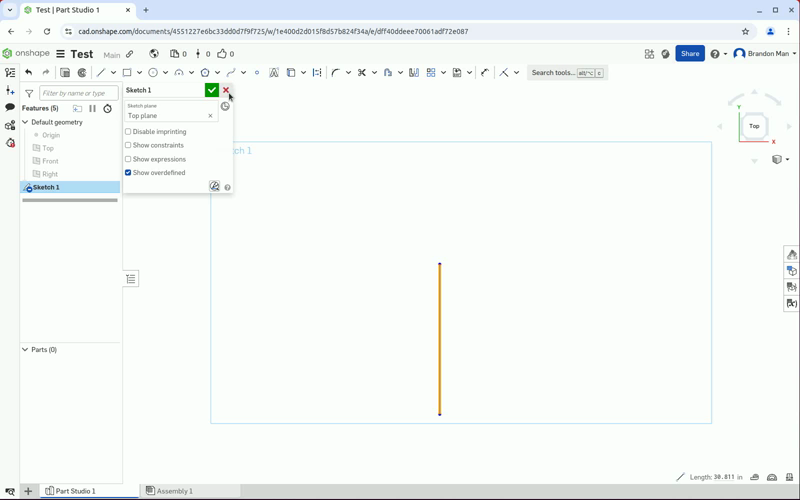
key(shift+h)
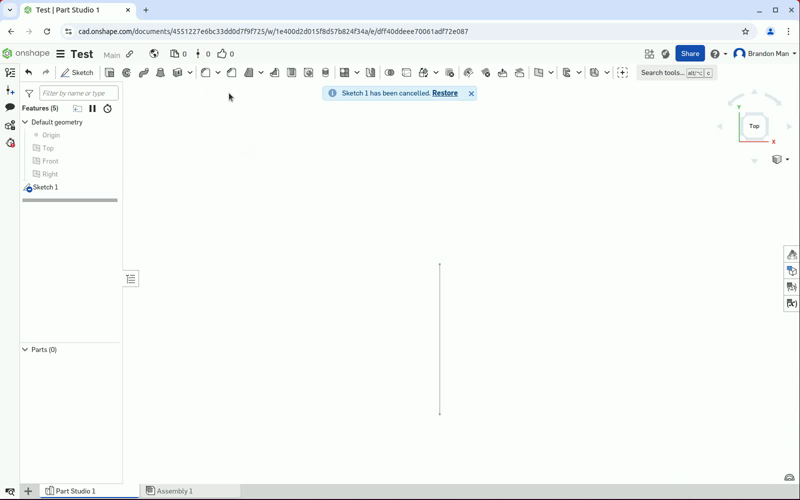
key(shift+s)
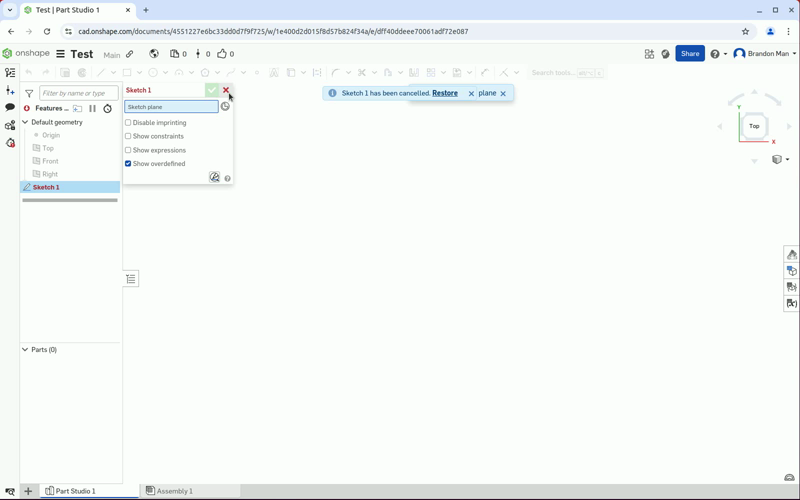
mouse_move(73, 150)
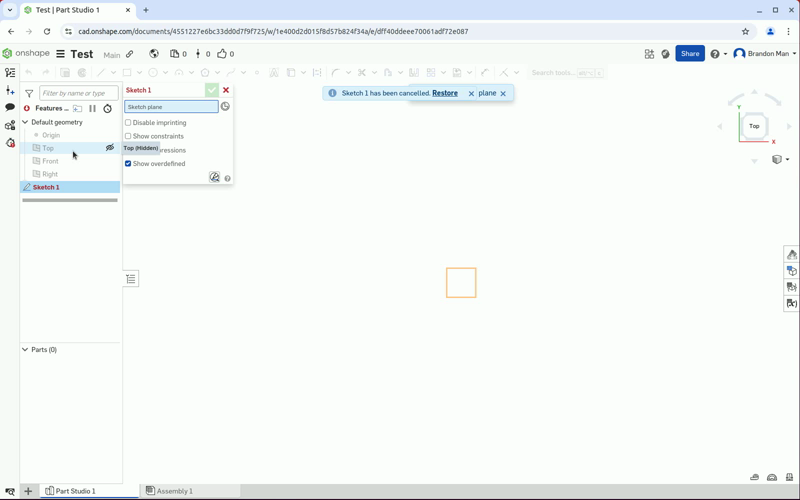
click(73, 150)
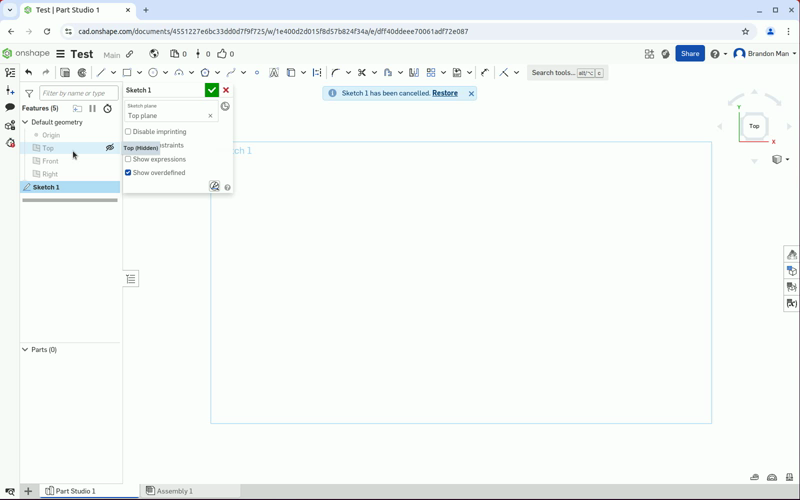
mouse_move(73, 352)
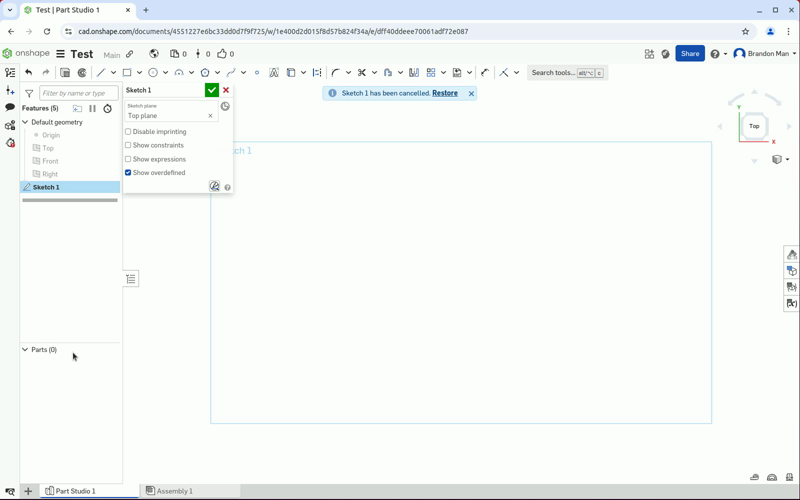
key(y)
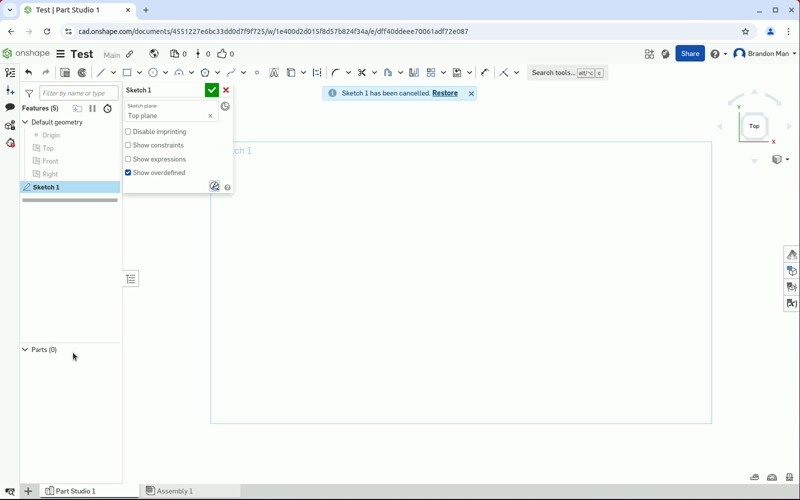
key(c)
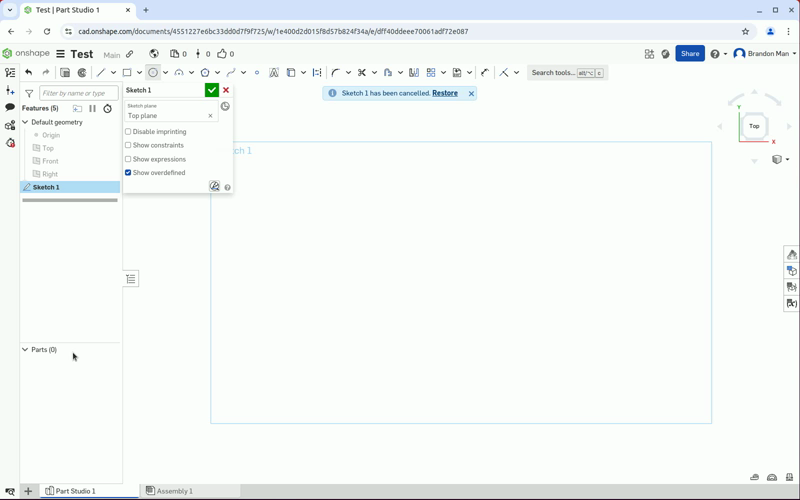
key_down(shift)
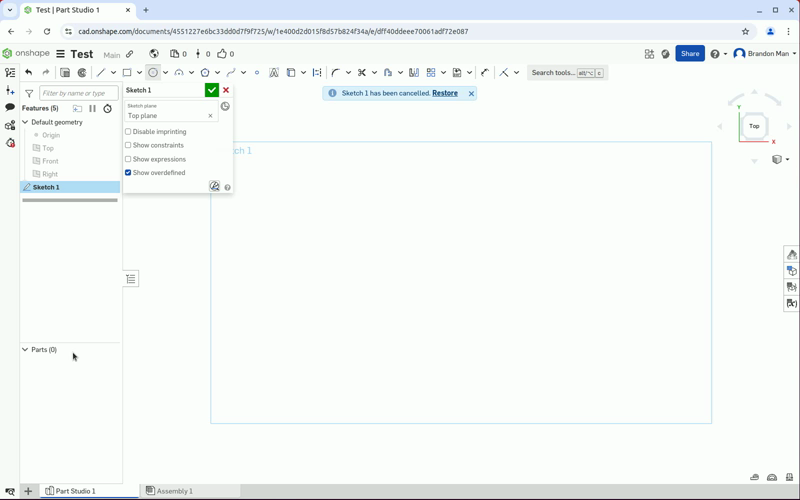
mouse_move(419, 282)
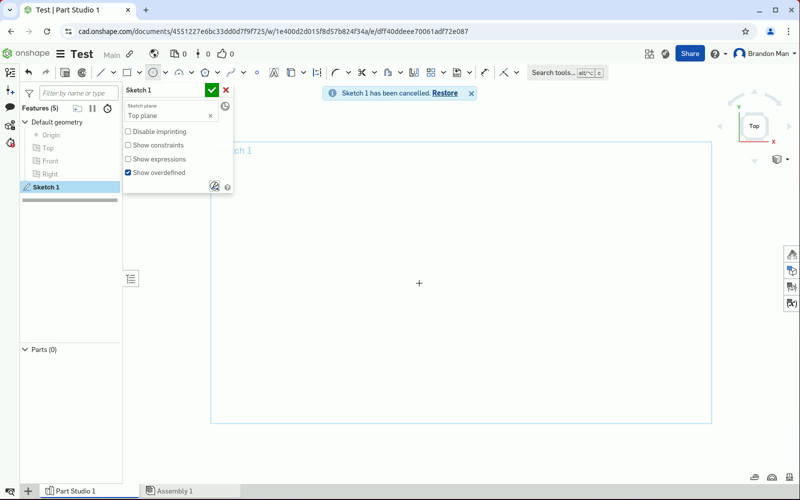
click(419, 282)
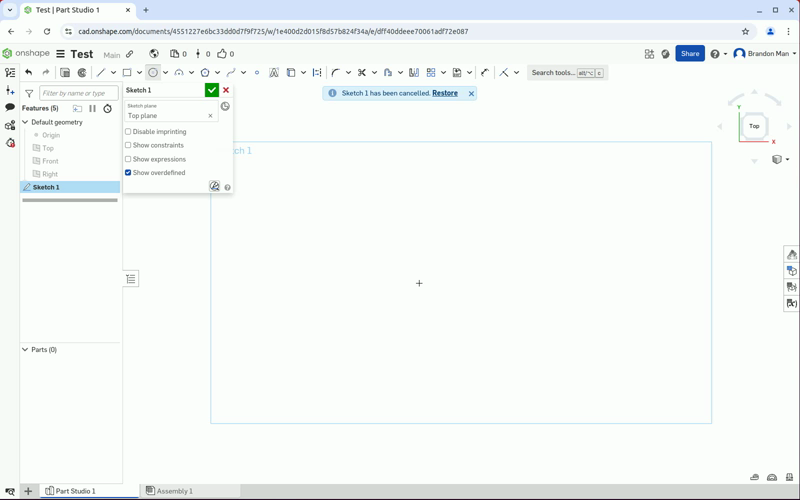
key_up(shift)
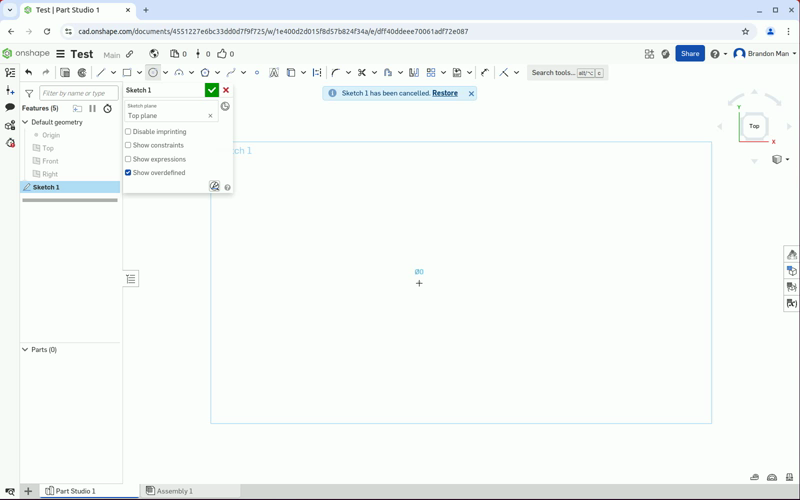
mouse_move(447, 282)
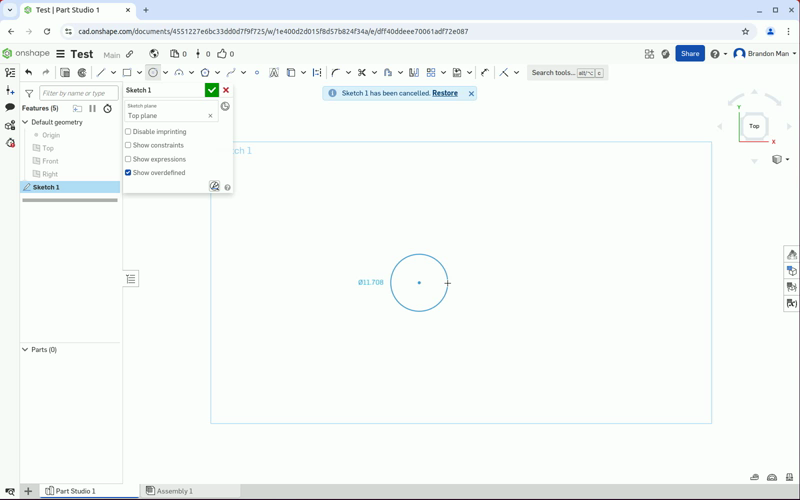
click(447, 282)
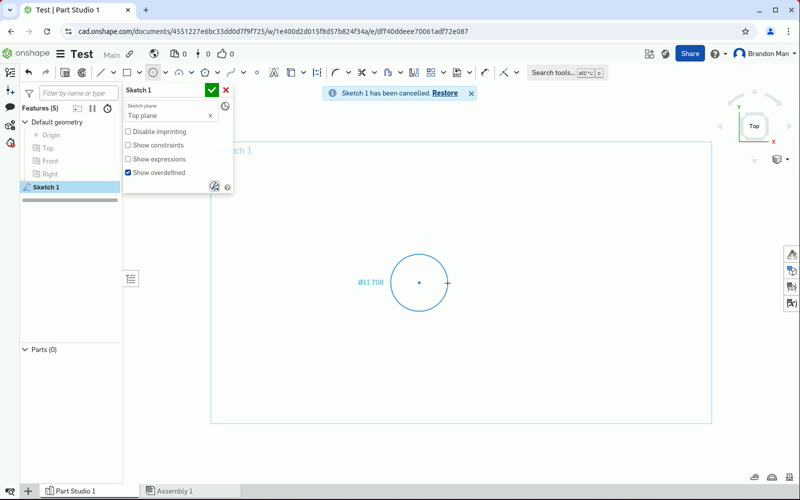
key(esc)
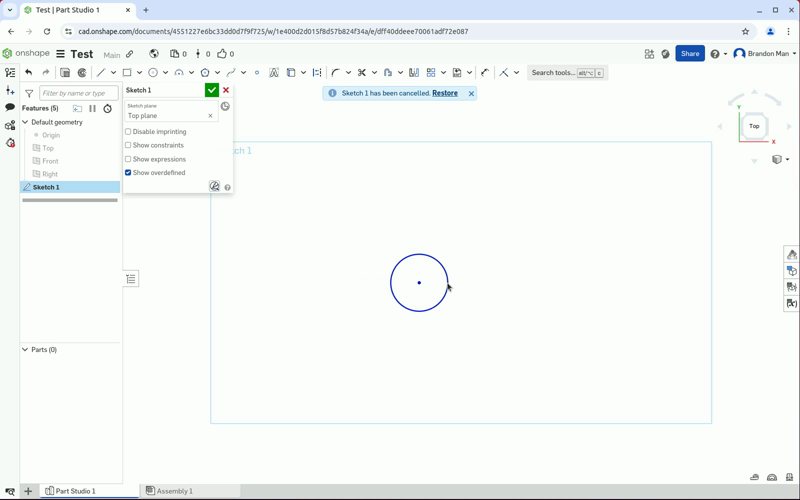
key(c)
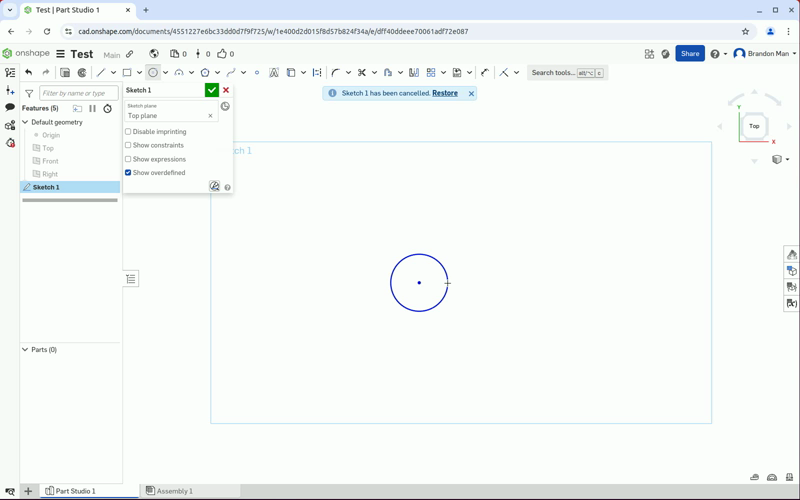
key_down(shift)
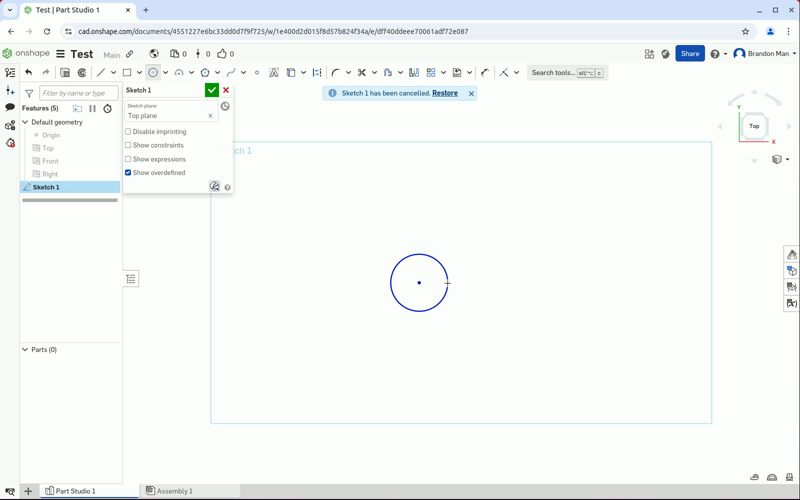
mouse_move(419, 282)
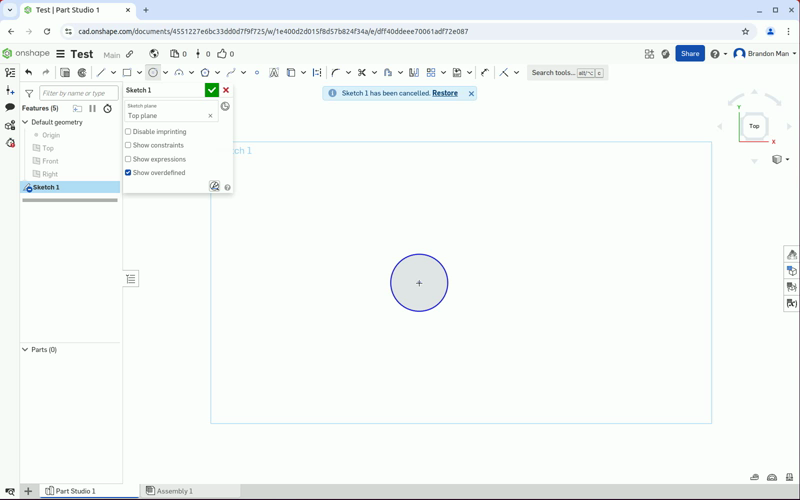
click(419, 282)
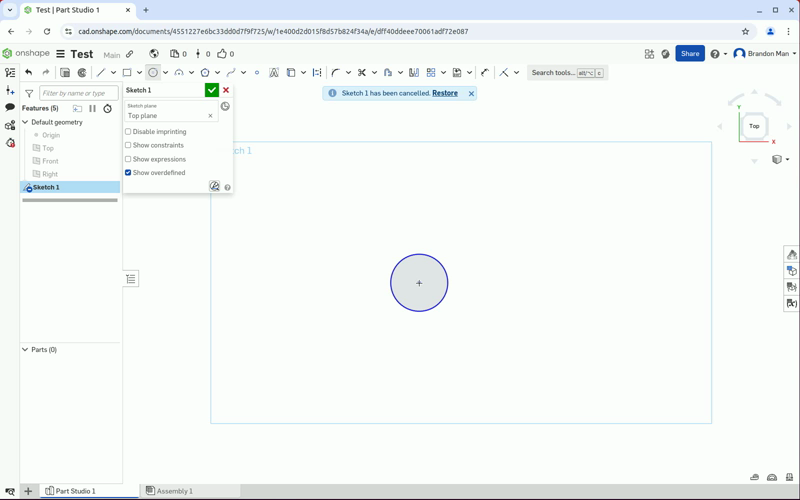
key_up(shift)
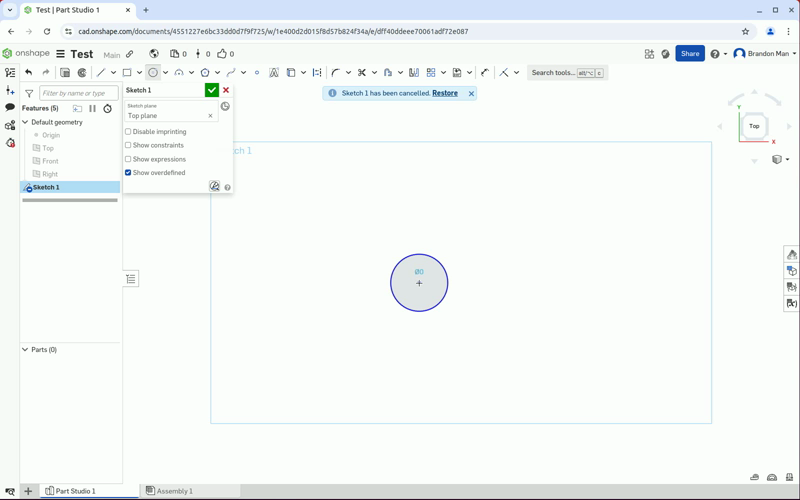
mouse_move(440, 282)
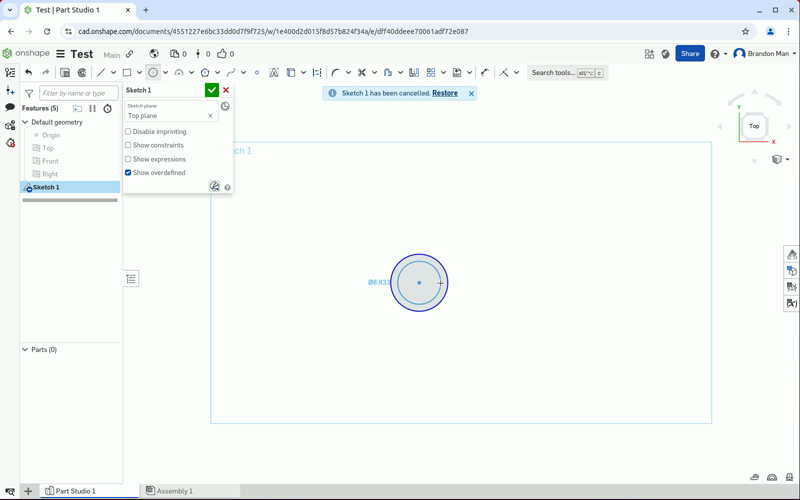
click(440, 282)
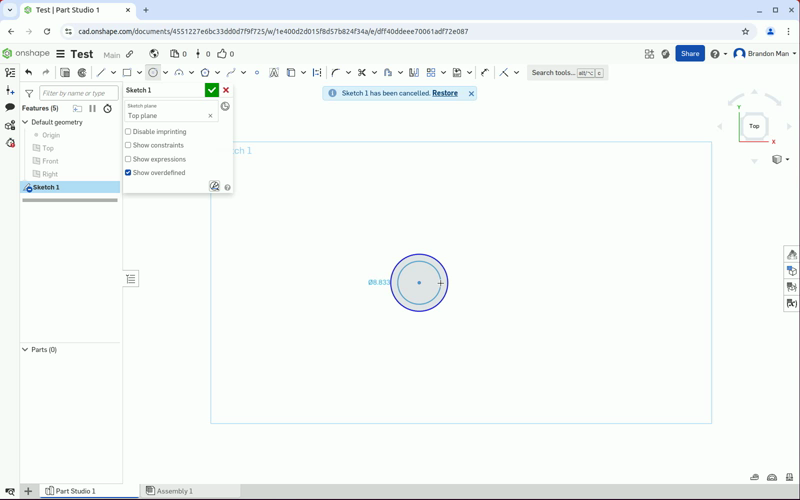
key(esc)
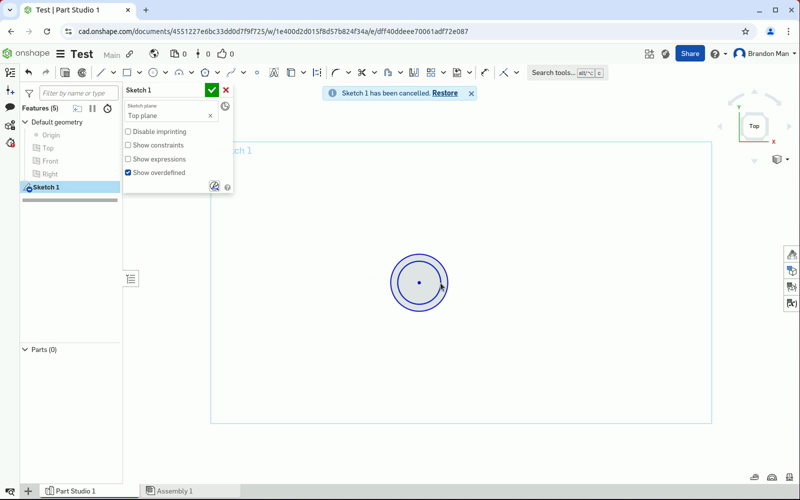
mouse_move(398, 301)
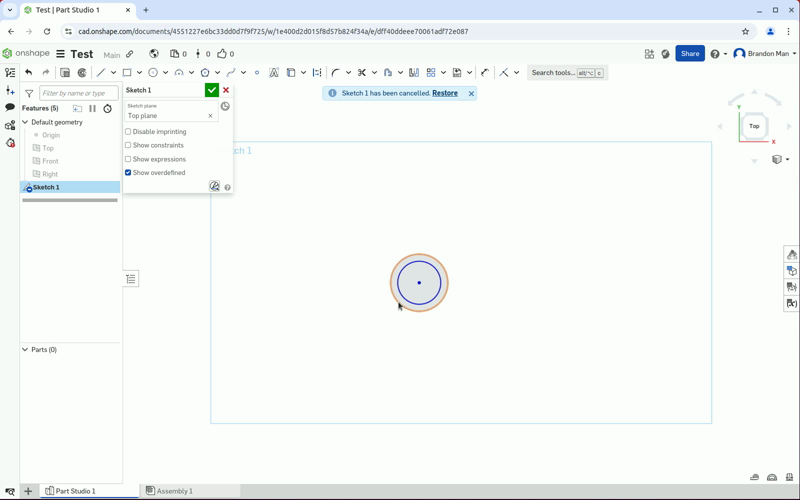
scroll(6)
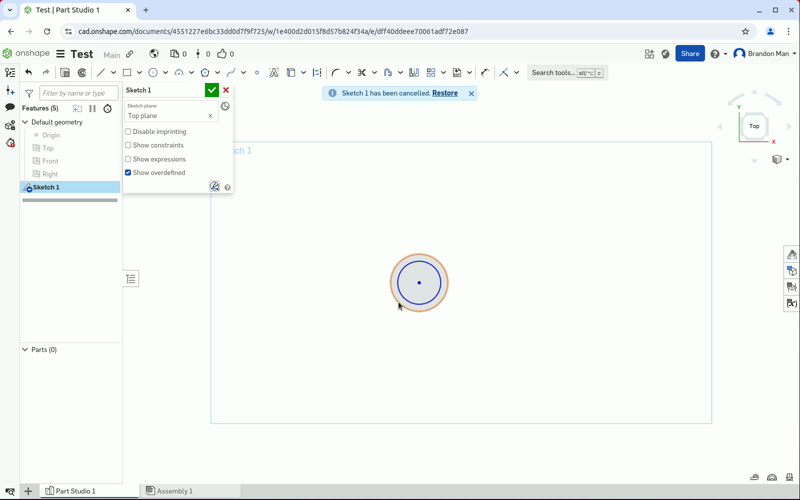
scroll(6)
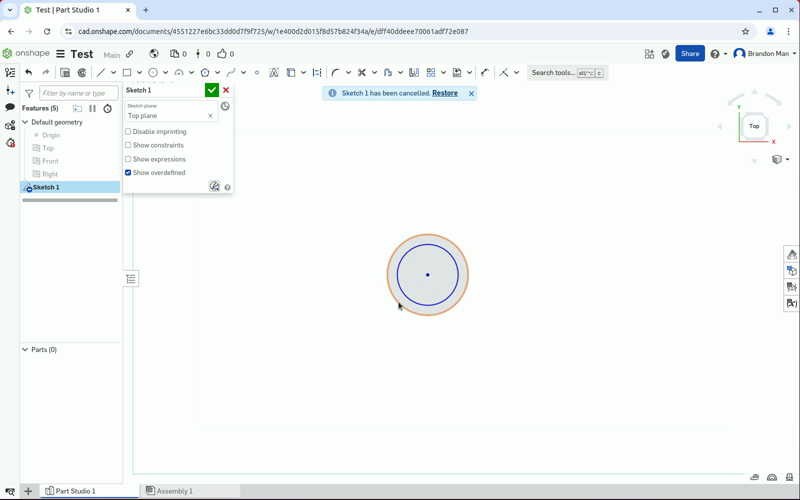
scroll(6)
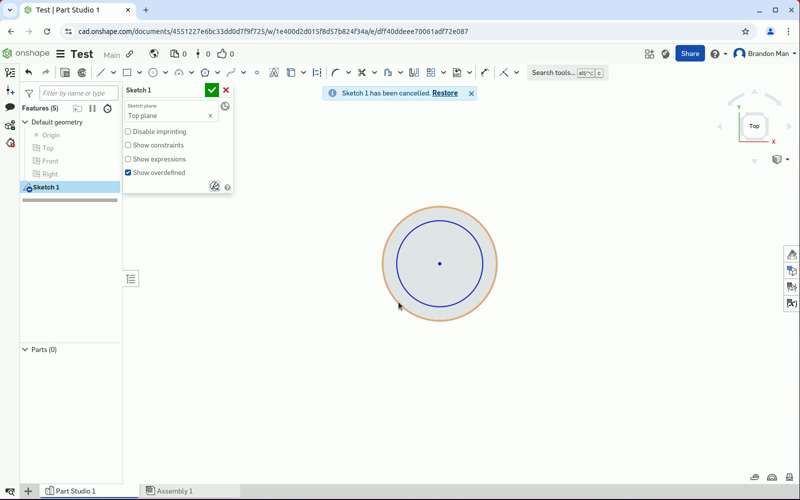
scroll(6)
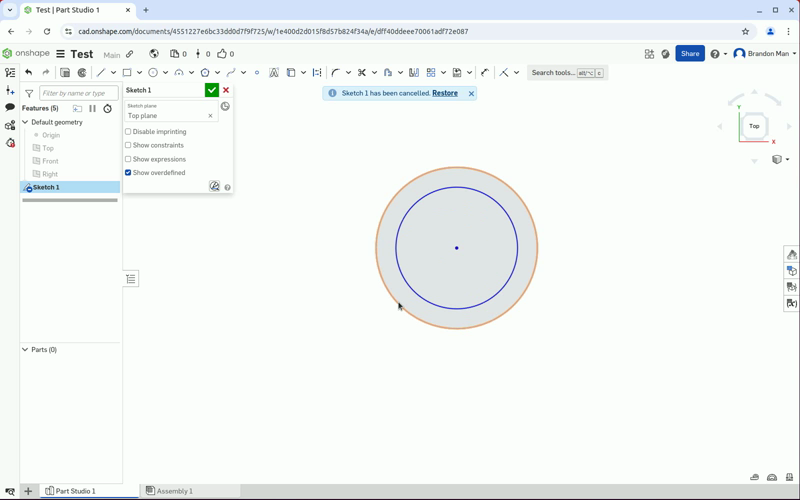
scroll(6)
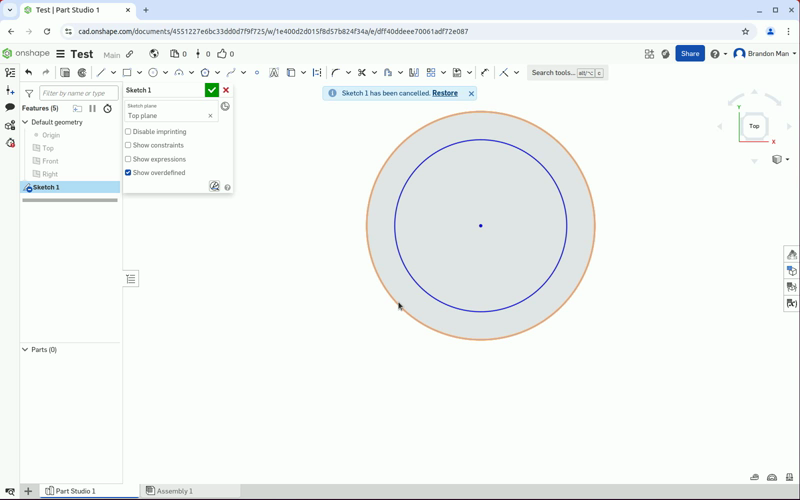
scroll(6)
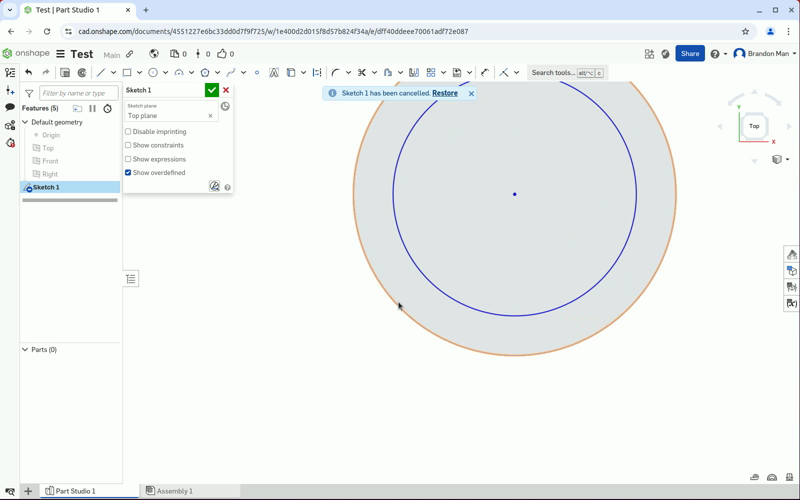
scroll(6)
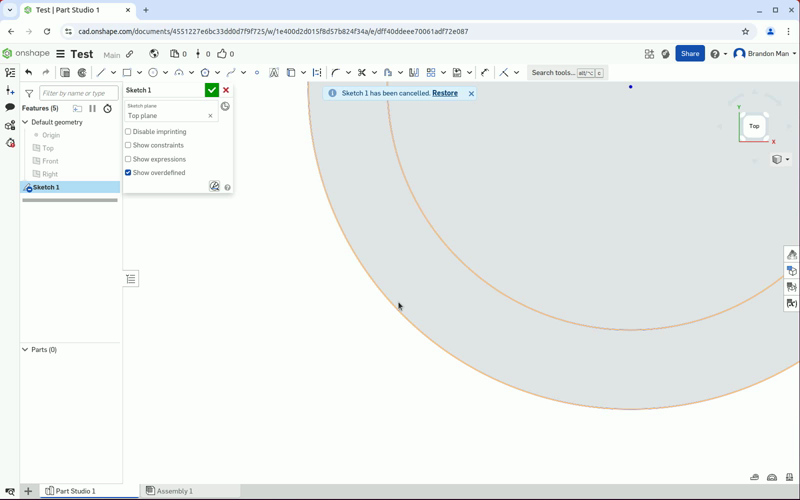
click(398, 301)
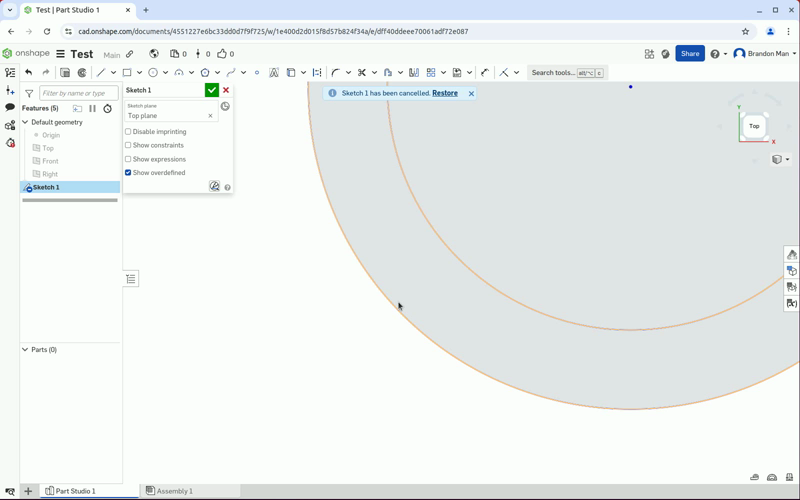
scroll(-6)
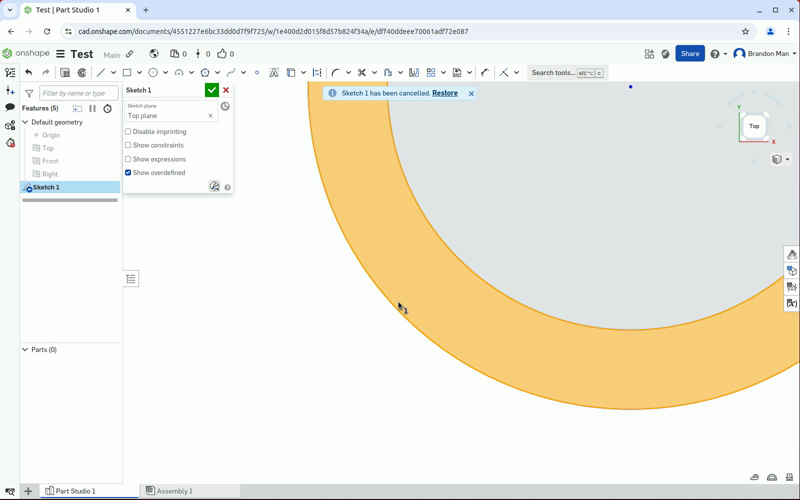
scroll(-6)
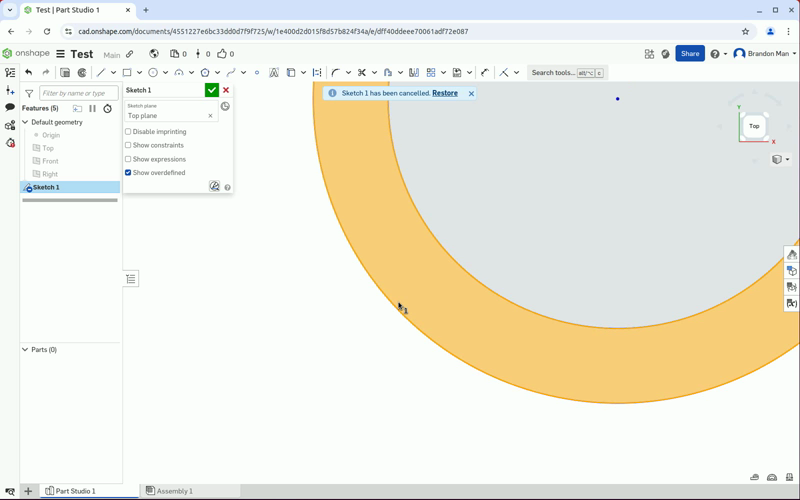
scroll(-6)
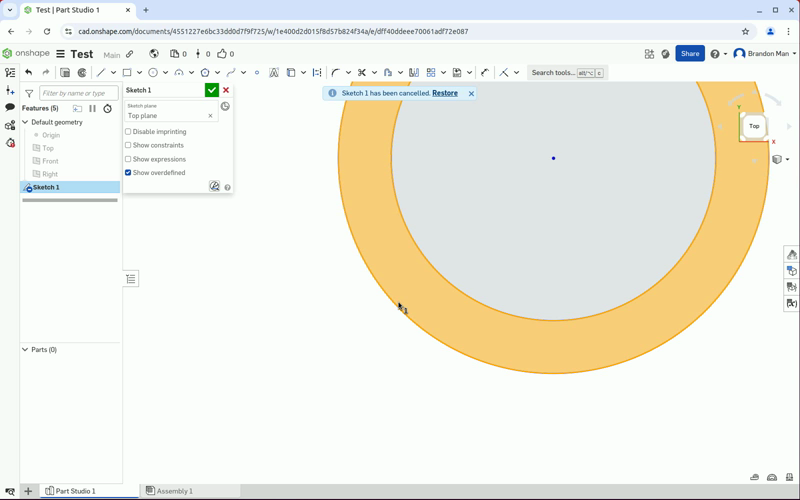
scroll(-6)
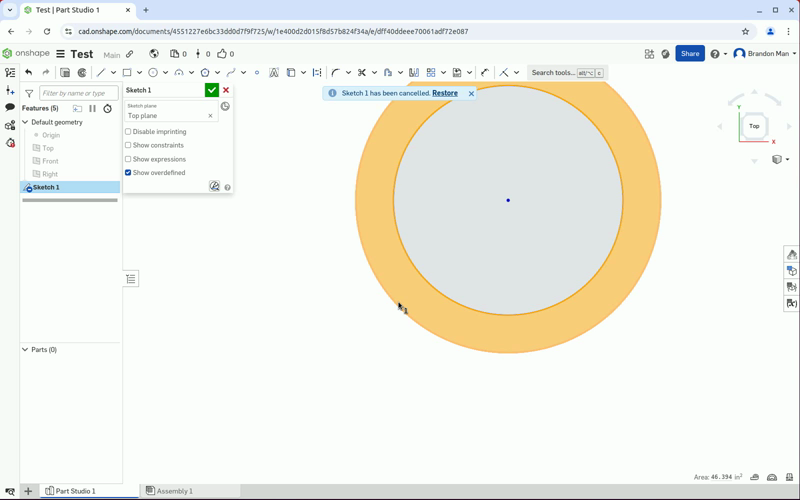
scroll(-6)
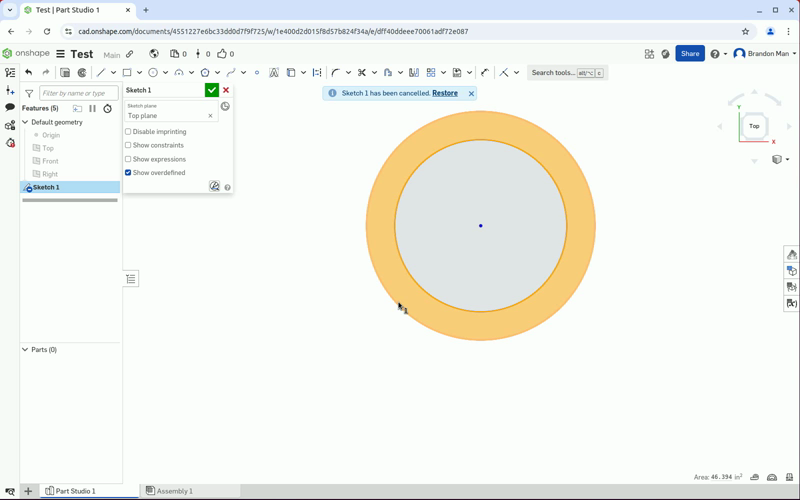
scroll(-6)
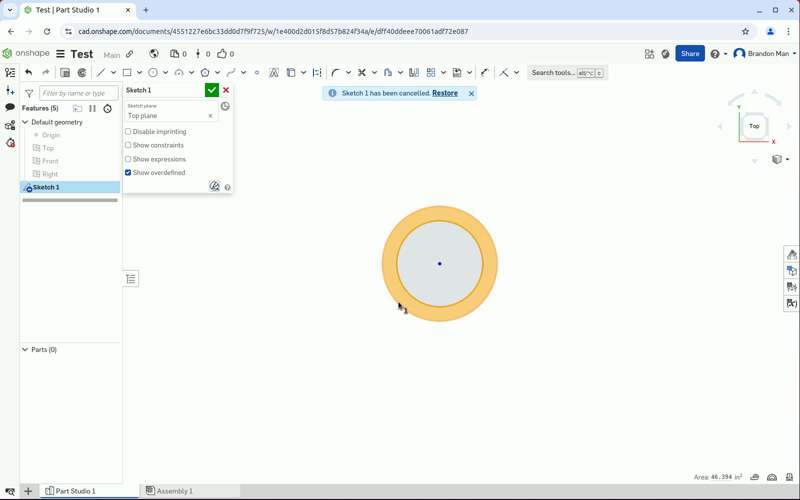
scroll(-6)
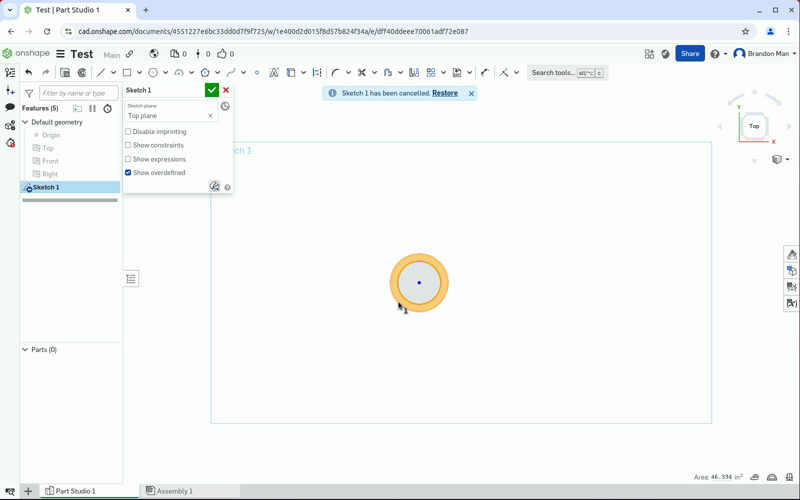
mouse_move(73, 352)
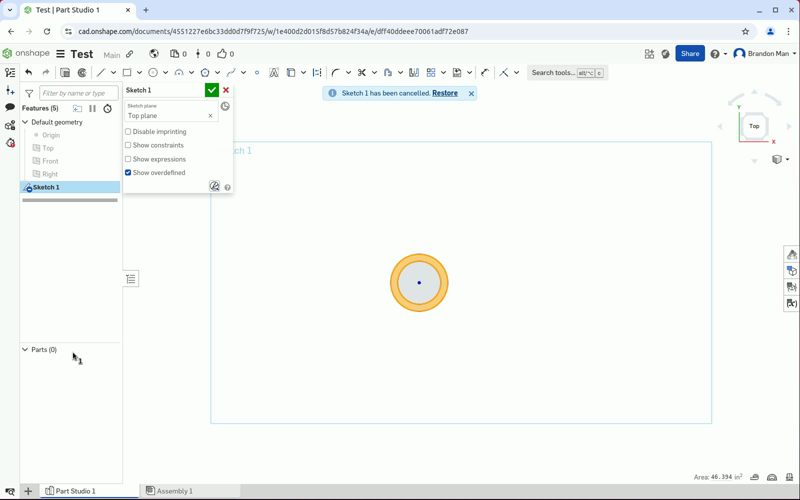
key(shift+y)
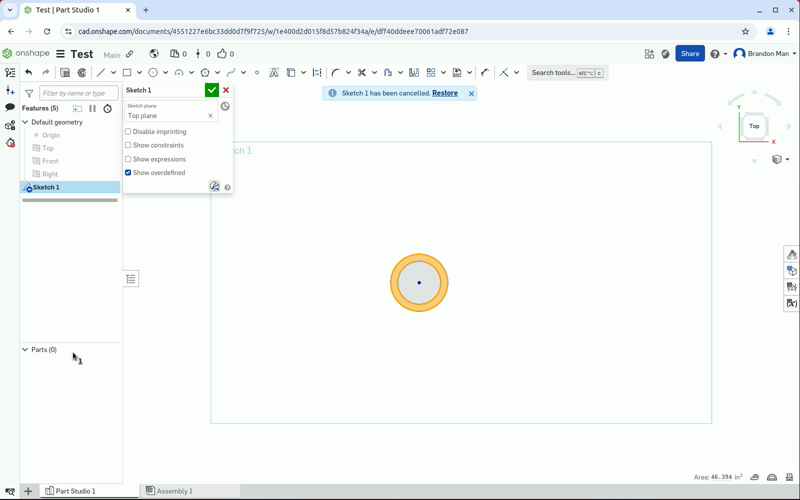
key(shift+e)
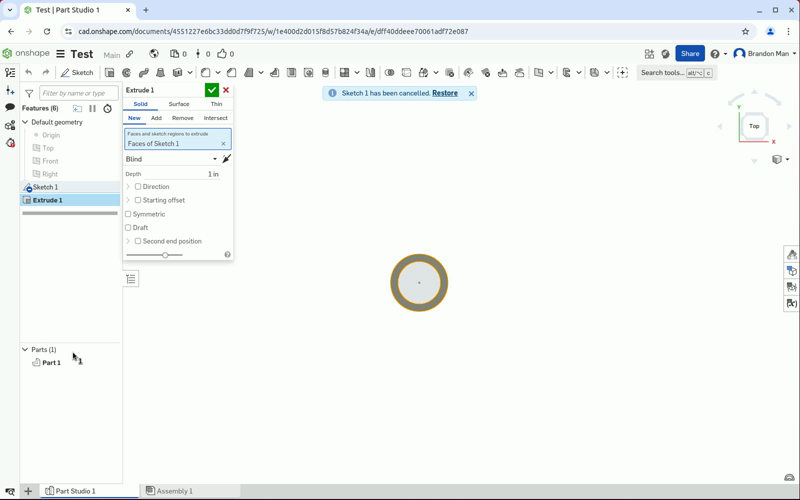
mouse_move(143, 106)
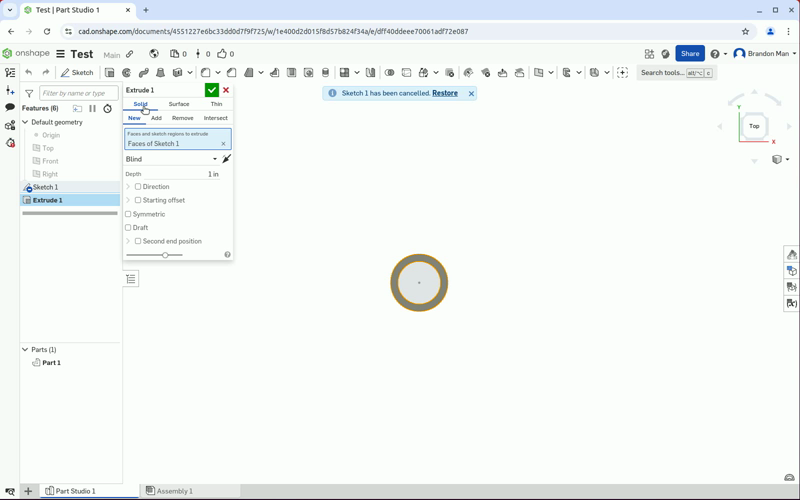
click(143, 106)
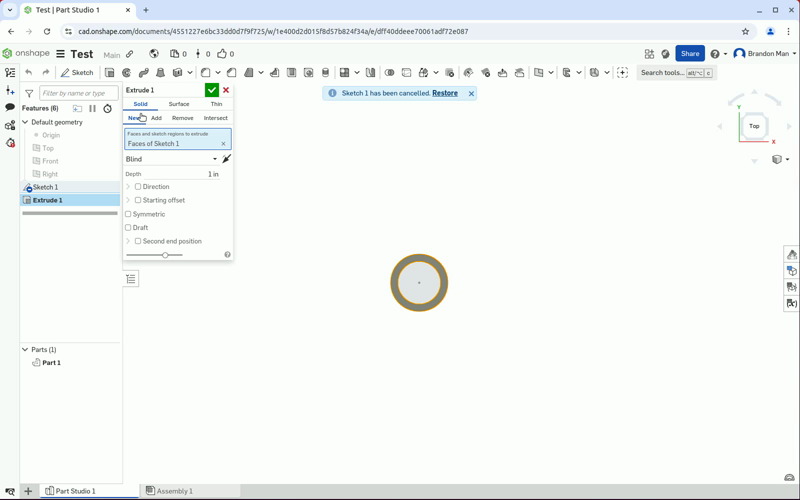
mouse_move(137, 120)
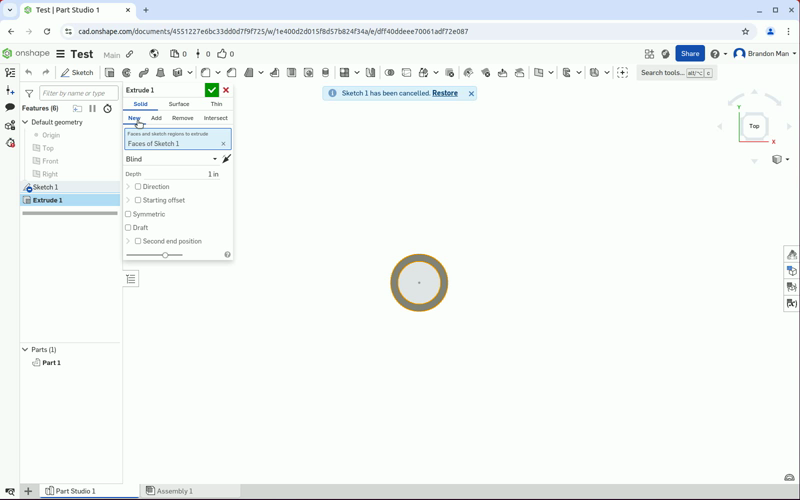
click(137, 120)
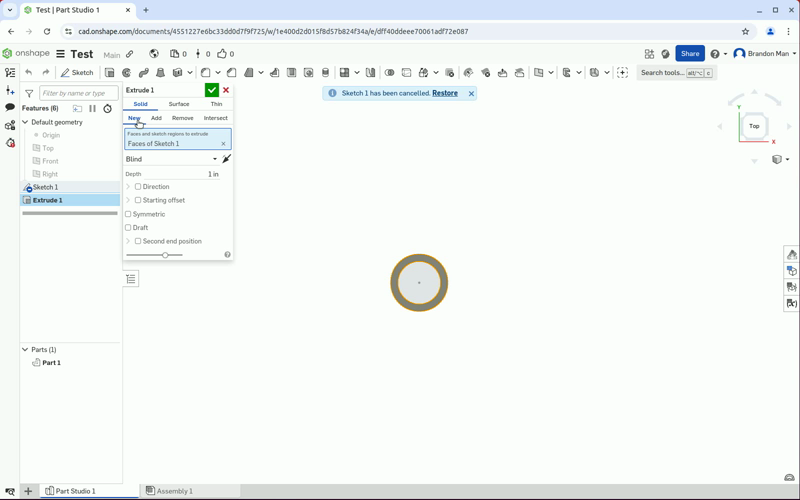
key(tab, 4)
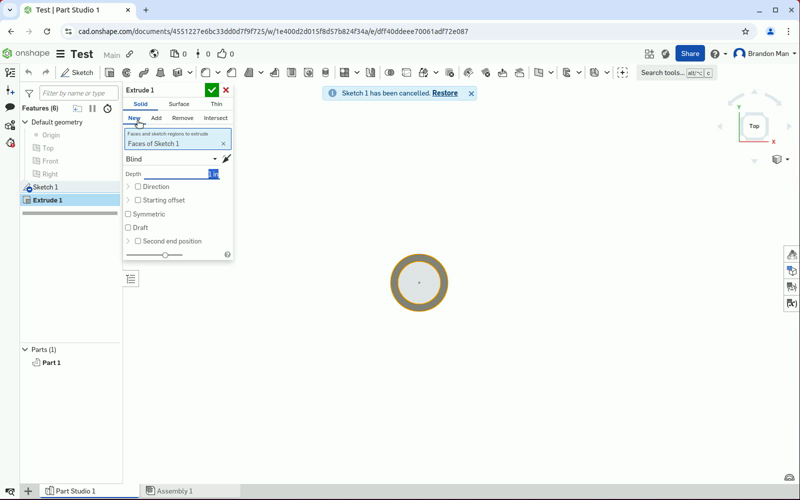
text(8.666)
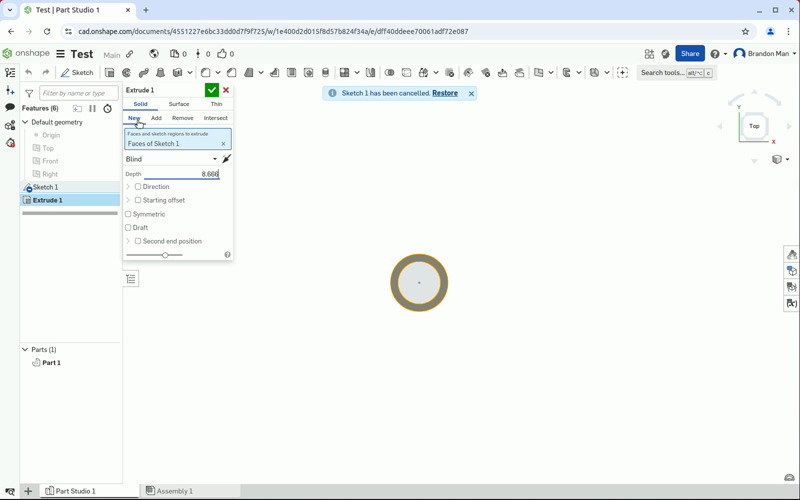
key(enter)
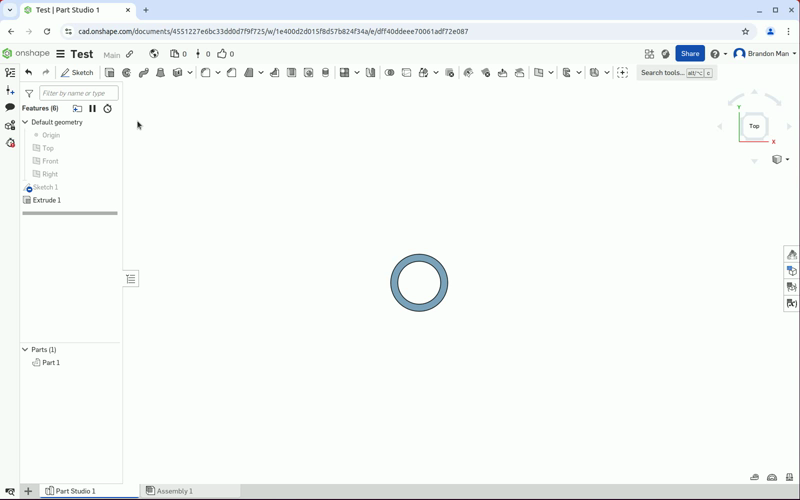
key(shift+h)
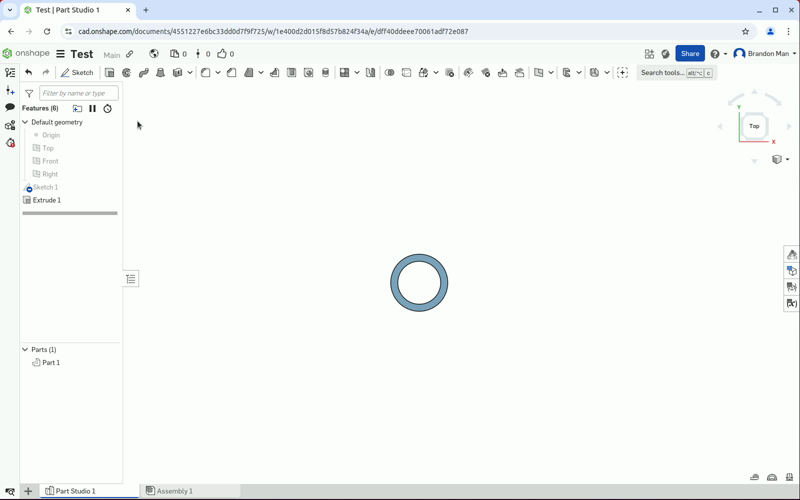
key(shift+h)
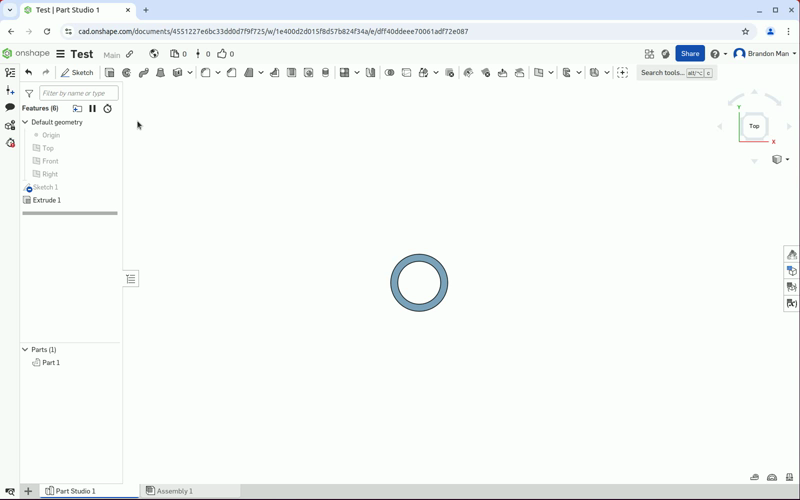
mouse_move(73, 189)
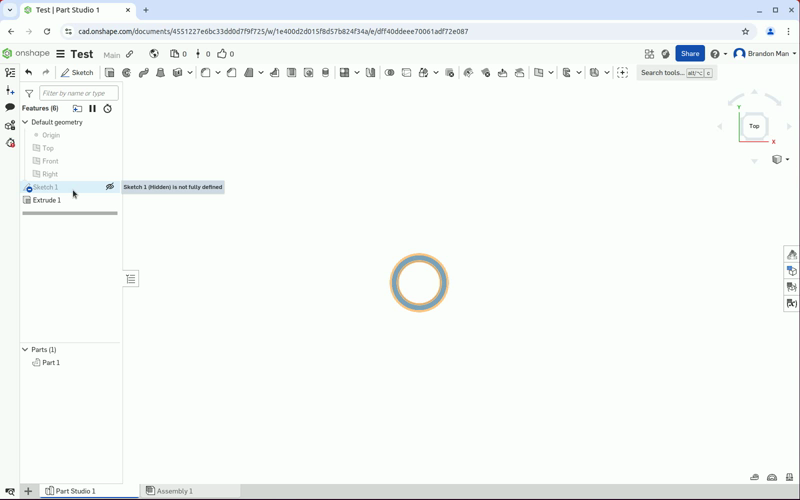
click(73, 189)
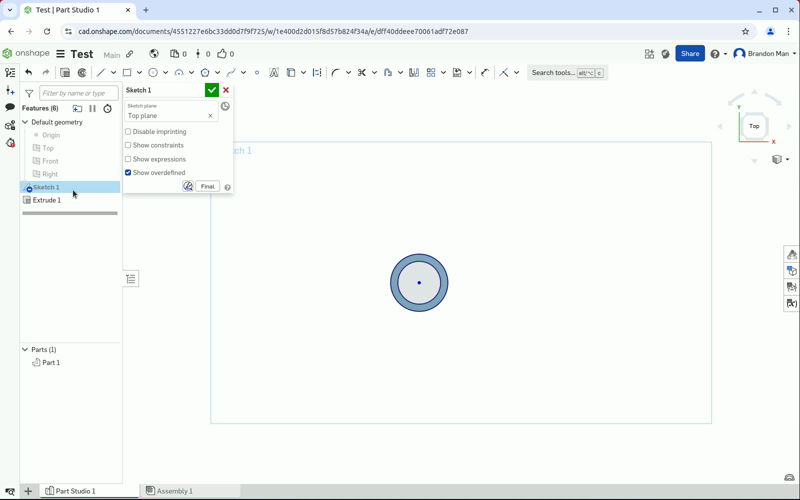
mouse_move(229, 92)
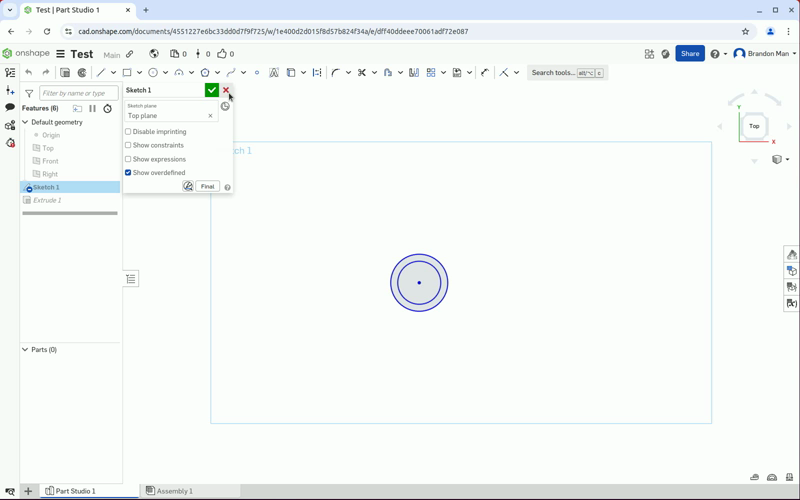
click(229, 92)
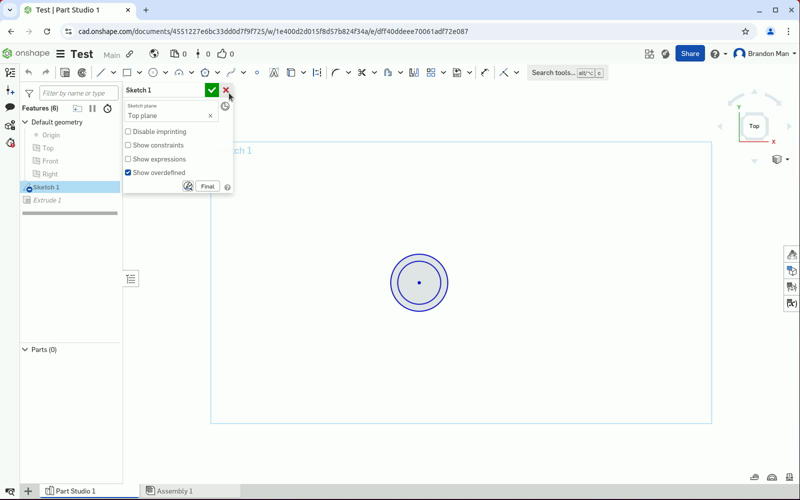
key(shift+s)
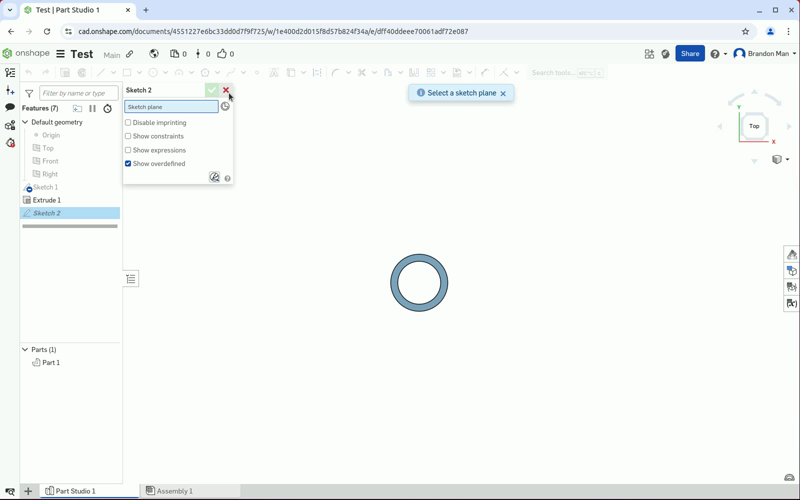
mouse_move(73, 150)
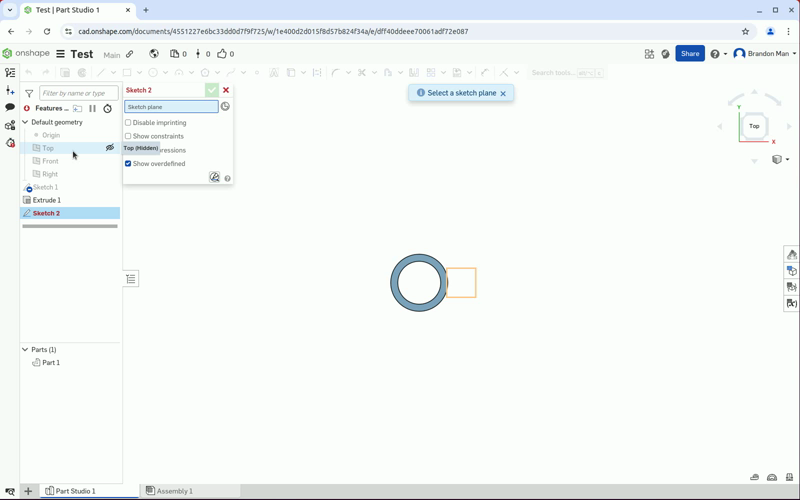
click(73, 150)
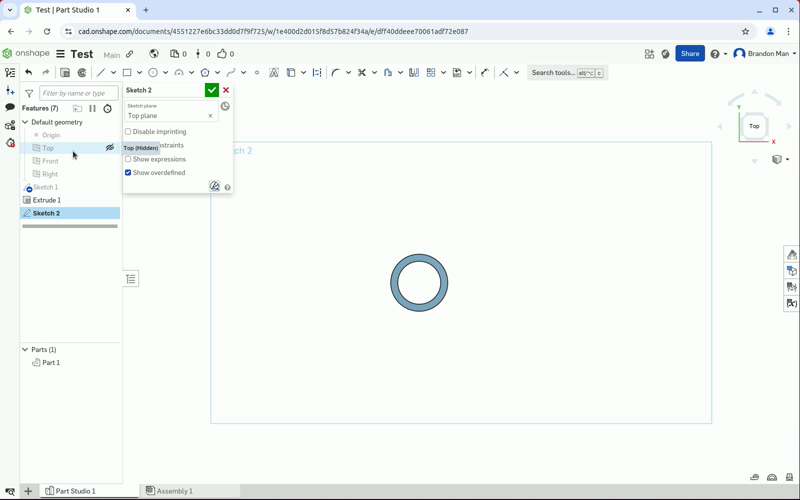
mouse_move(73, 352)
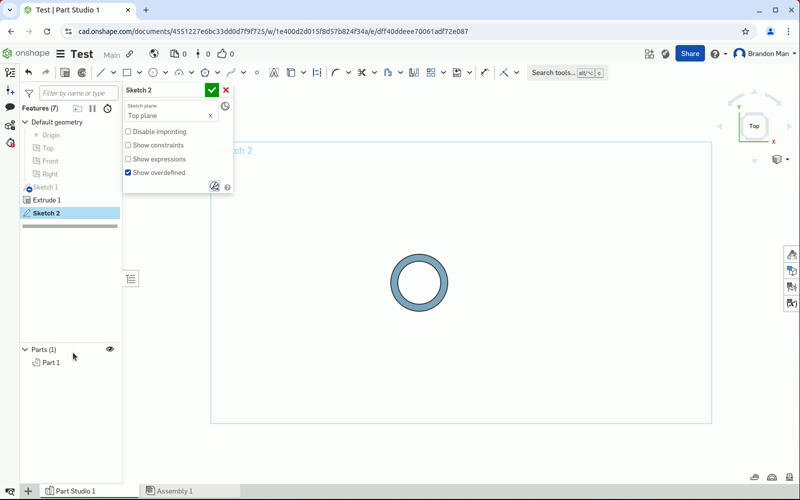
key(y)
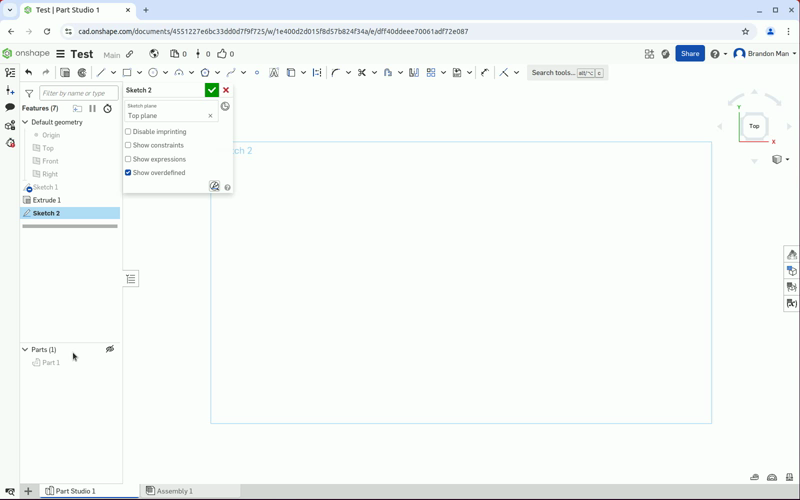
key(l)
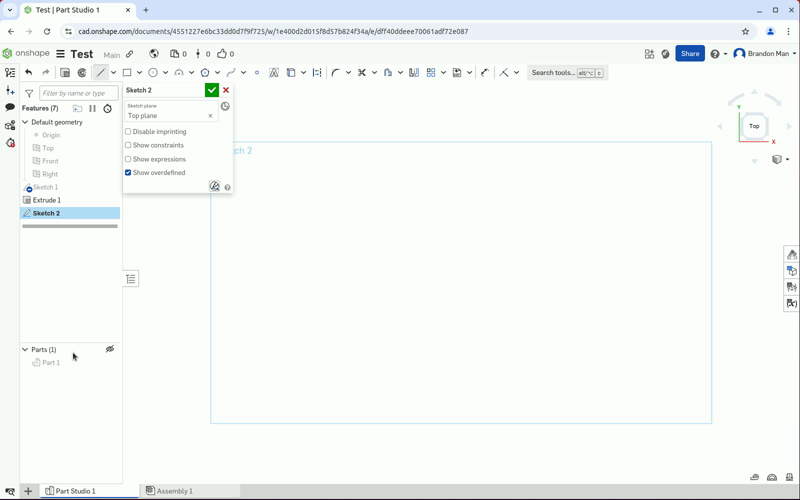
key_down(shift)
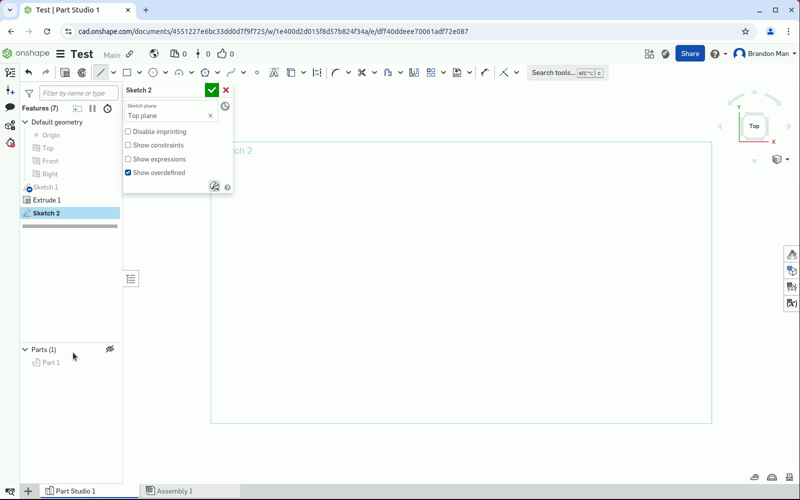
mouse_move(420, 311)
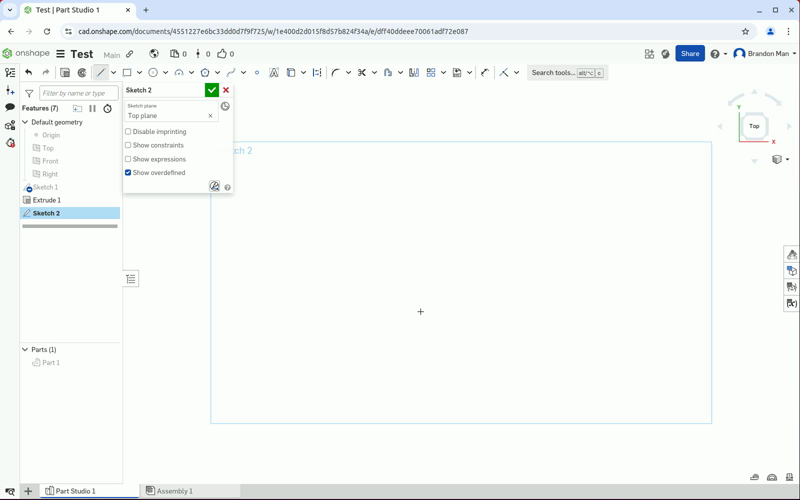
click(420, 311)
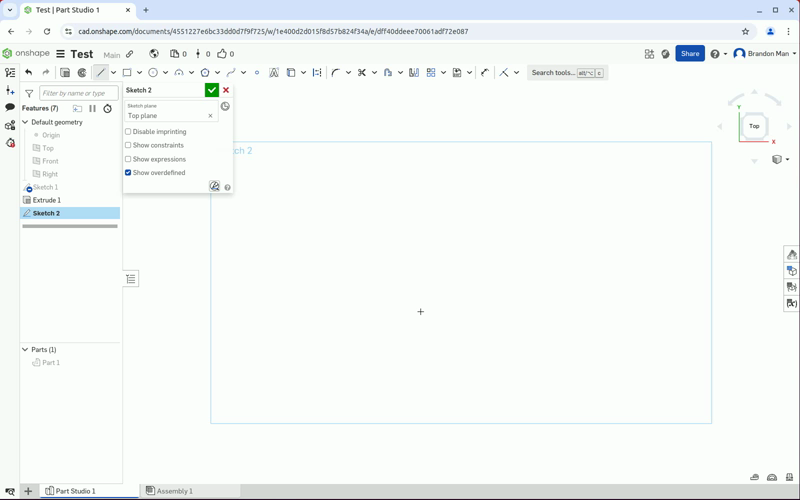
key_up(shift)
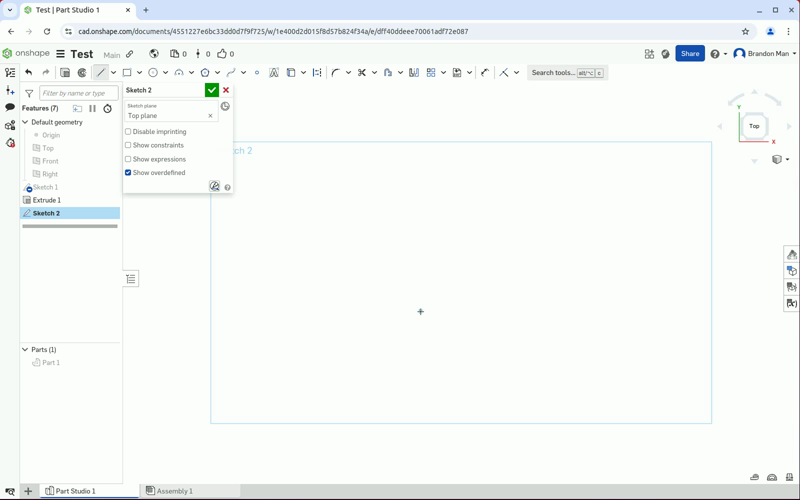
key_down(shift)
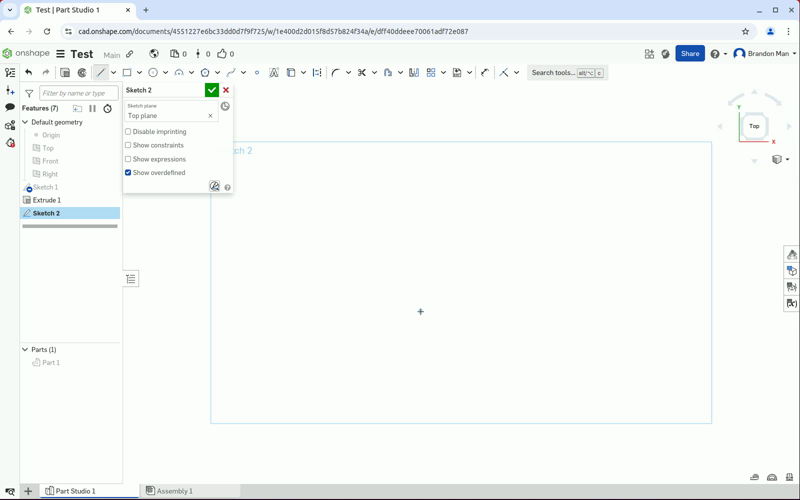
mouse_move(560, 296)
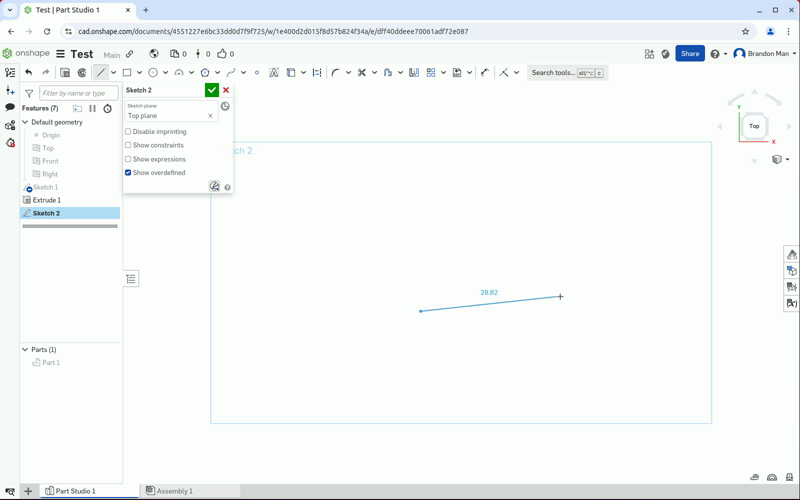
click(560, 296)
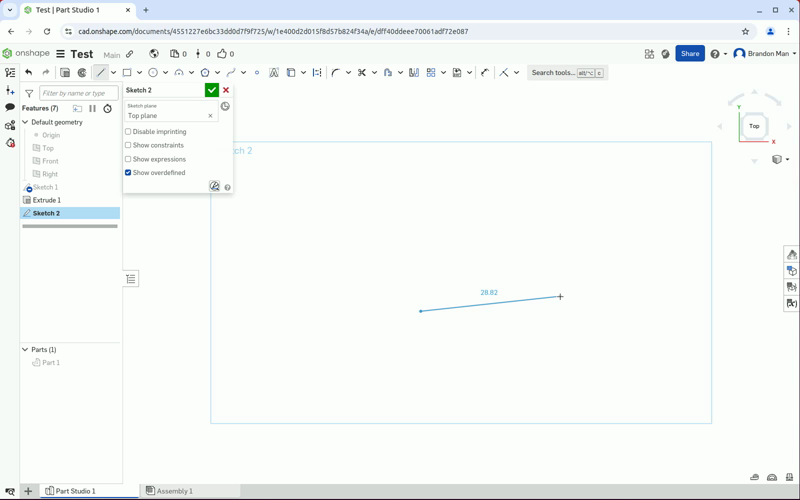
key_up(shift)
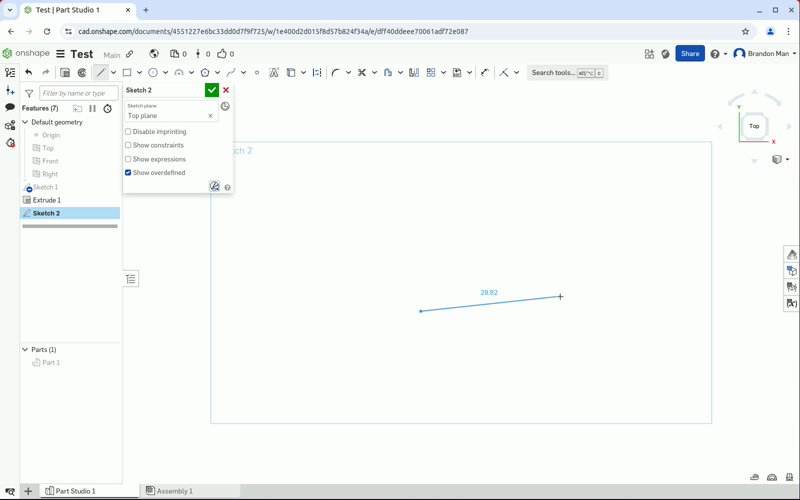
key(esc)
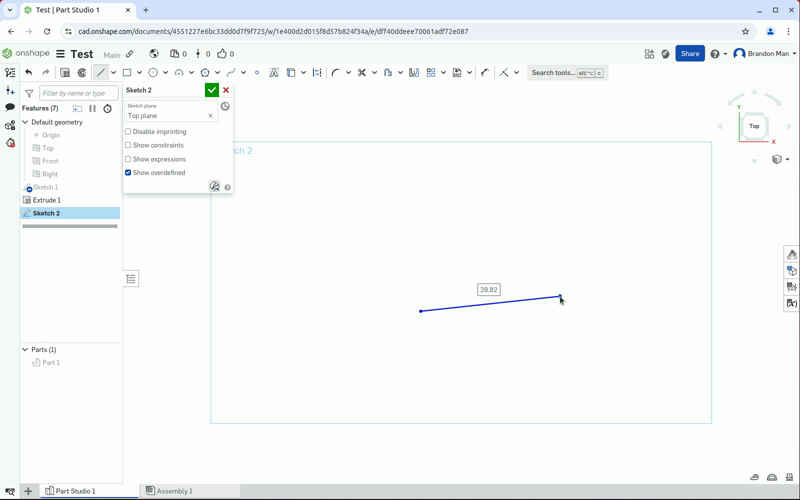
key(a)
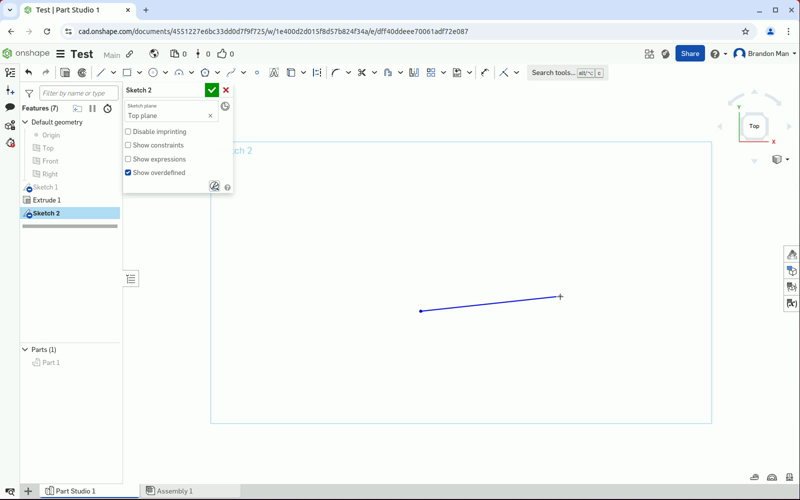
mouse_move(560, 296)
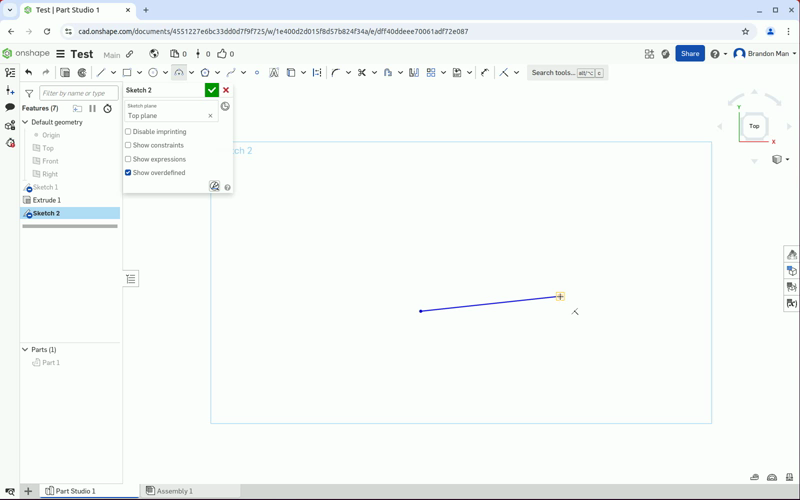
click(560, 296)
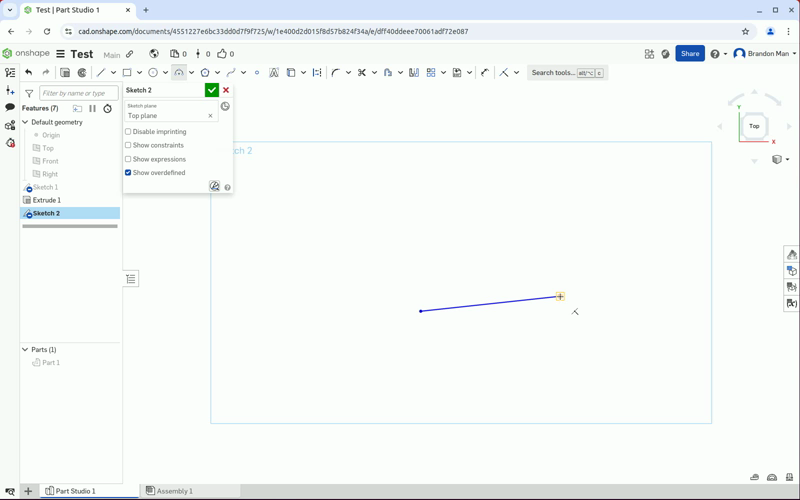
key_down(shift)
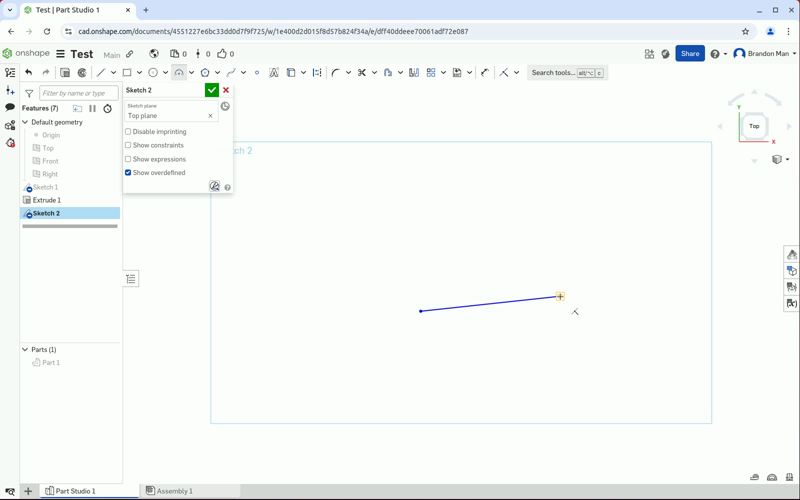
mouse_move(560, 268)
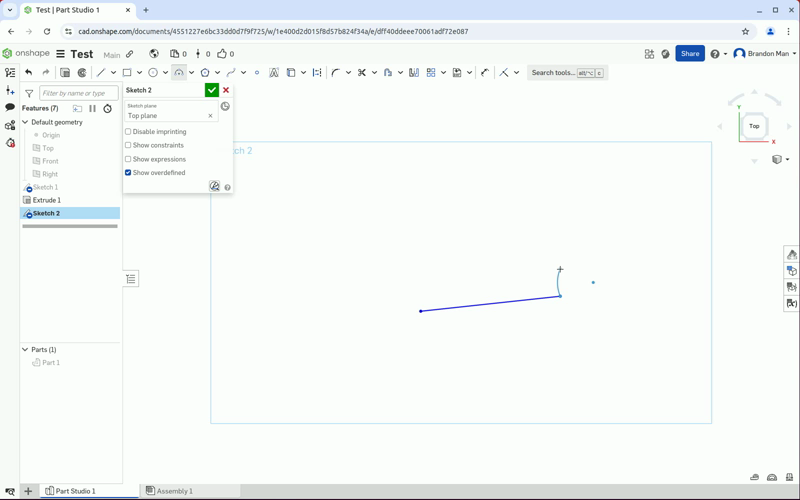
click(560, 268)
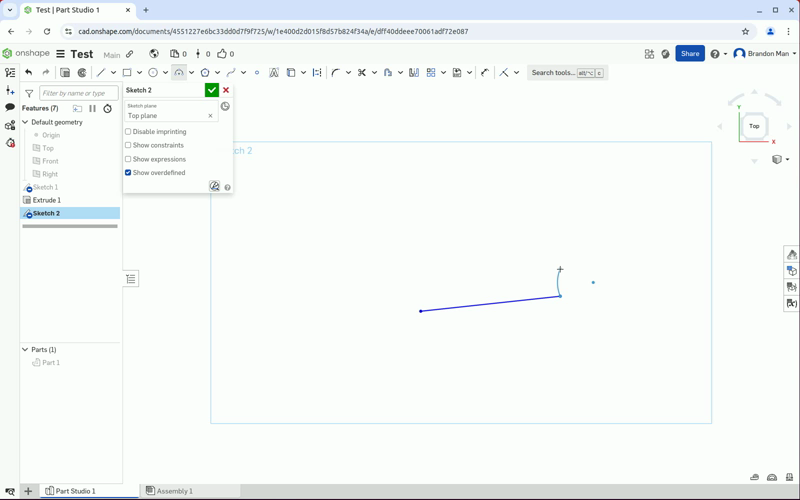
mouse_move(544, 282)
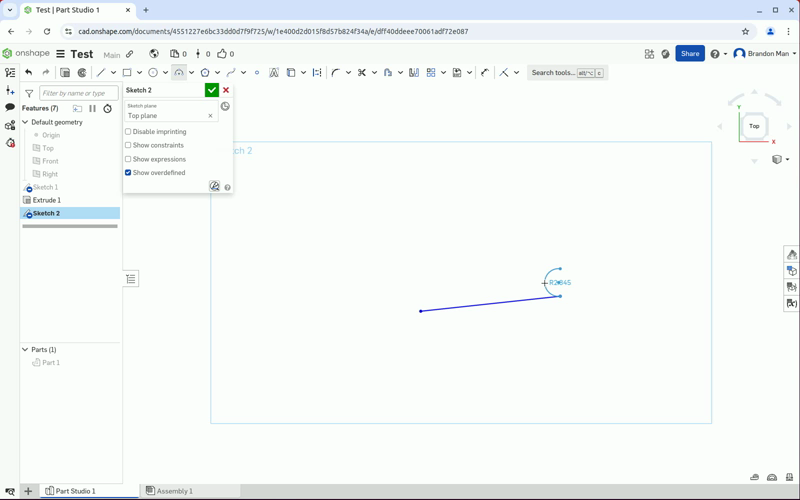
click(544, 282)
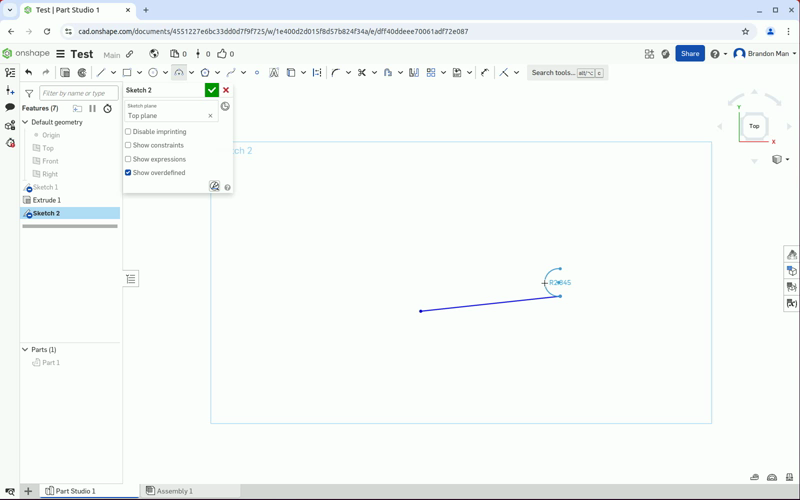
key_up(shift)
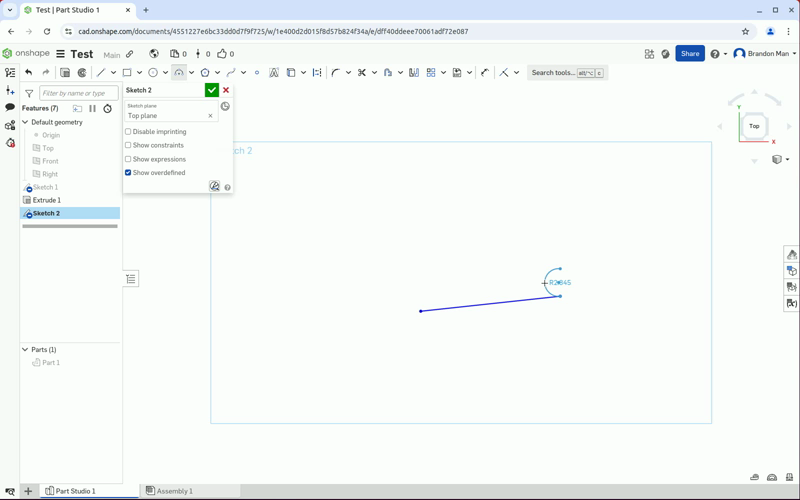
key(esc)
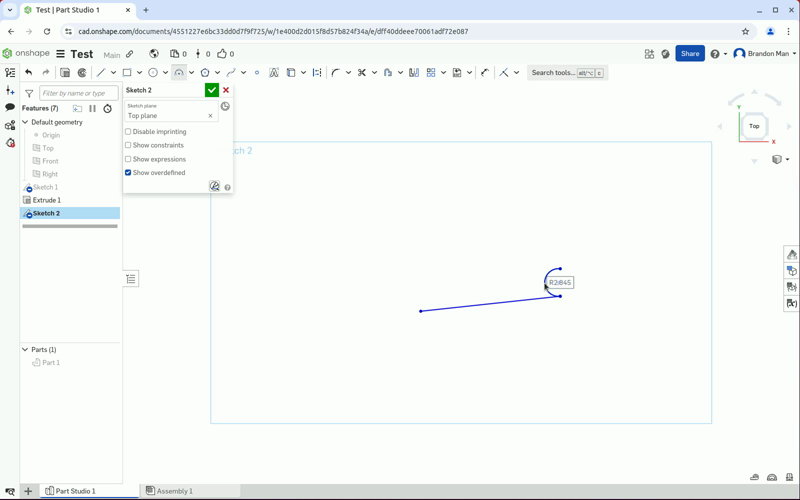
key(l)
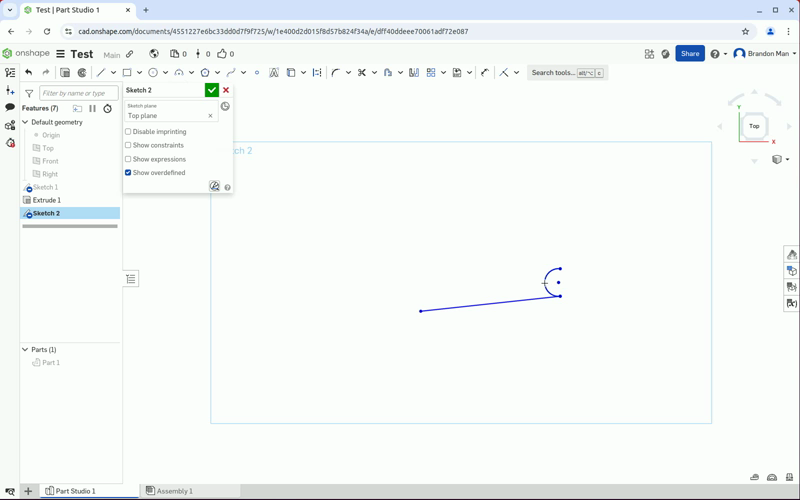
mouse_move(560, 268)
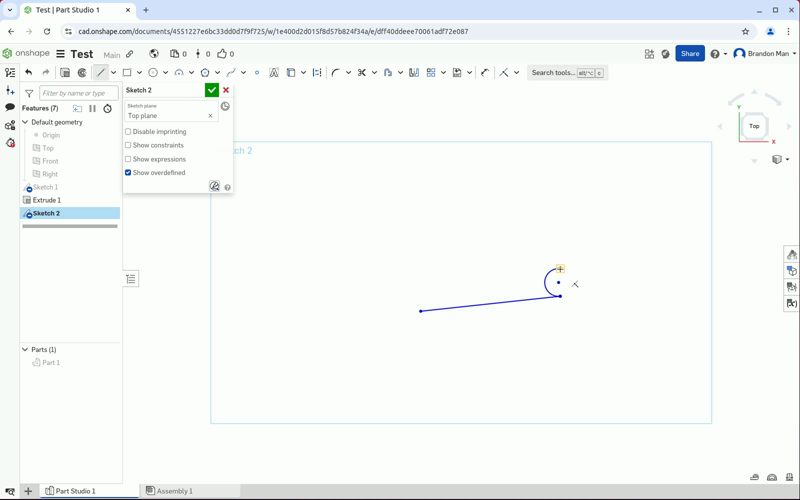
click(560, 268)
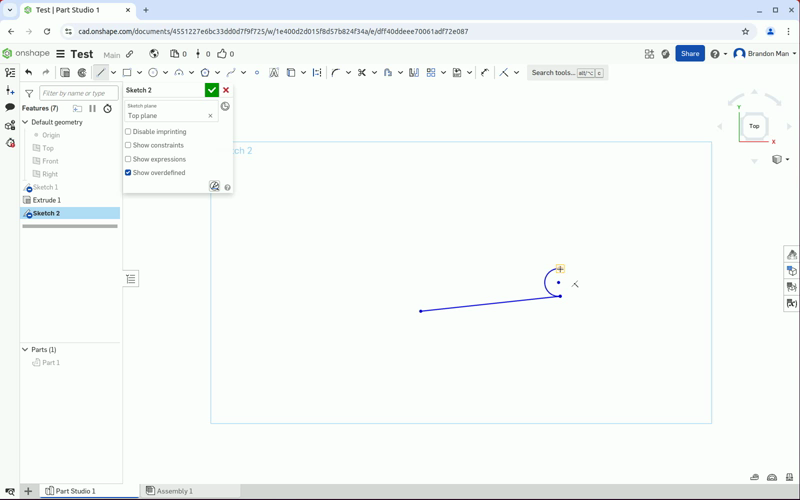
key_down(shift)
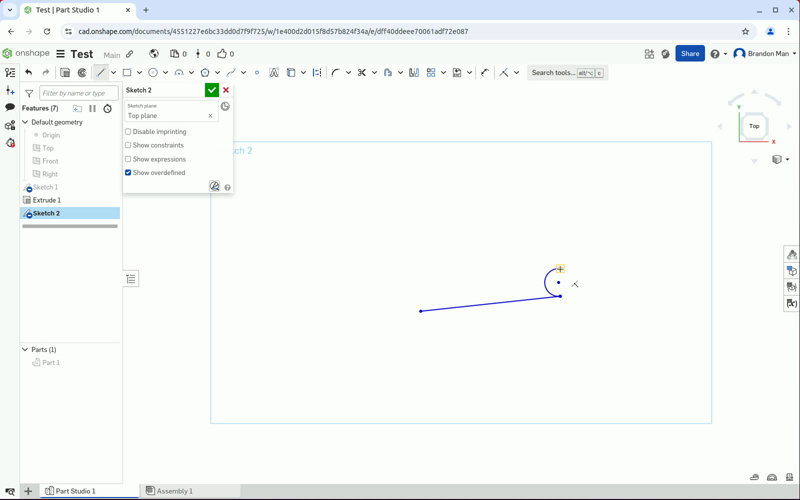
mouse_move(420, 255)
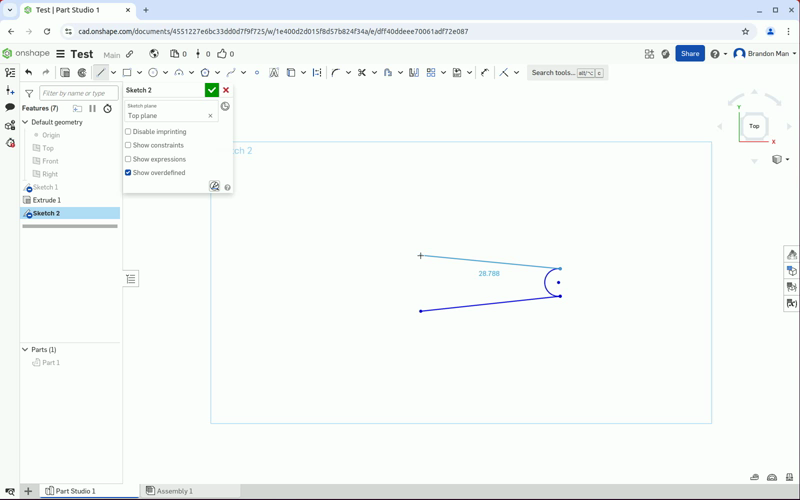
click(420, 255)
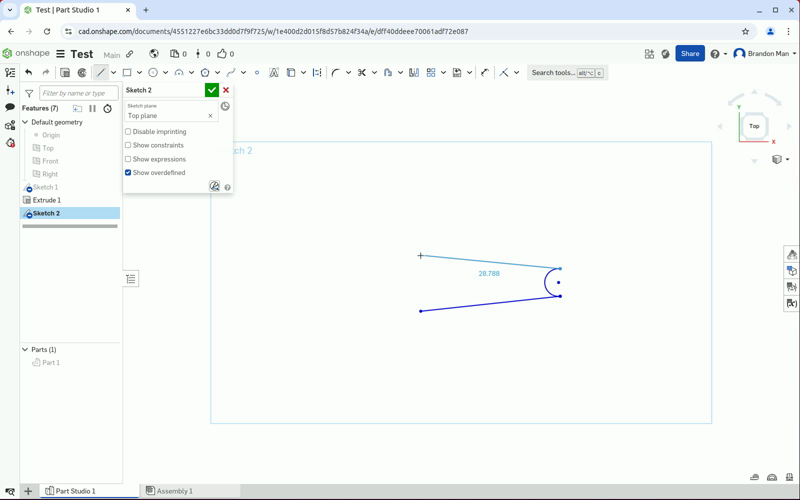
key_up(shift)
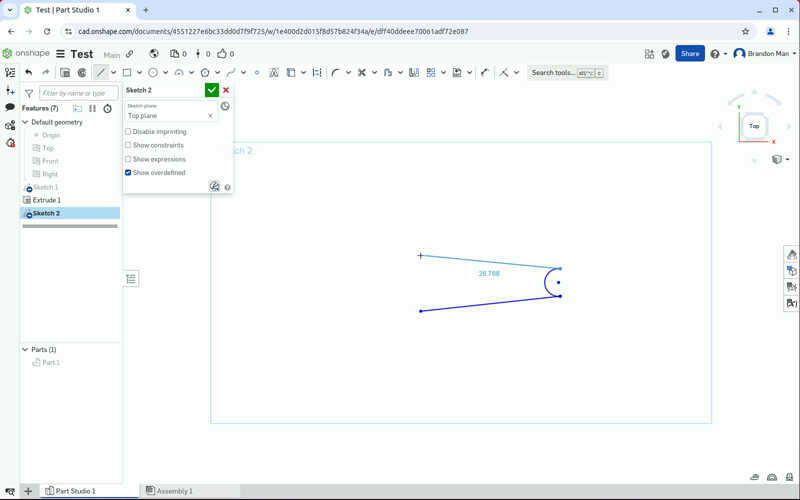
key(esc)
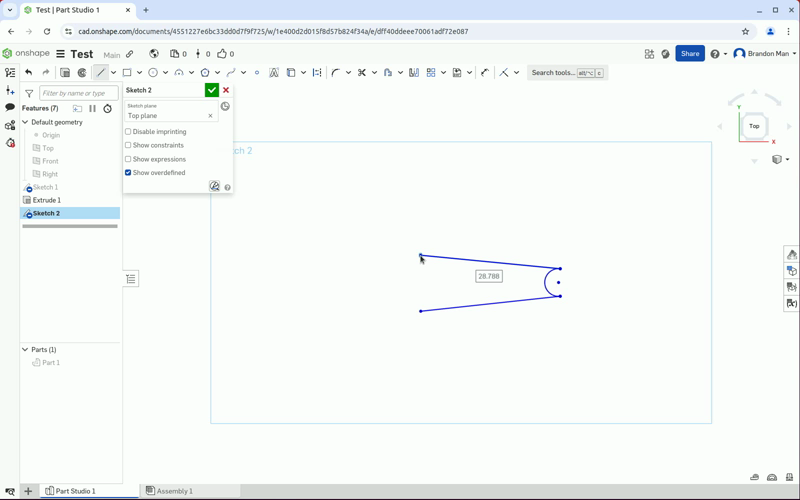
key(a)
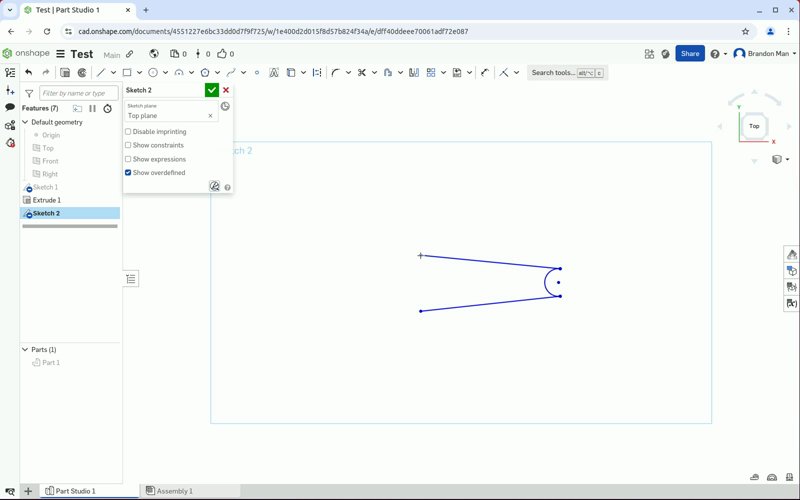
mouse_move(420, 255)
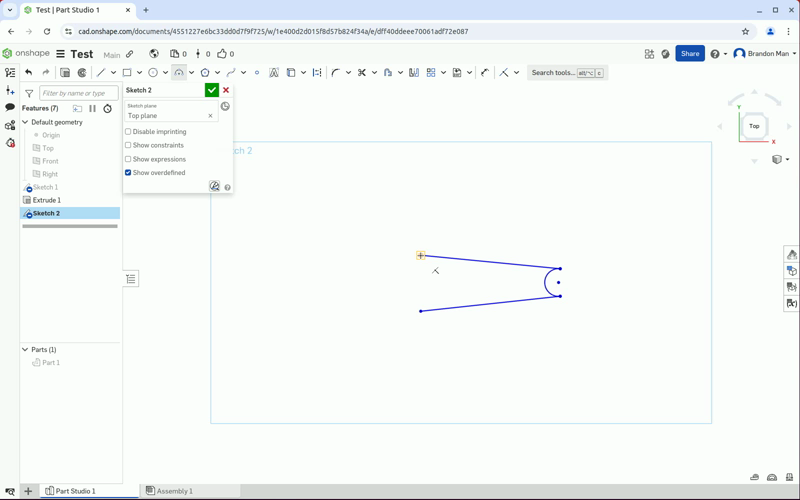
click(420, 255)
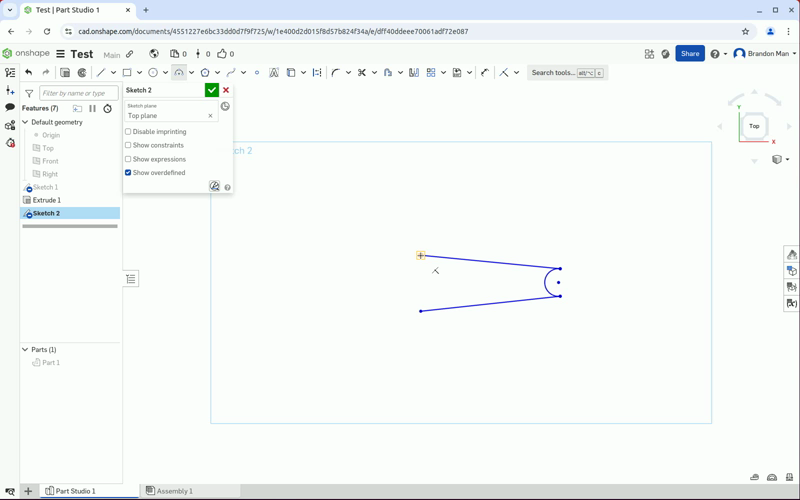
mouse_move(420, 311)
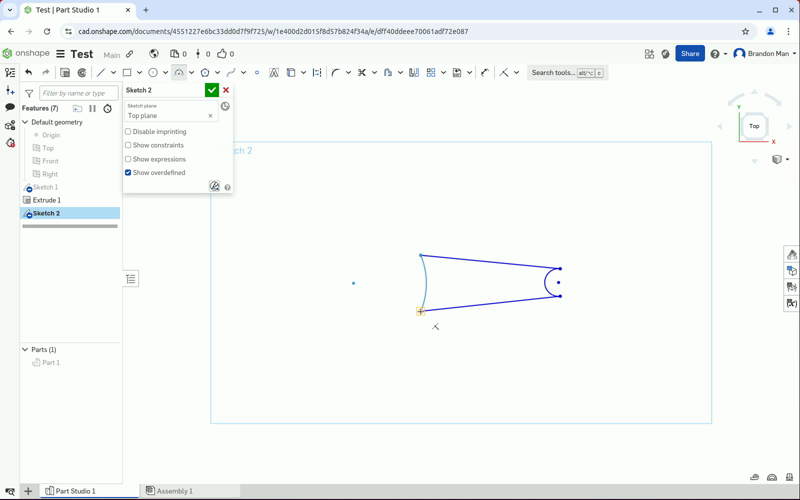
click(420, 311)
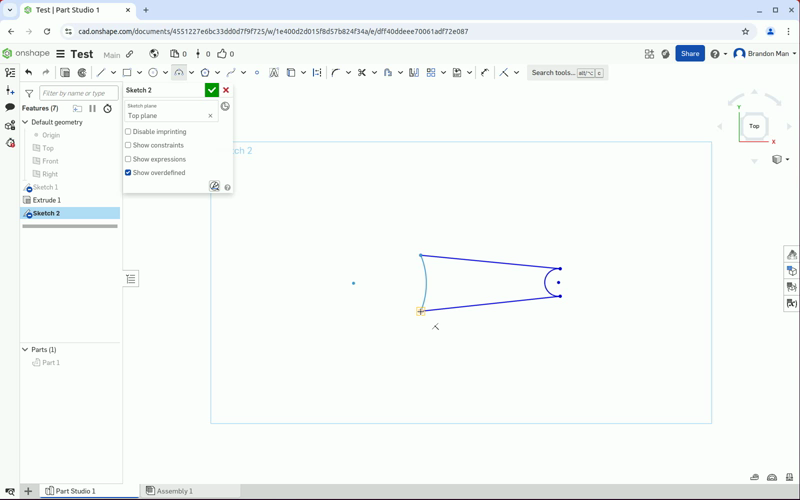
key_down(shift)
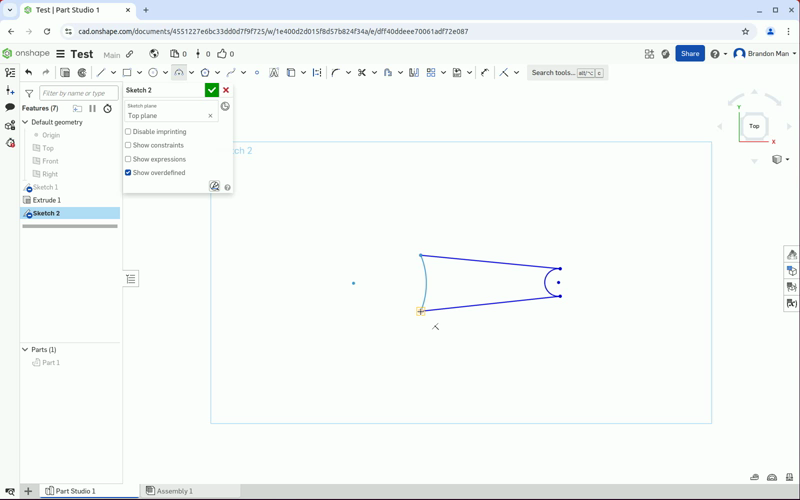
mouse_move(446, 283)
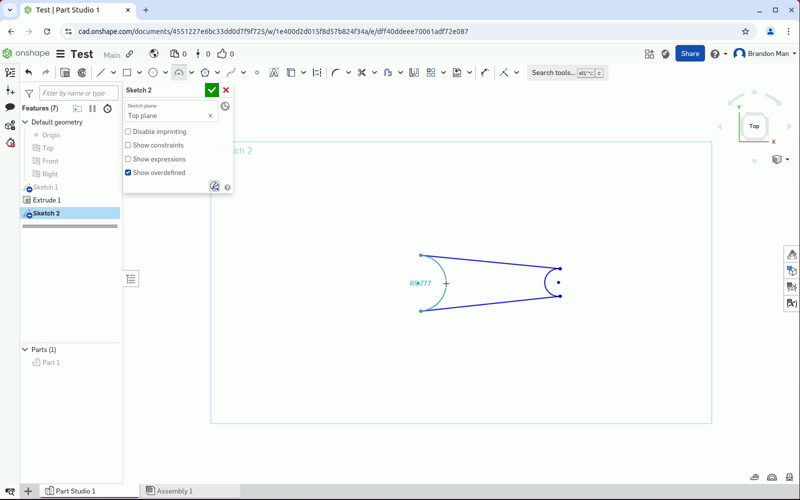
click(446, 283)
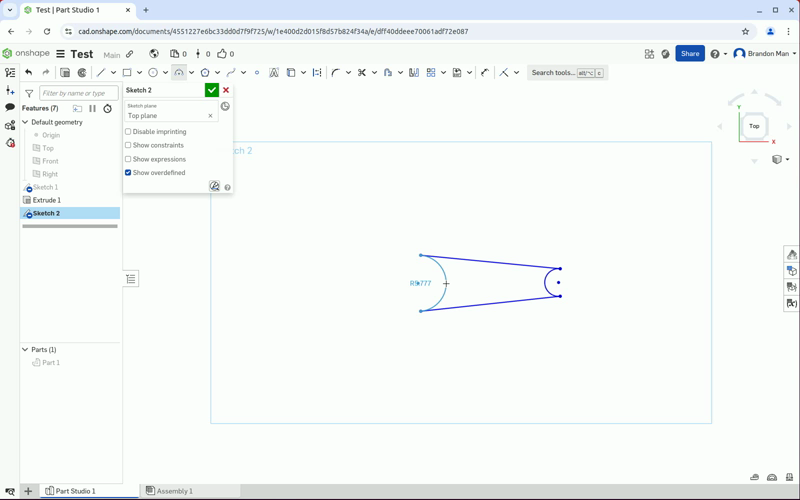
key_up(shift)
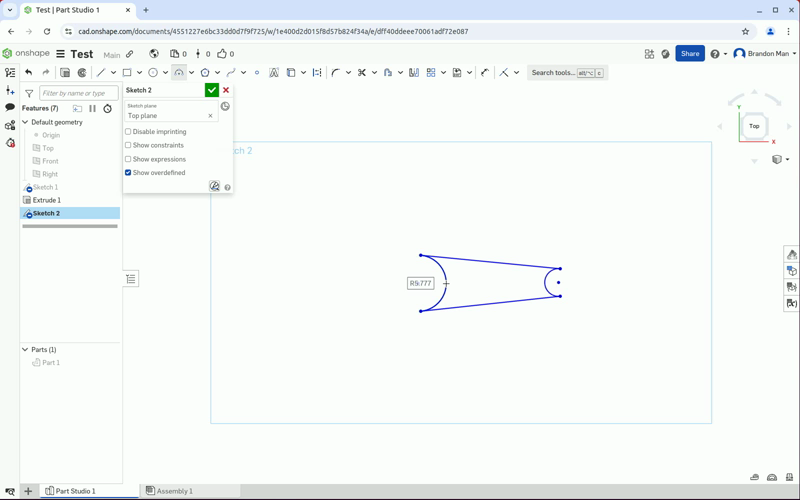
key(esc)
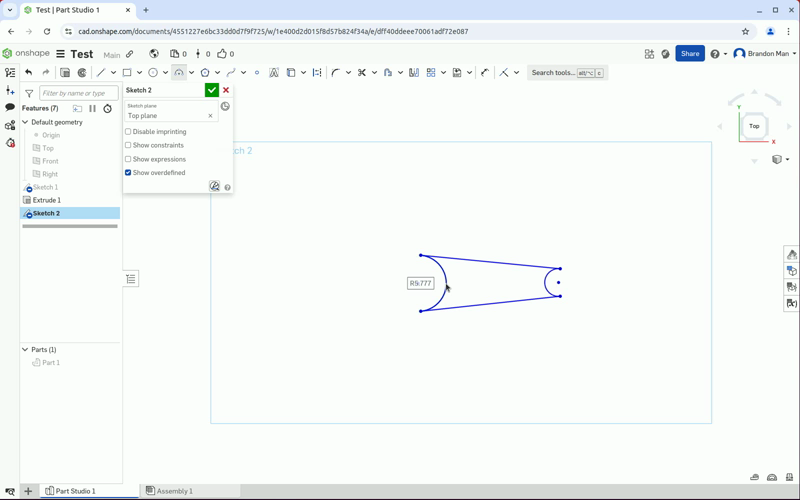
key(l)
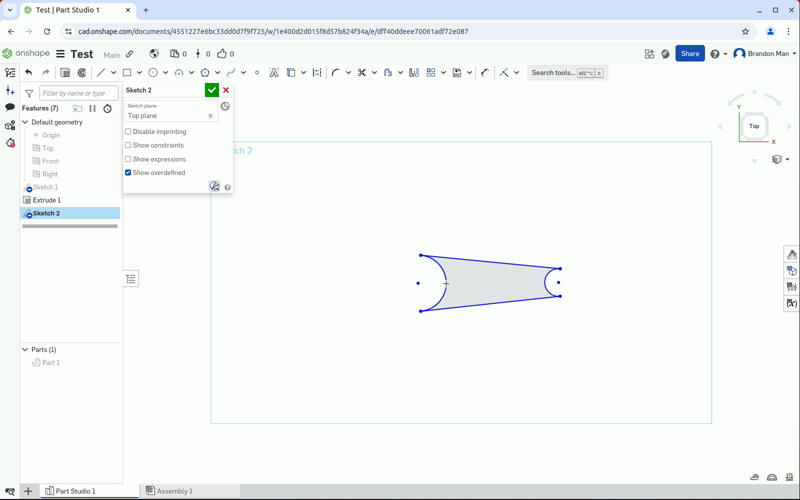
key_down(shift)
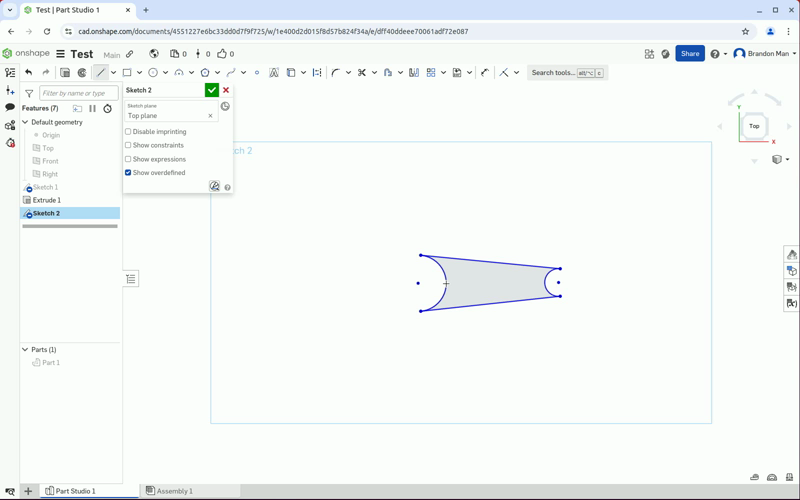
mouse_move(460, 290)
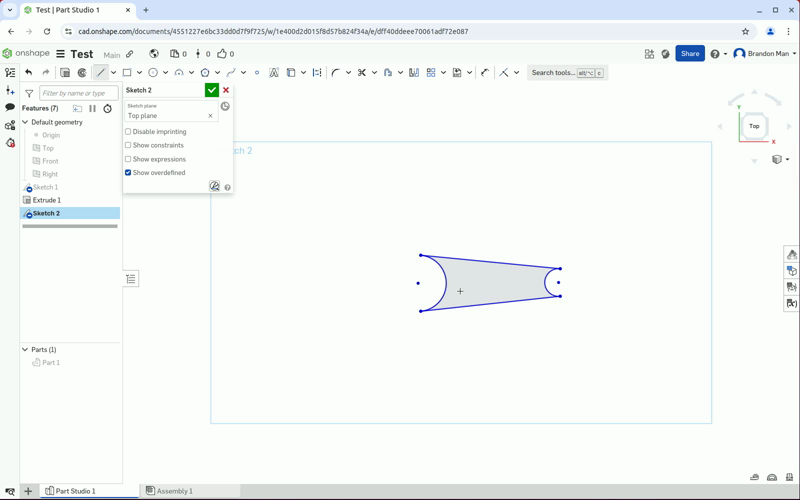
click(460, 290)
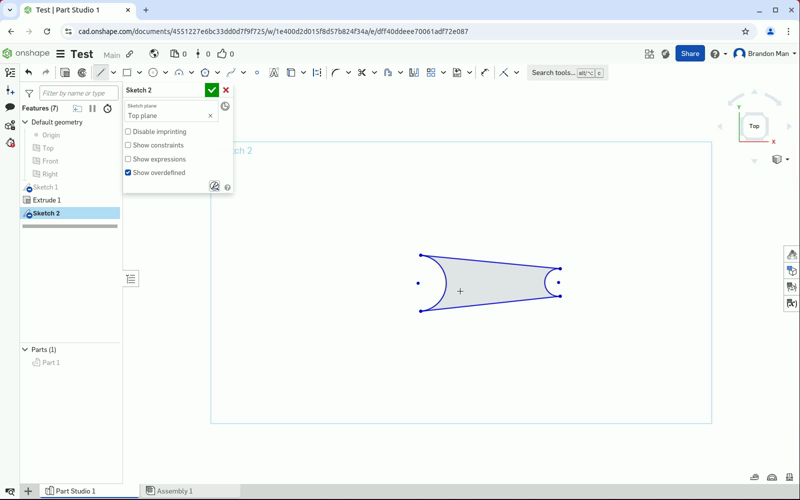
key_up(shift)
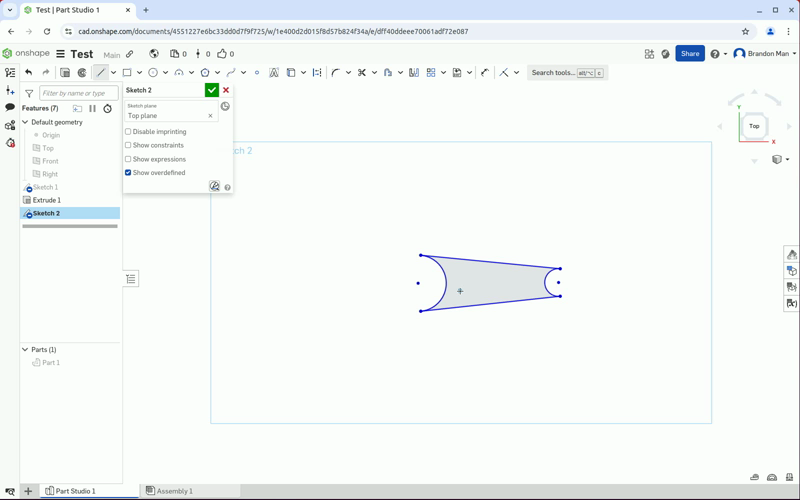
key_down(shift)
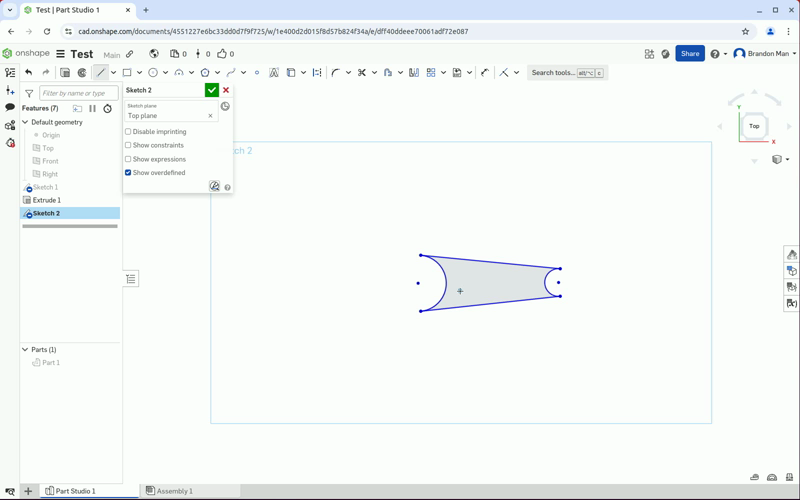
mouse_move(490, 290)
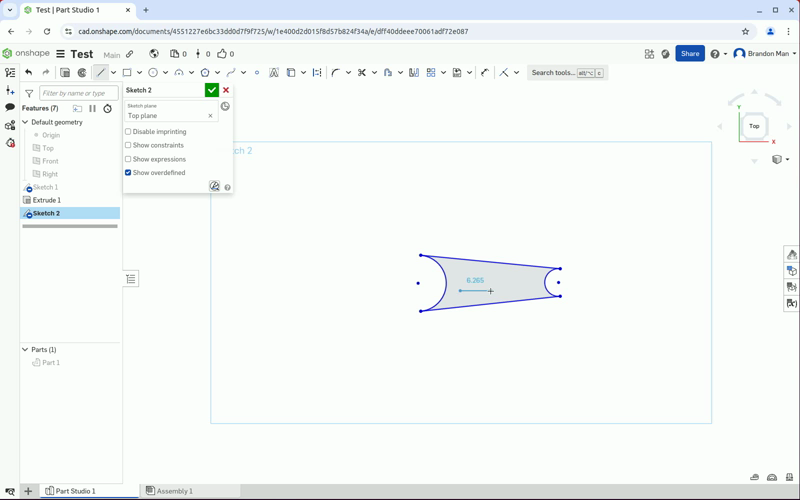
mouse_move(516, 290)
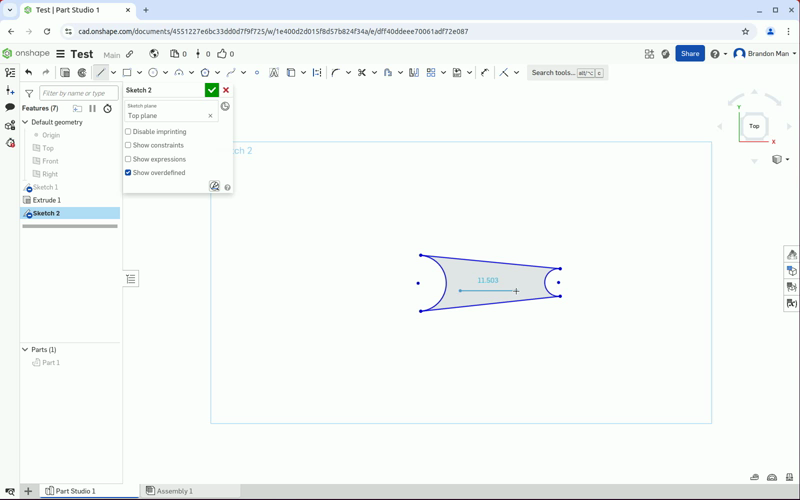
click(516, 290)
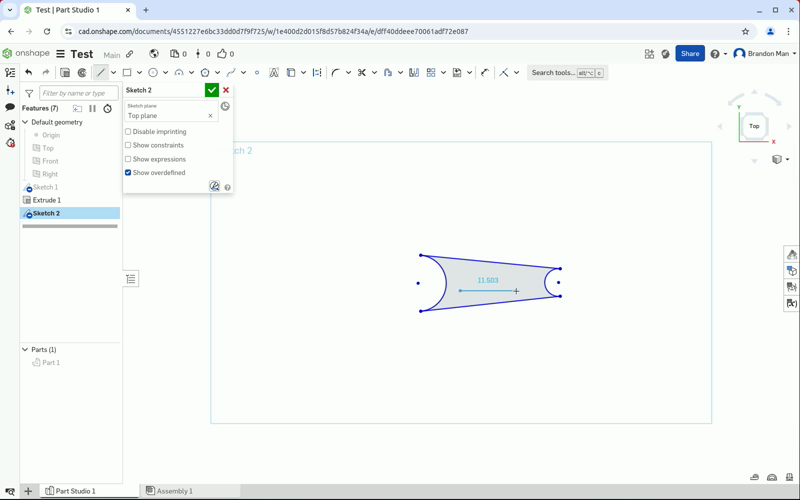
key_up(shift)
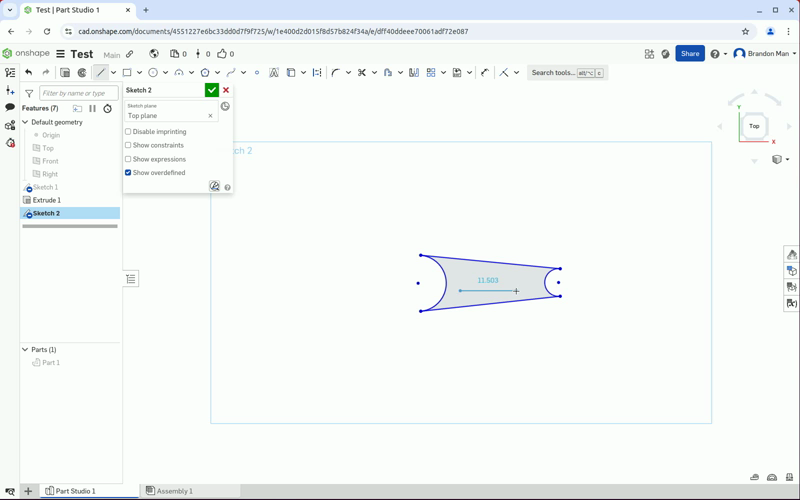
key(esc)
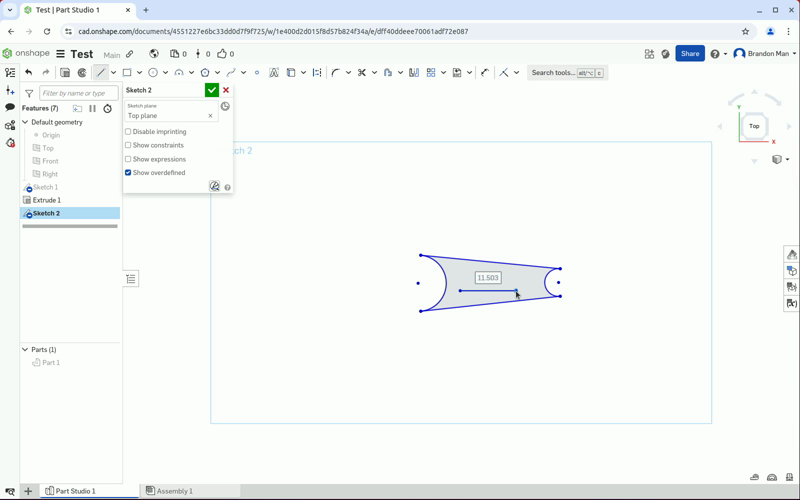
key(a)
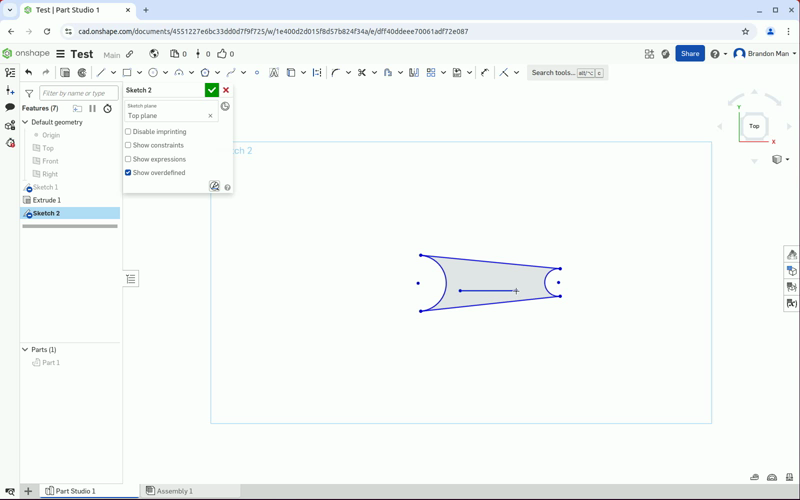
mouse_move(516, 290)
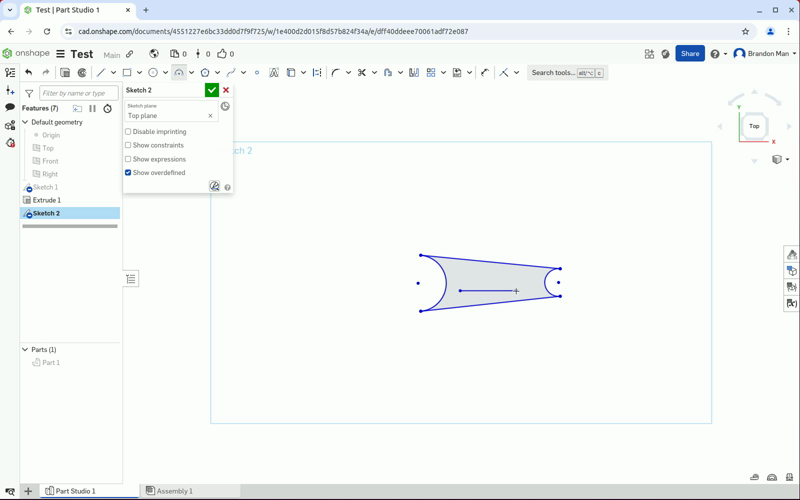
click(516, 290)
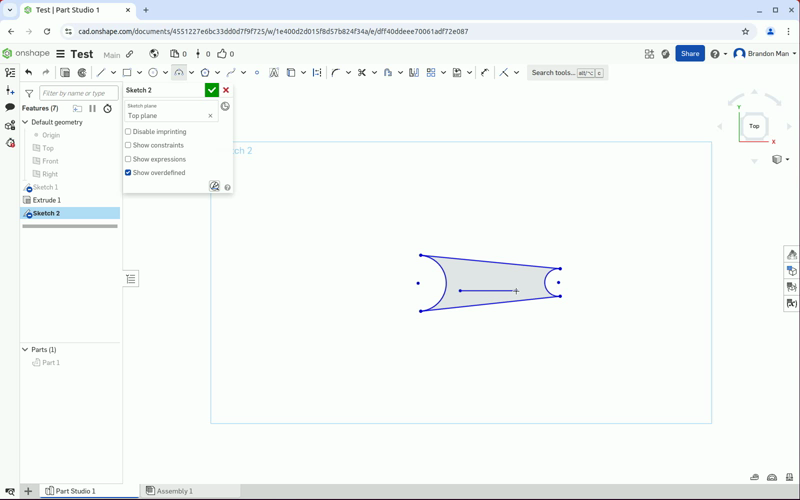
key_down(shift)
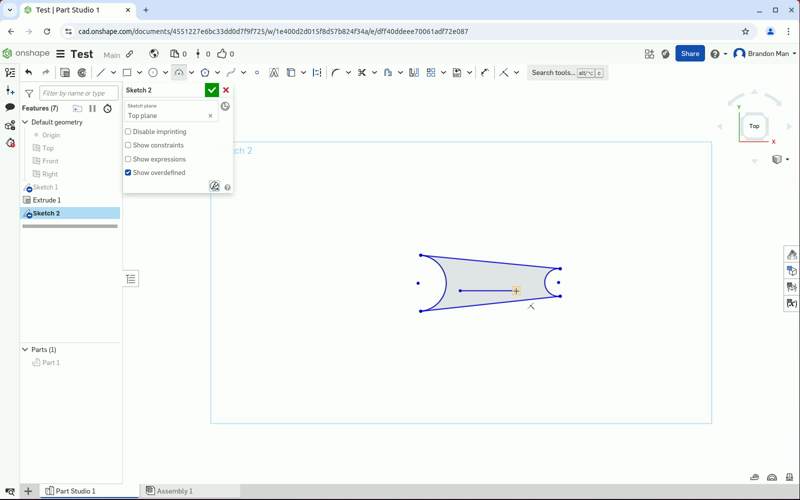
mouse_move(516, 276)
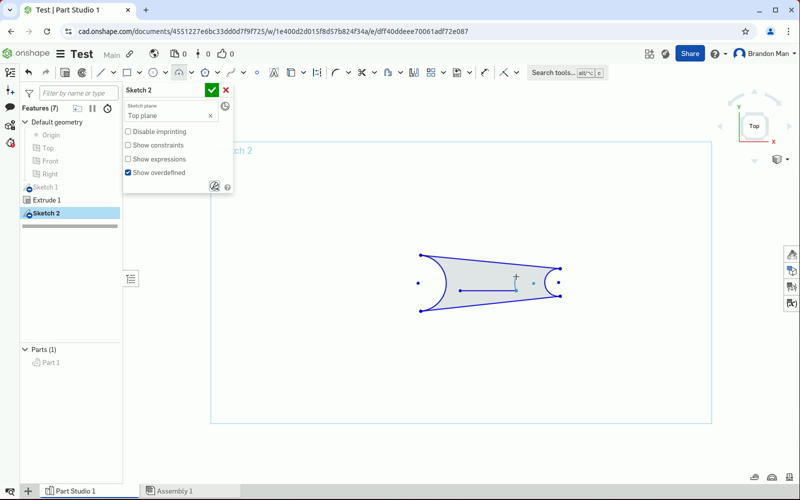
click(516, 276)
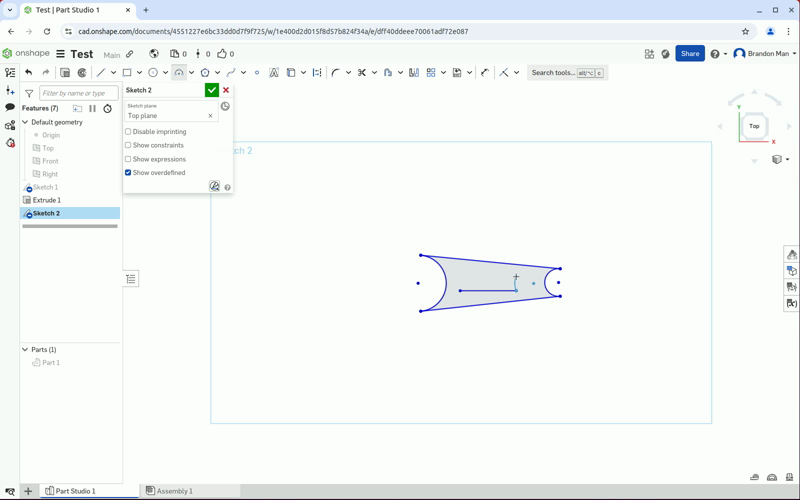
mouse_move(523, 283)
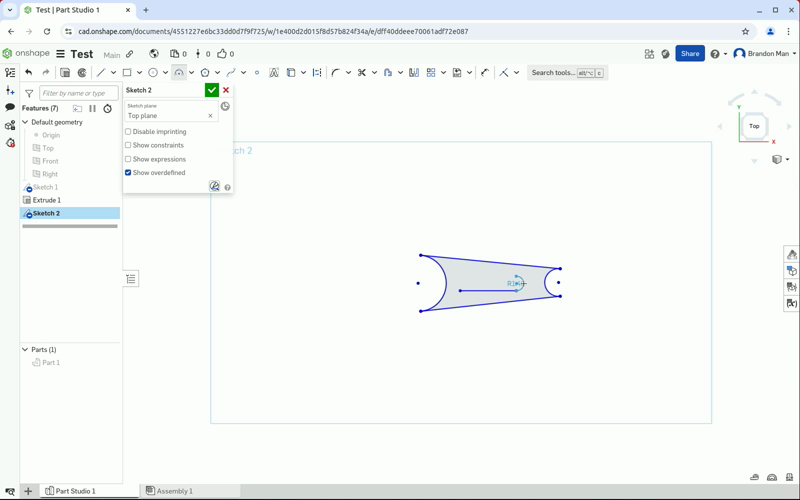
click(523, 283)
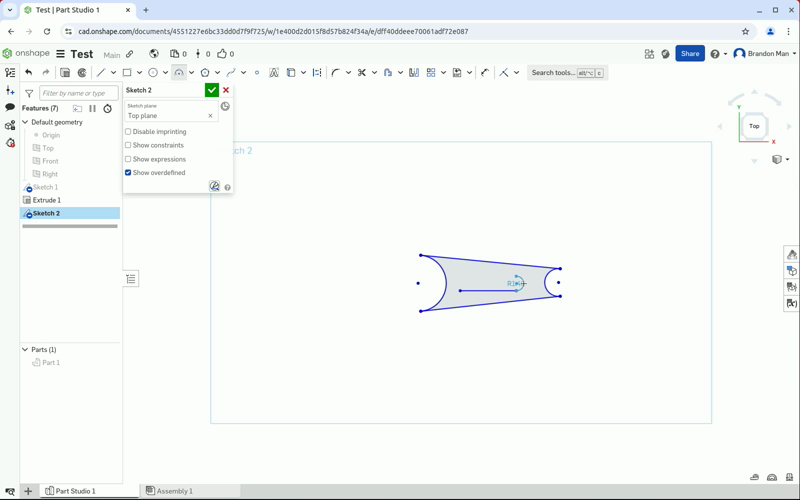
key_up(shift)
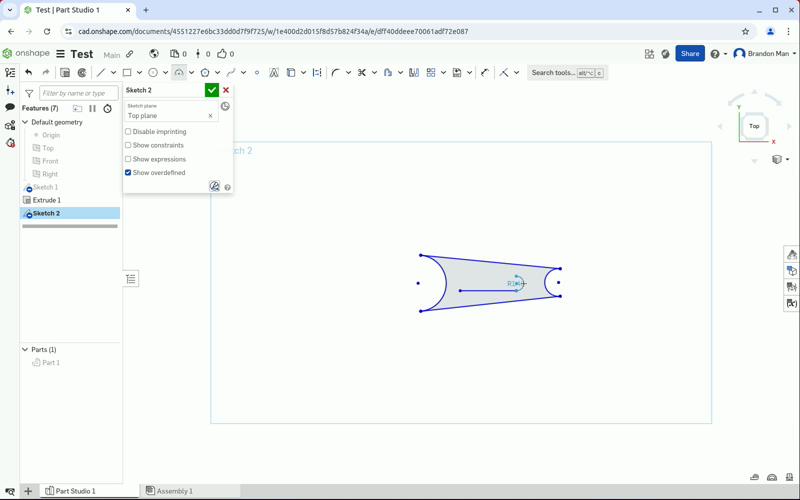
key(esc)
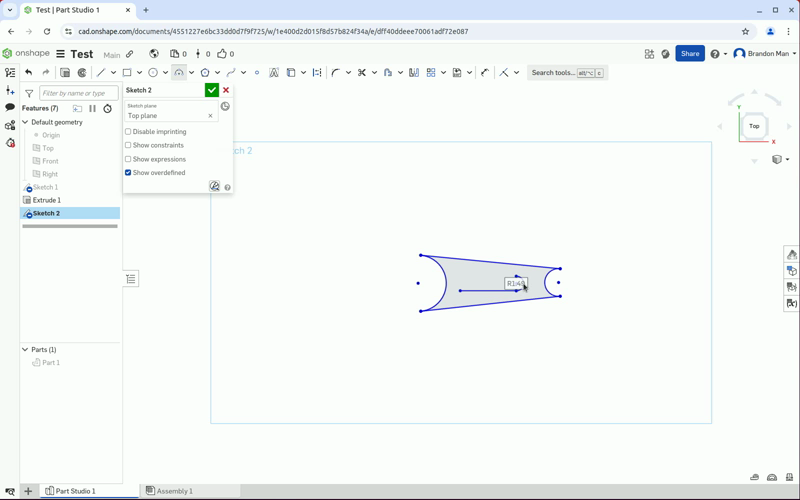
key(l)
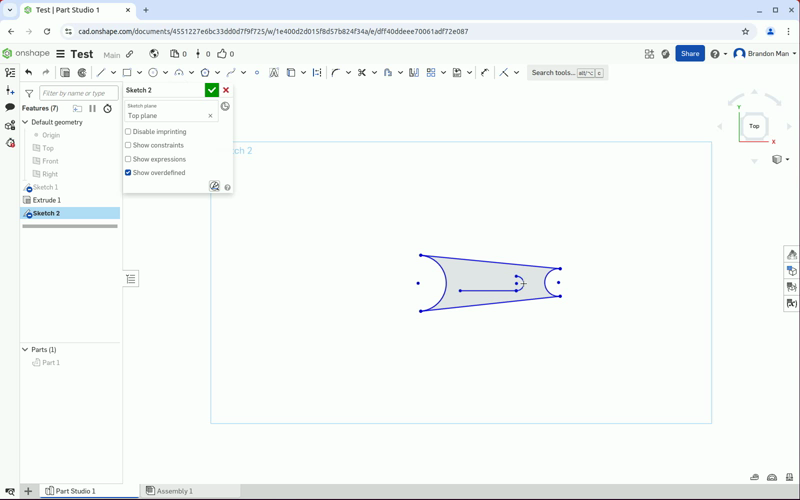
mouse_move(516, 276)
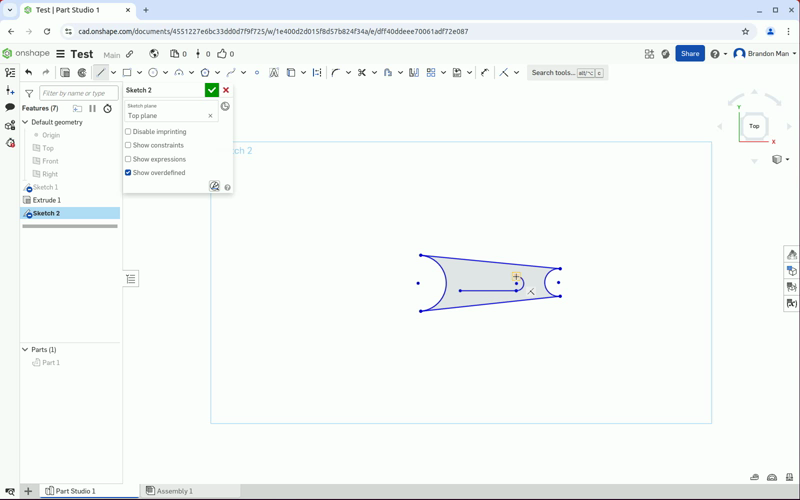
click(516, 276)
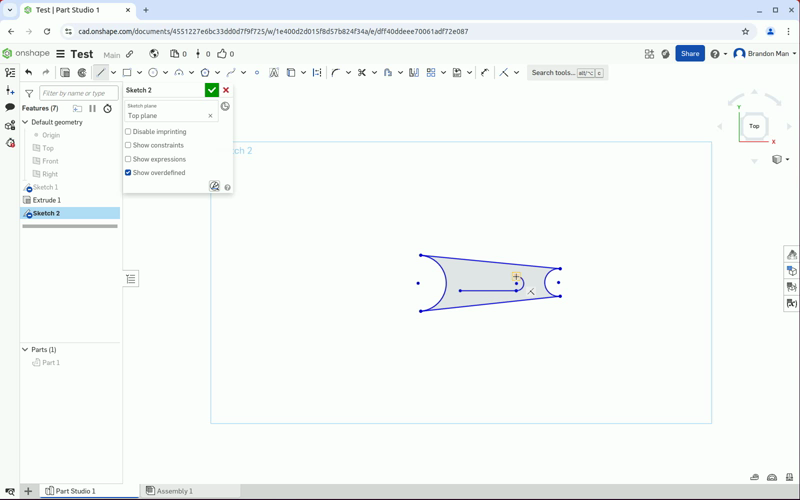
key_down(shift)
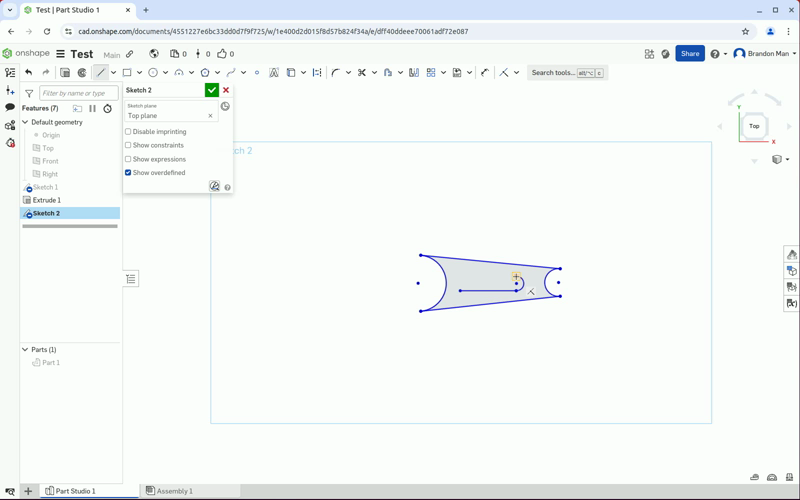
mouse_move(546, 276)
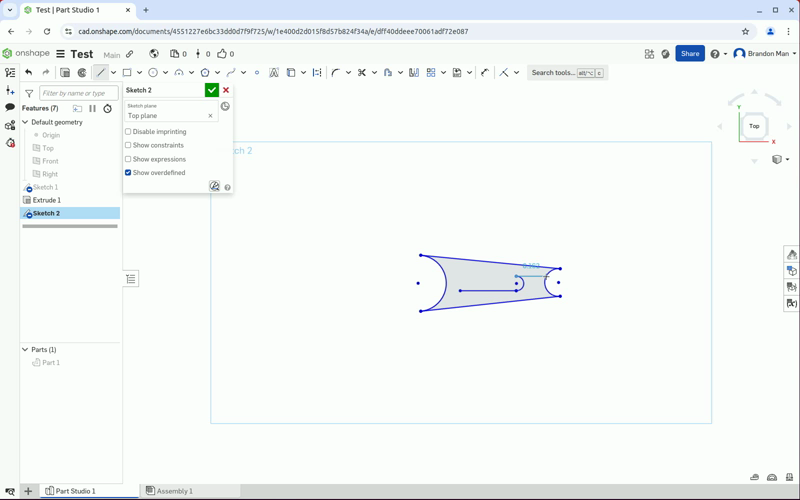
mouse_move(460, 276)
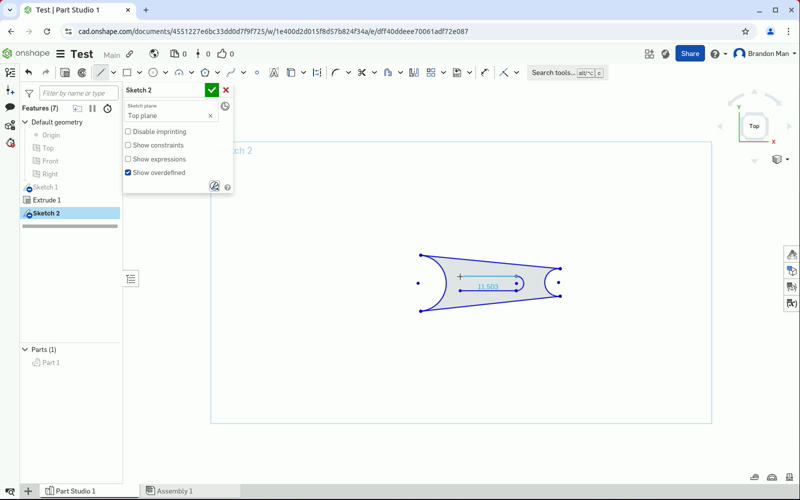
click(460, 276)
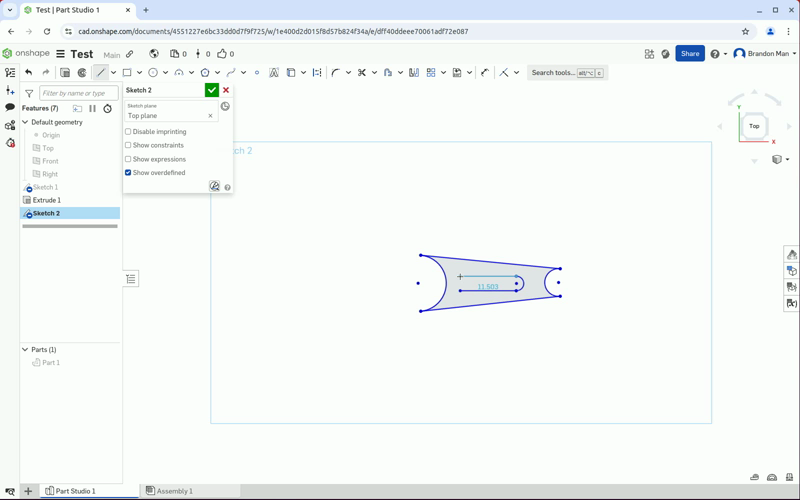
key_up(shift)
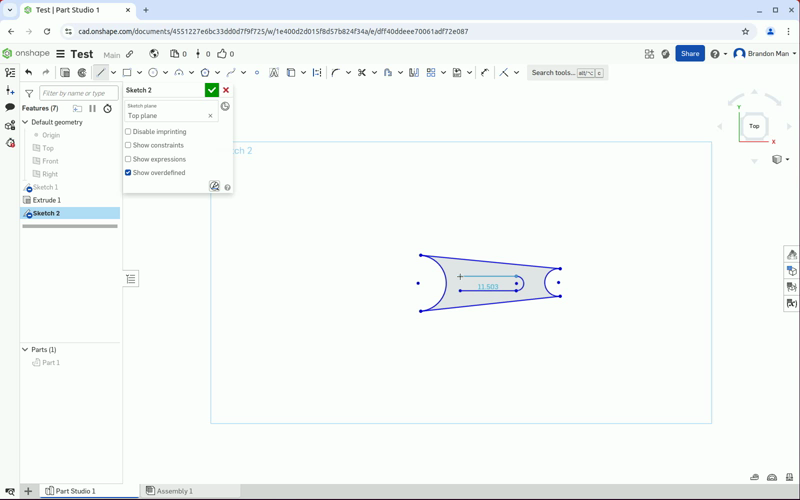
key(esc)
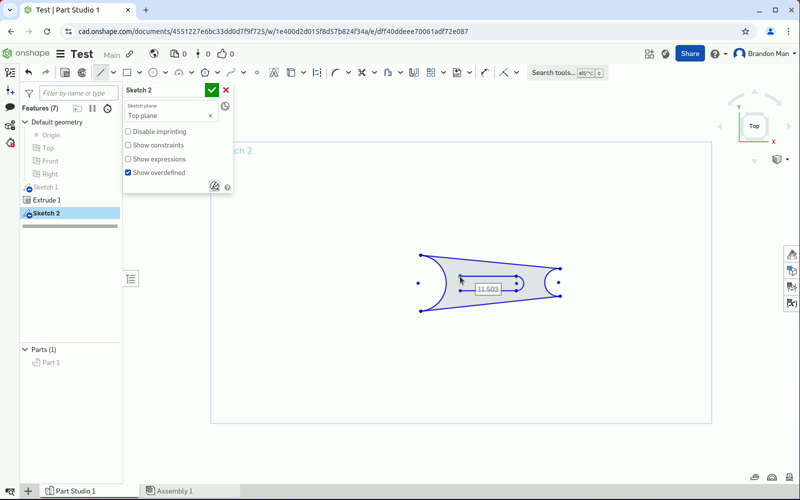
key(a)
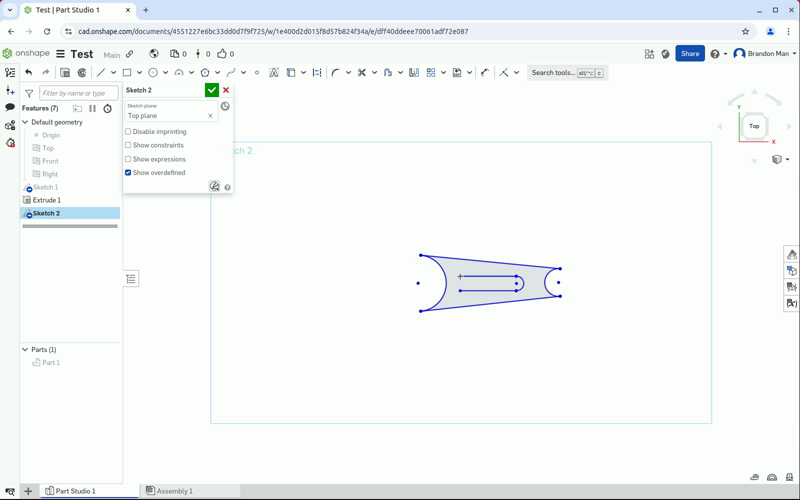
mouse_move(460, 276)
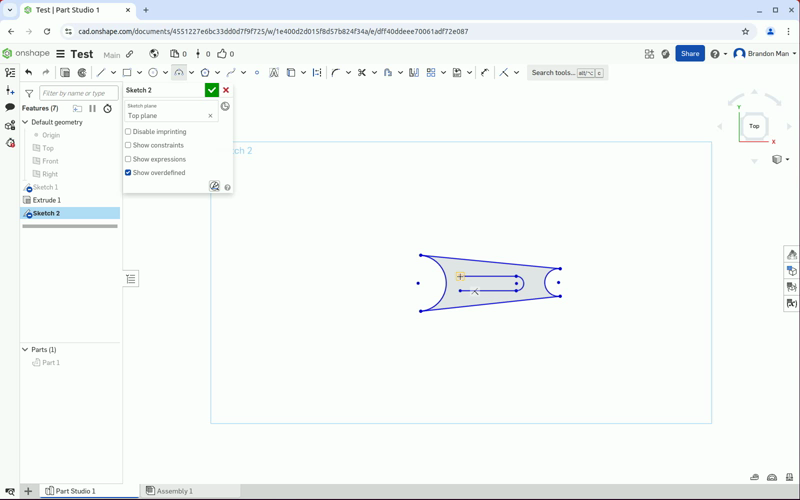
click(460, 276)
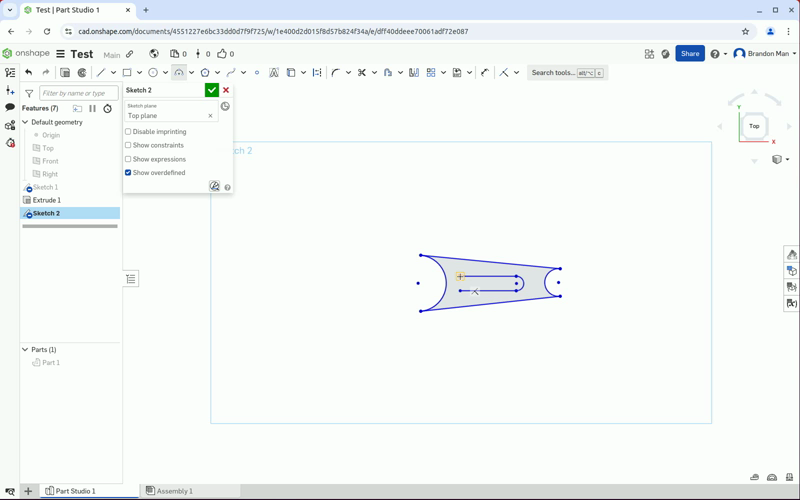
mouse_move(460, 290)
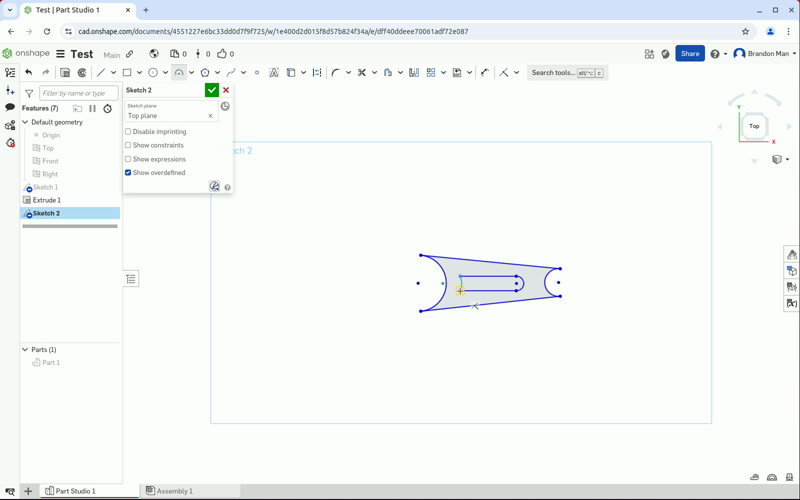
click(460, 290)
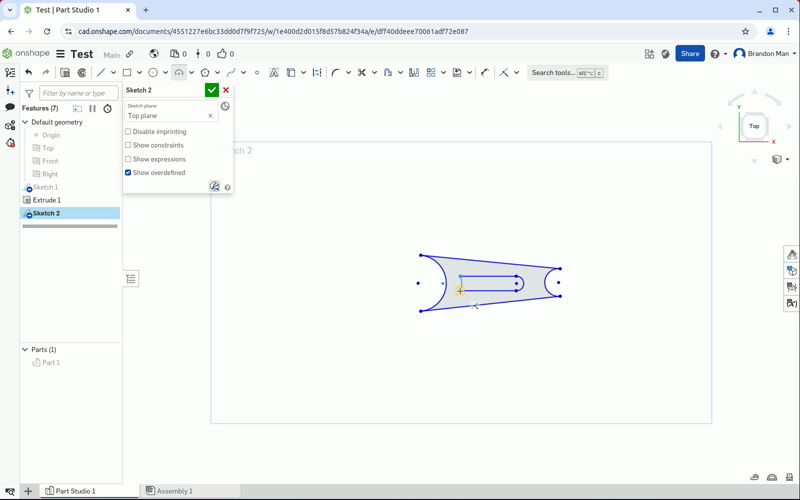
key_down(shift)
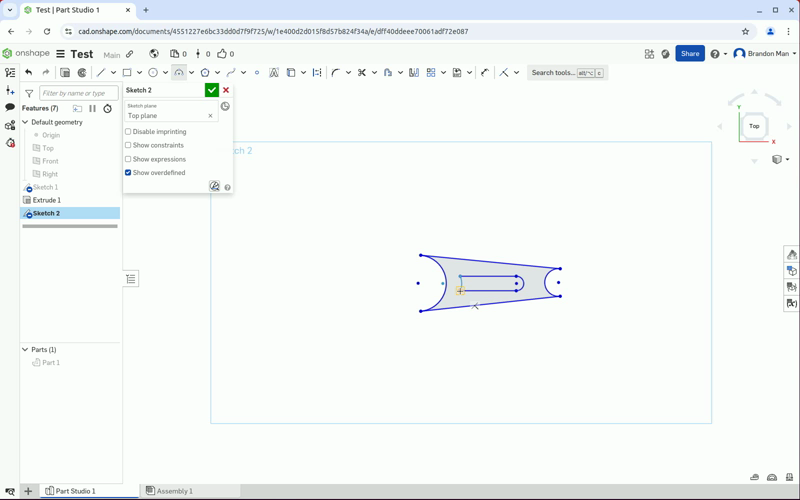
mouse_move(453, 283)
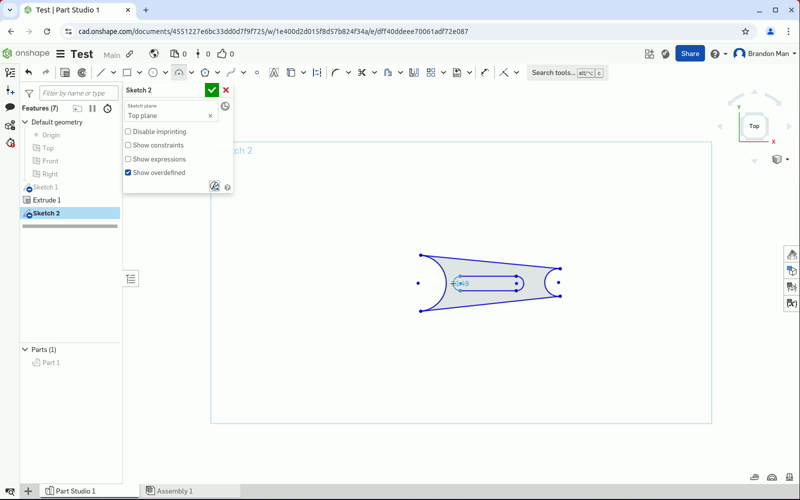
click(453, 283)
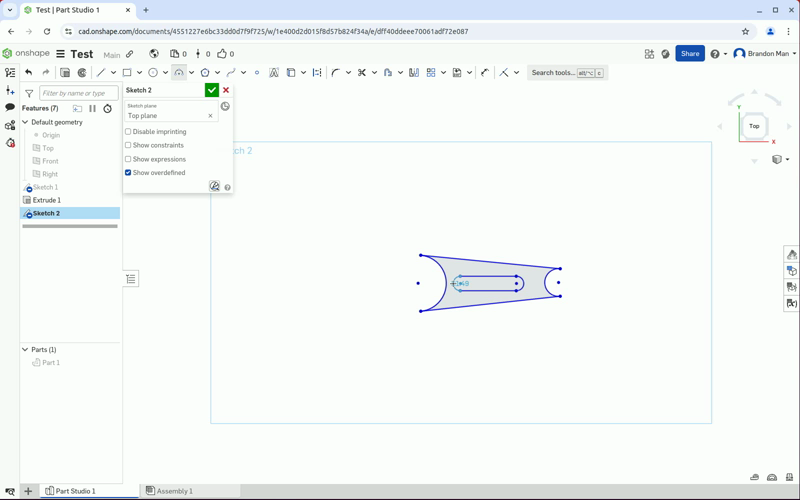
key_up(shift)
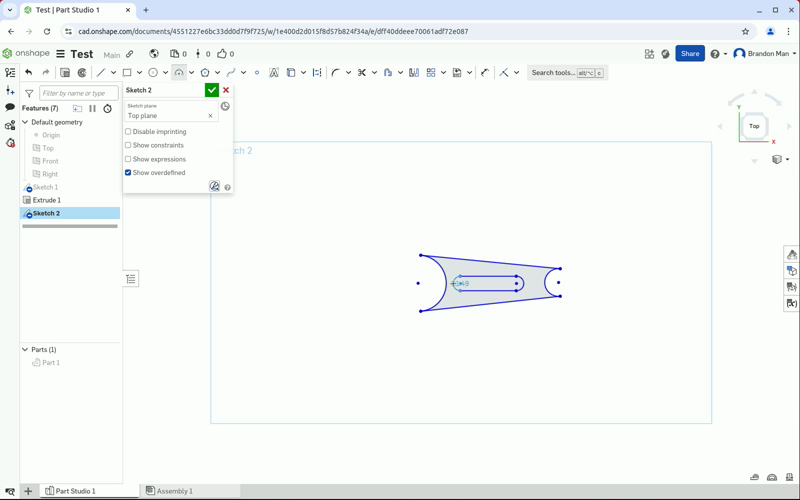
key(esc)
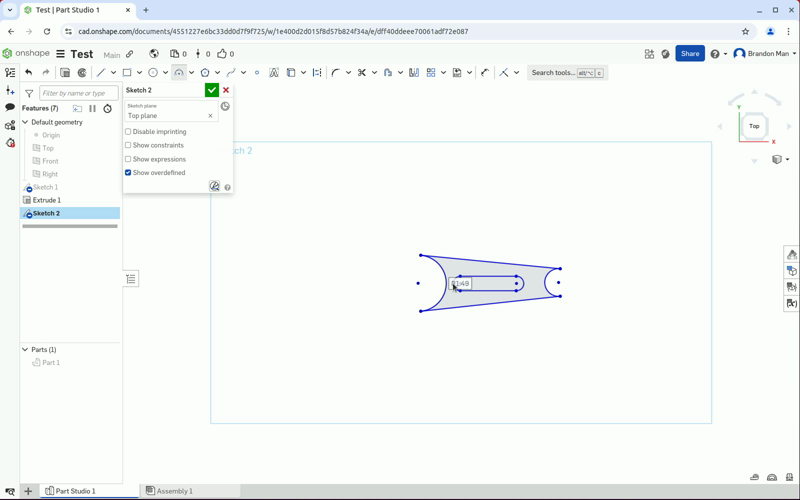
mouse_move(459, 293)
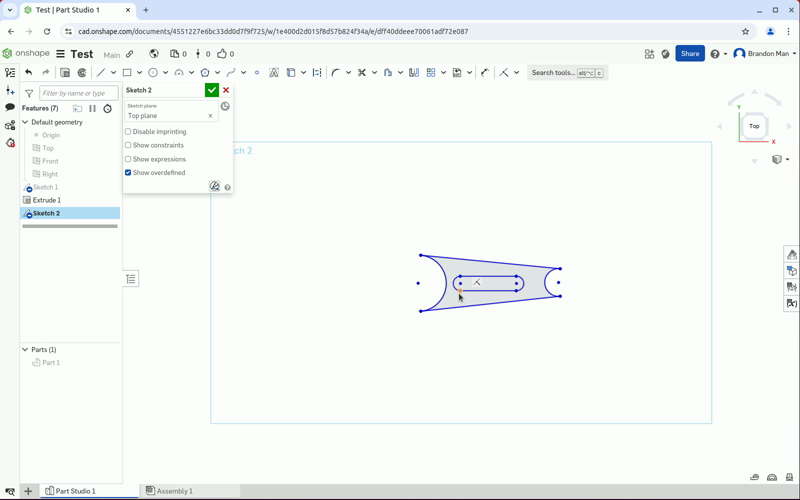
click(459, 293)
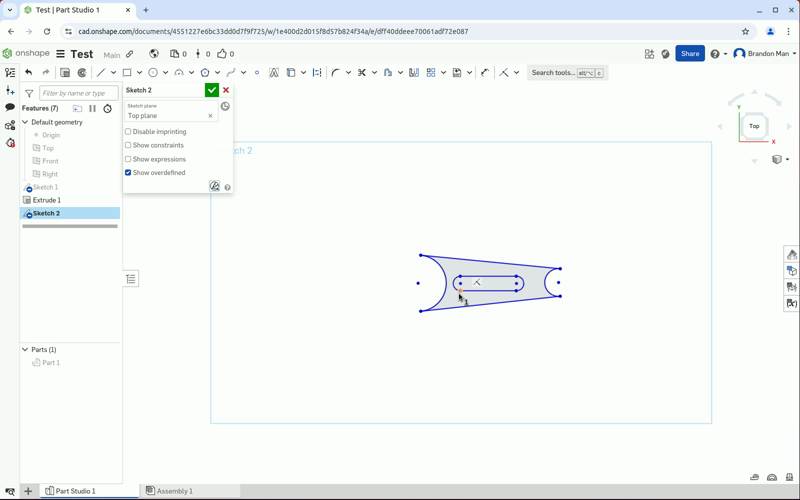
mouse_move(73, 352)
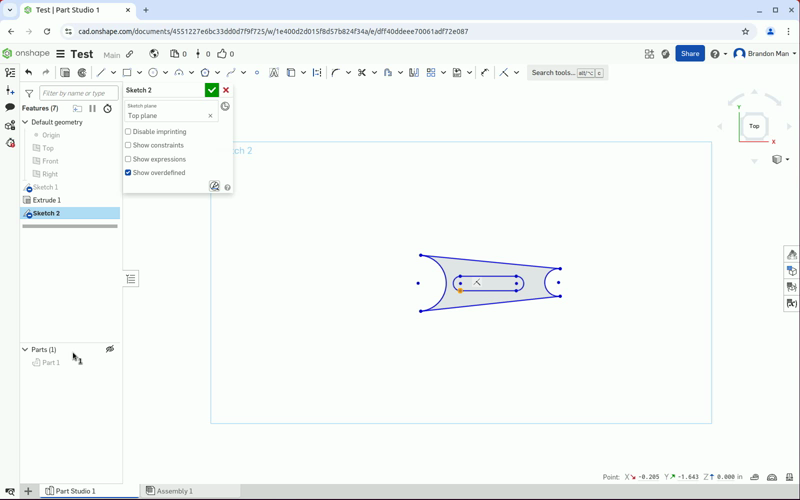
key(shift+y)
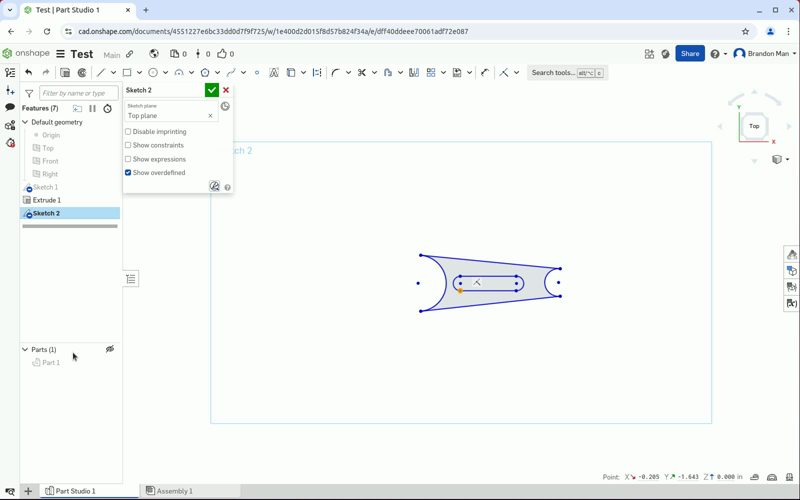
key(shift+e)
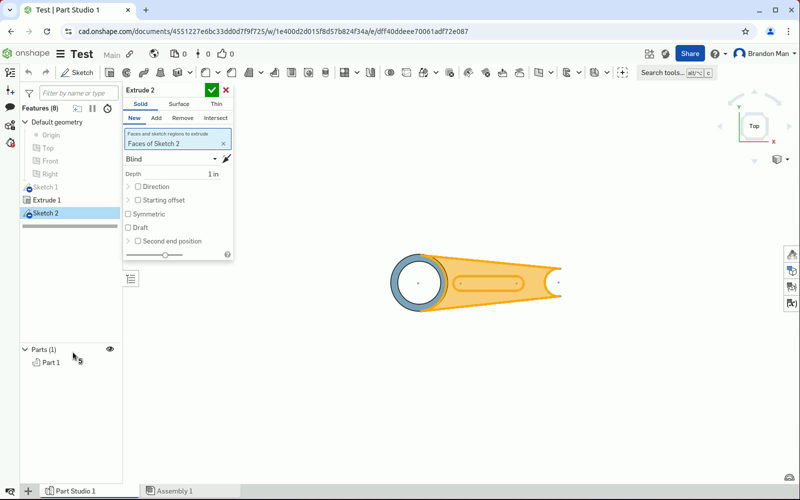
mouse_move(143, 106)
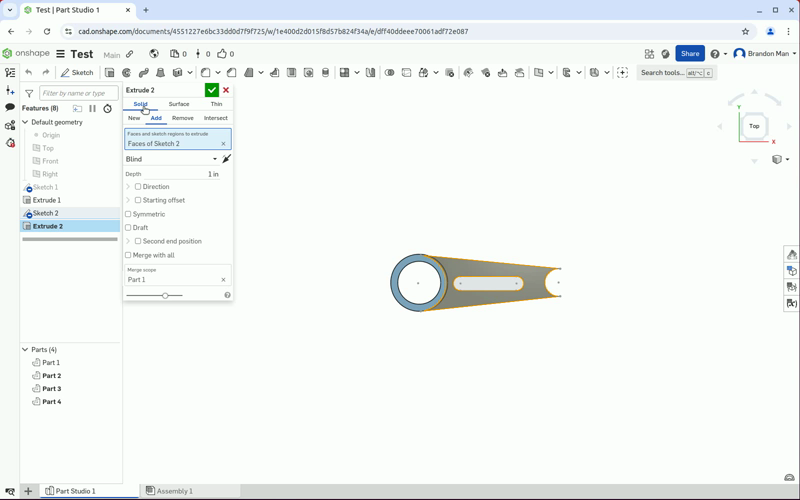
click(143, 106)
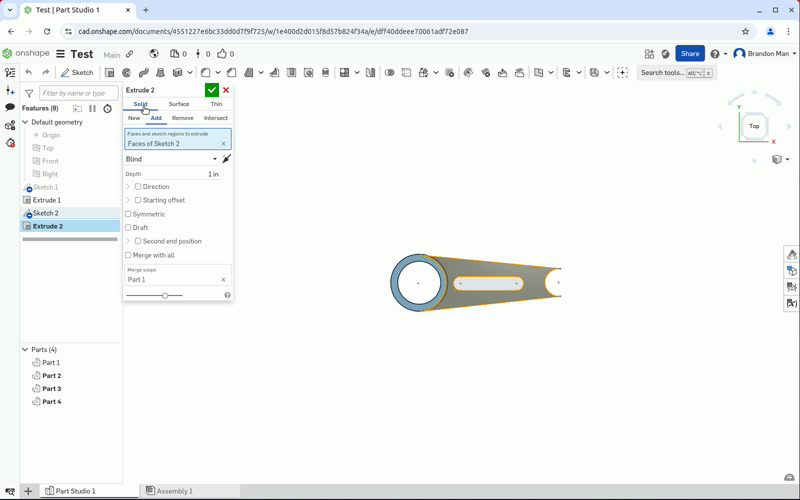
mouse_move(137, 120)
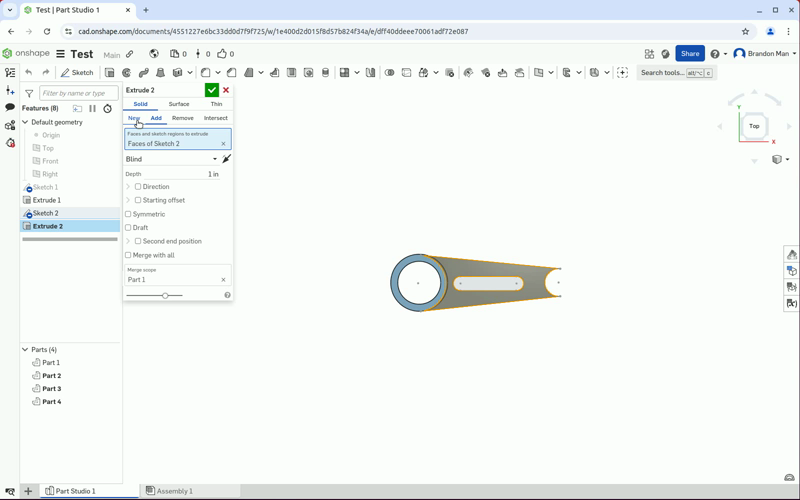
click(137, 120)
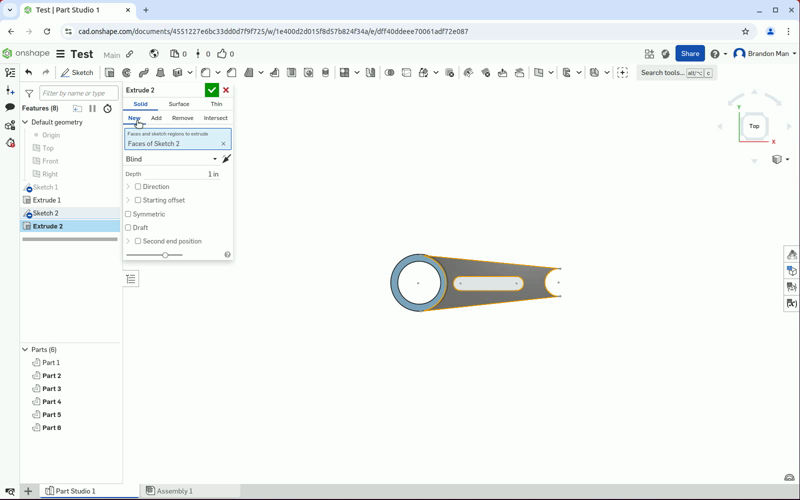
key(tab, 4)
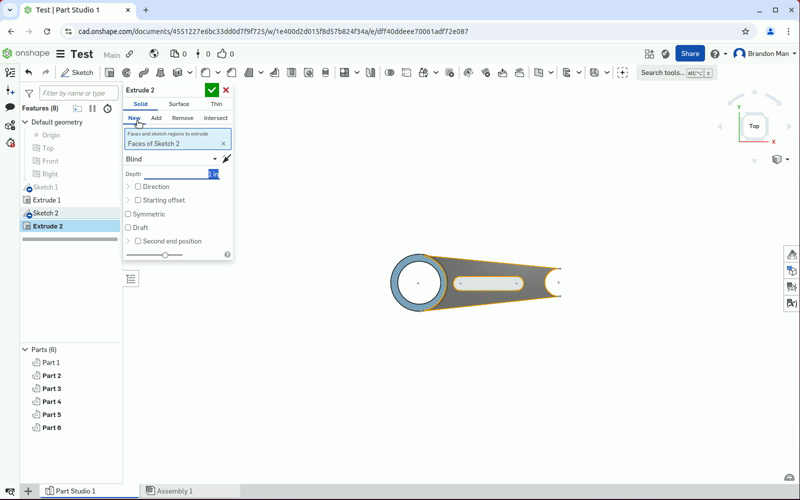
text(5.777)
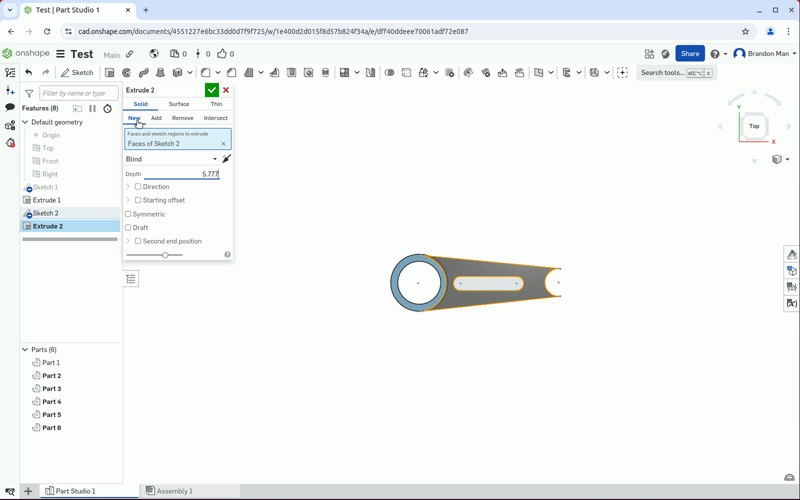
key(enter)
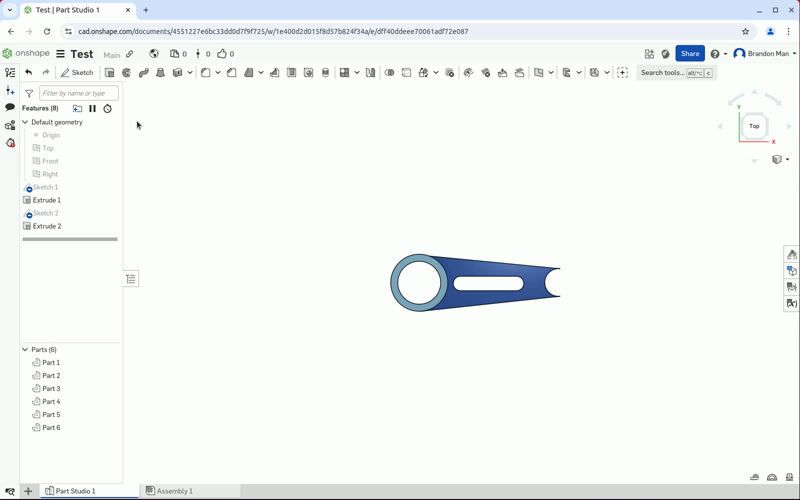
key(shift+h)
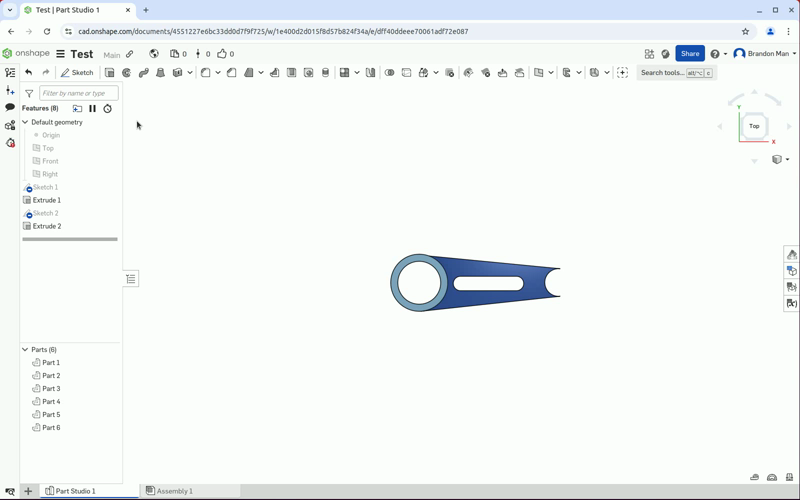
key(shift+h)
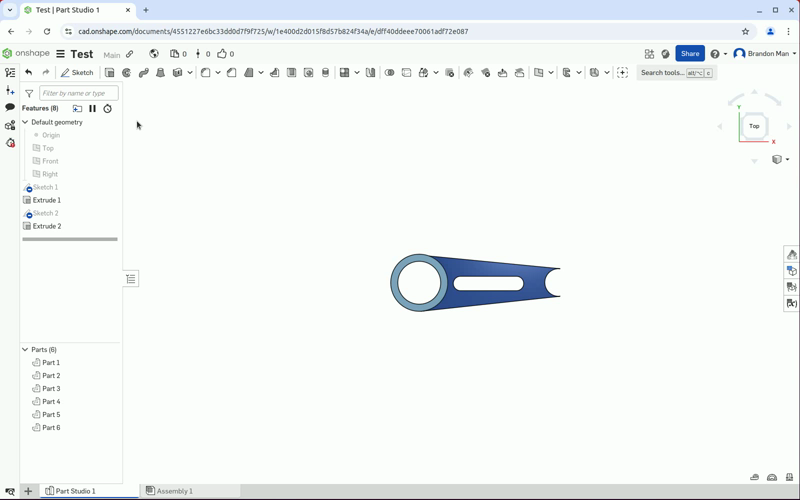
mouse_move(73, 189)
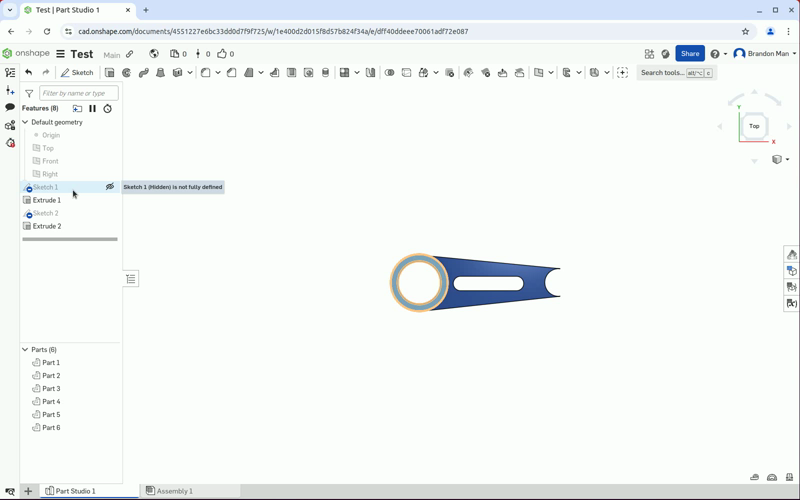
click(73, 189)
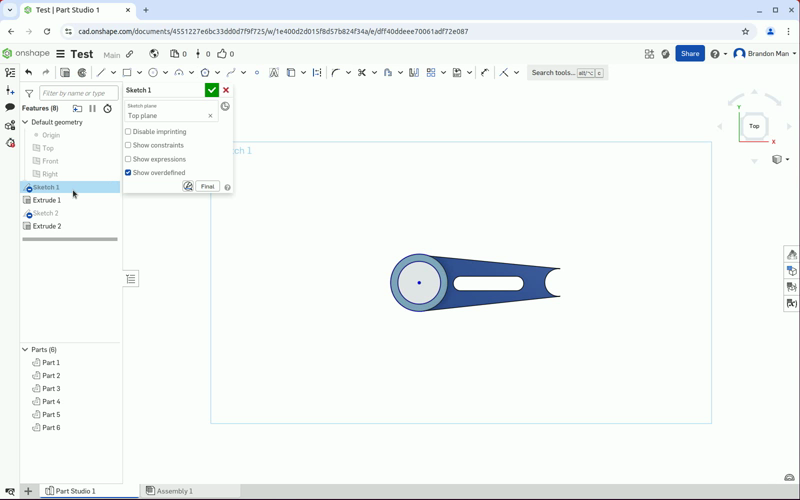
mouse_move(229, 92)
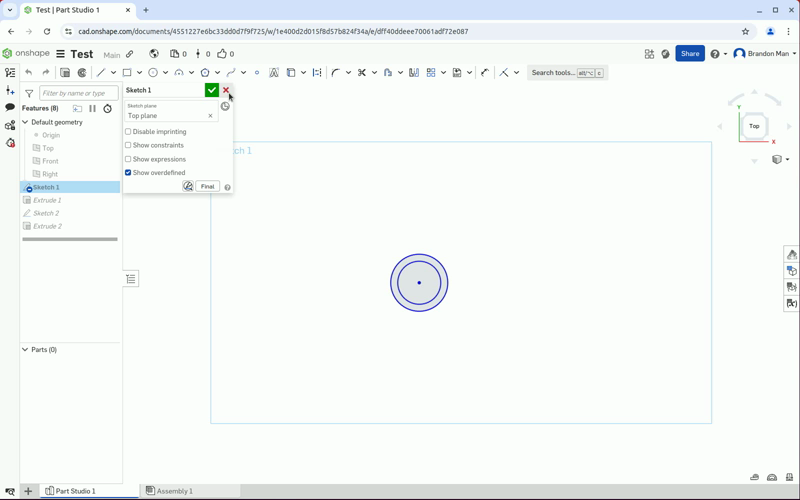
click(229, 92)
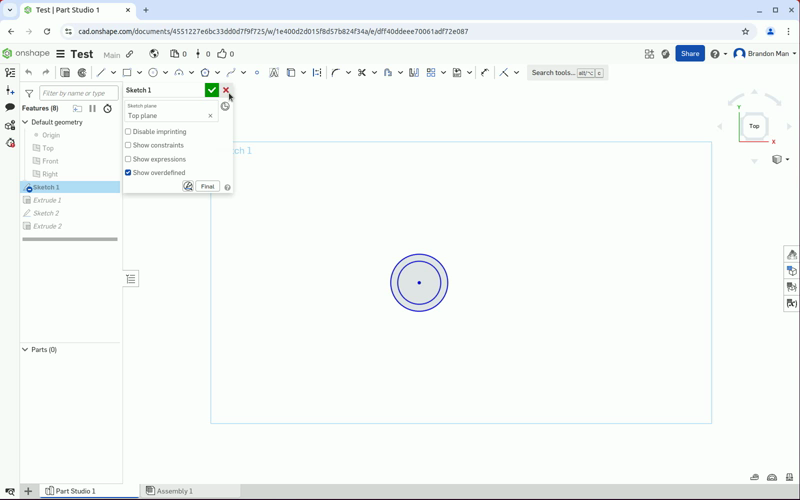
key(shift+s)
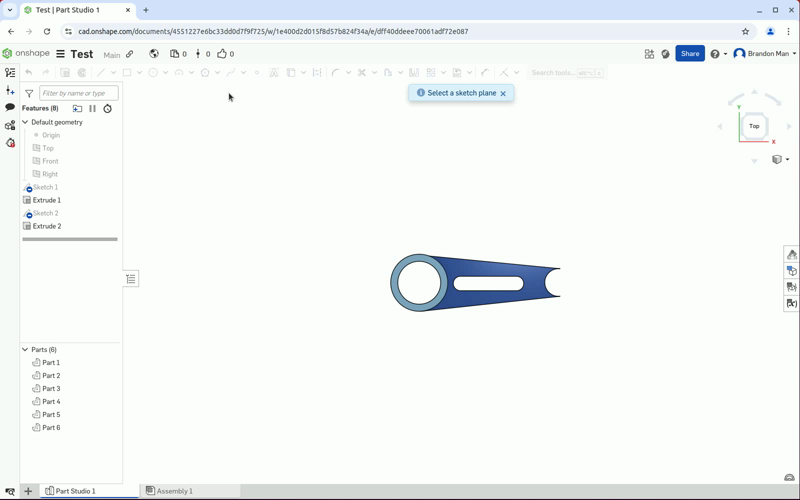
mouse_move(73, 150)
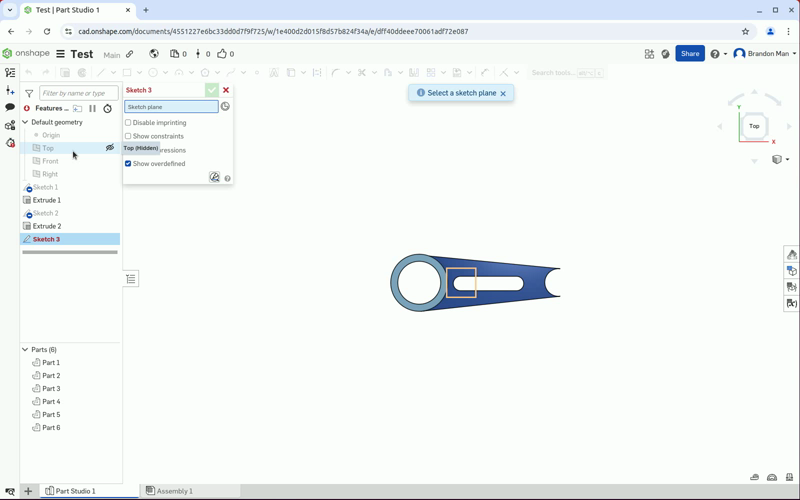
click(73, 150)
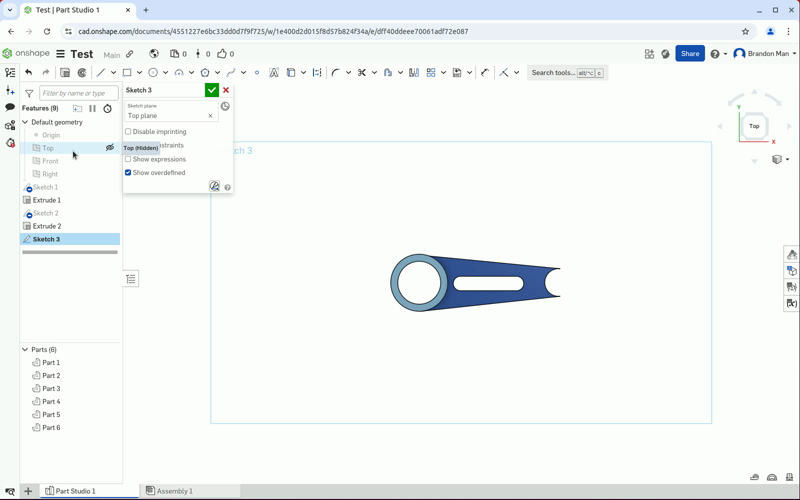
mouse_move(73, 352)
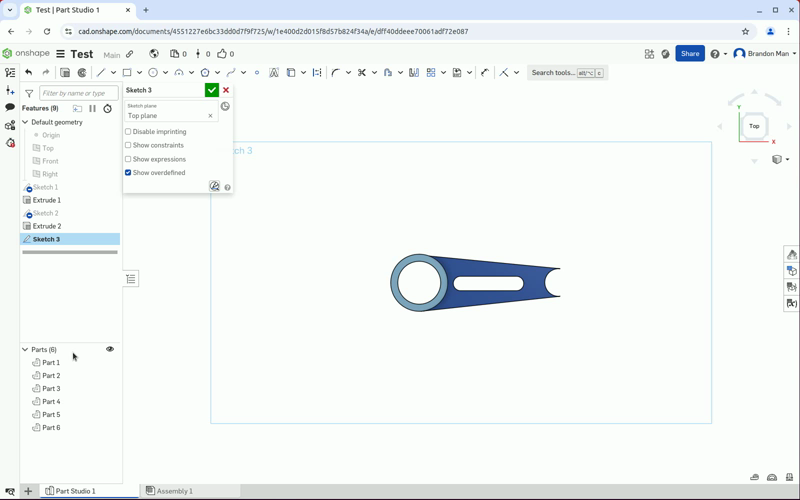
key(y)
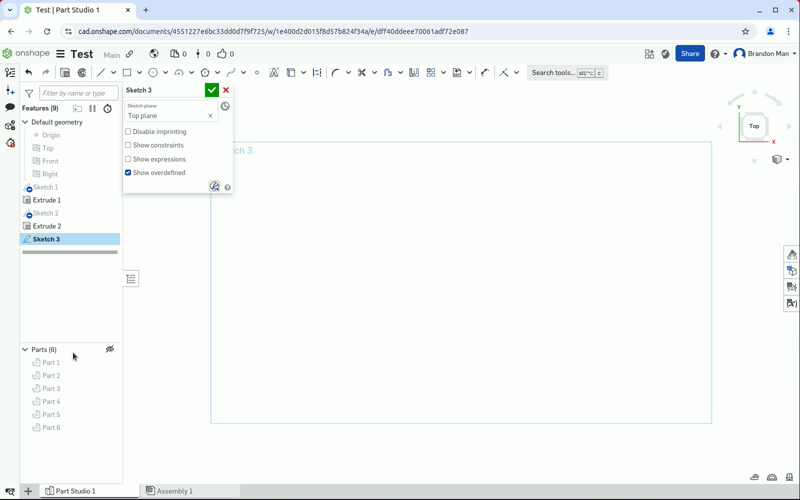
key(c)
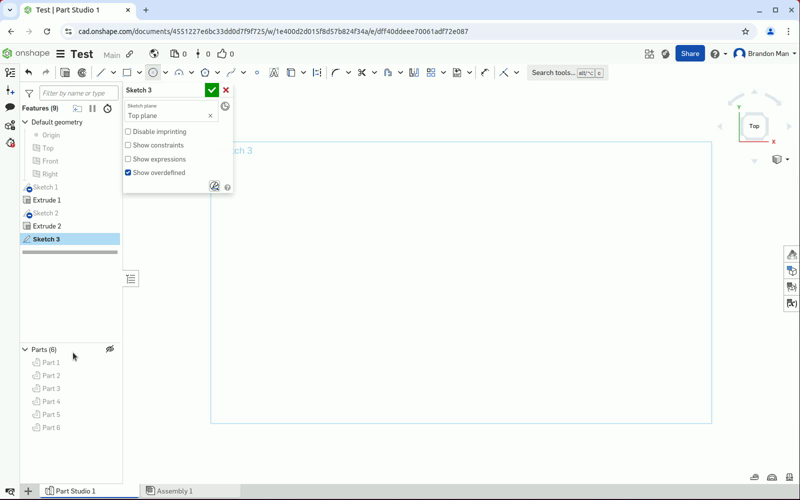
key_down(shift)
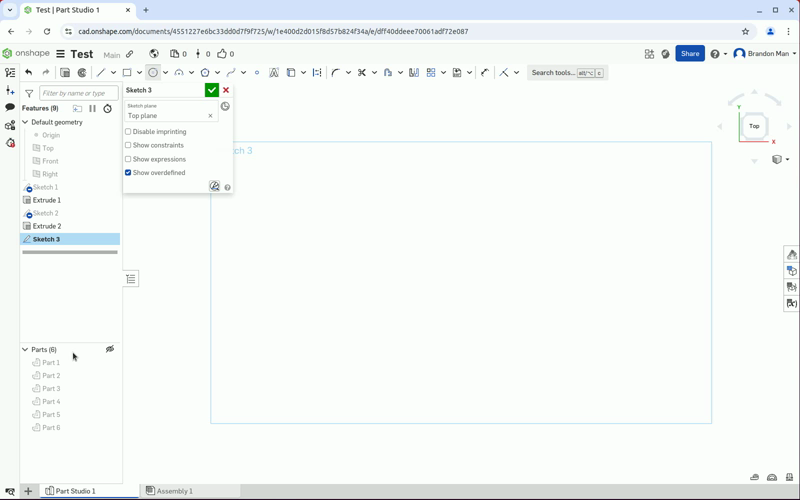
mouse_move(559, 282)
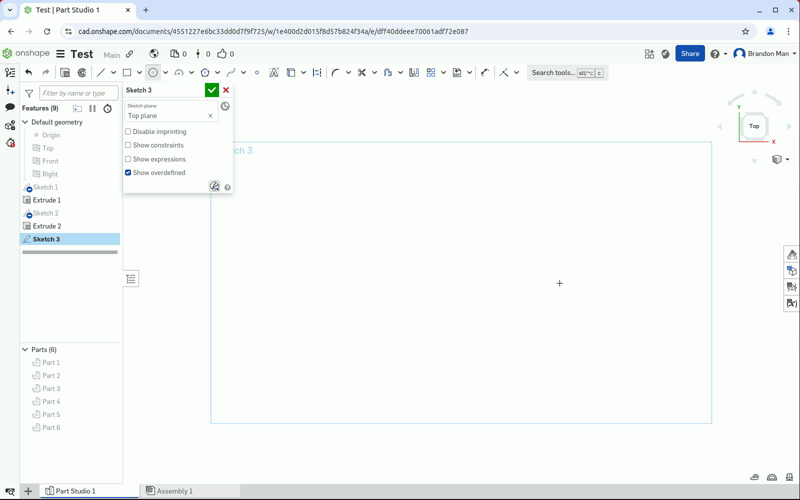
click(559, 282)
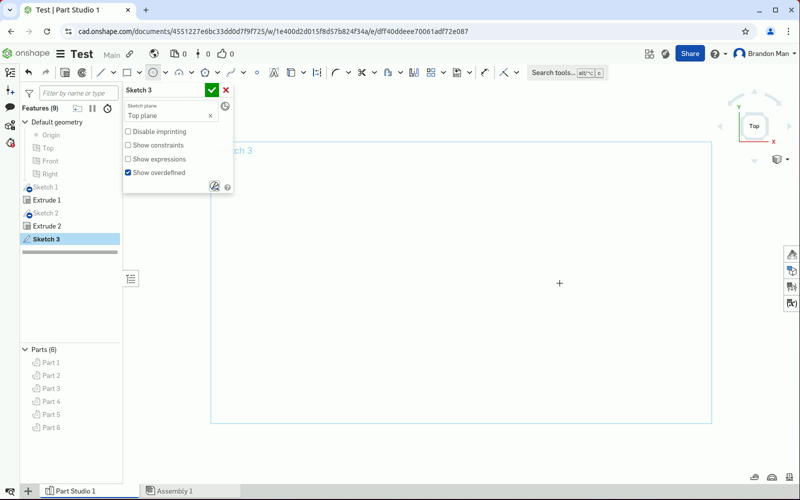
key_up(shift)
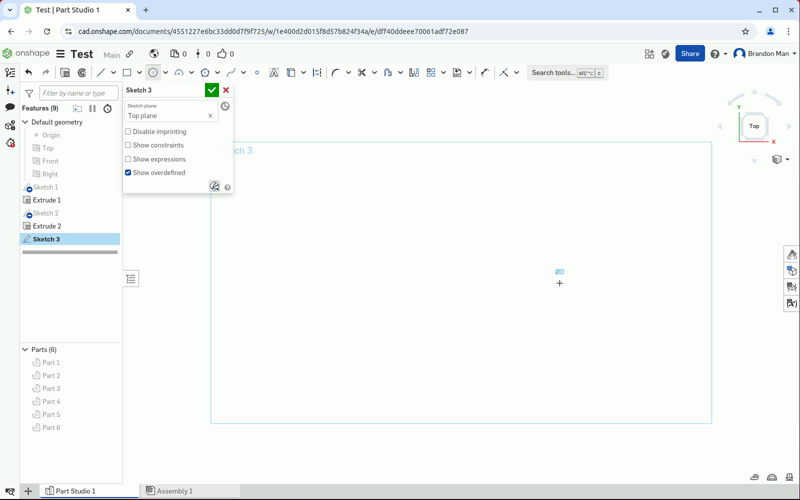
mouse_move(574, 282)
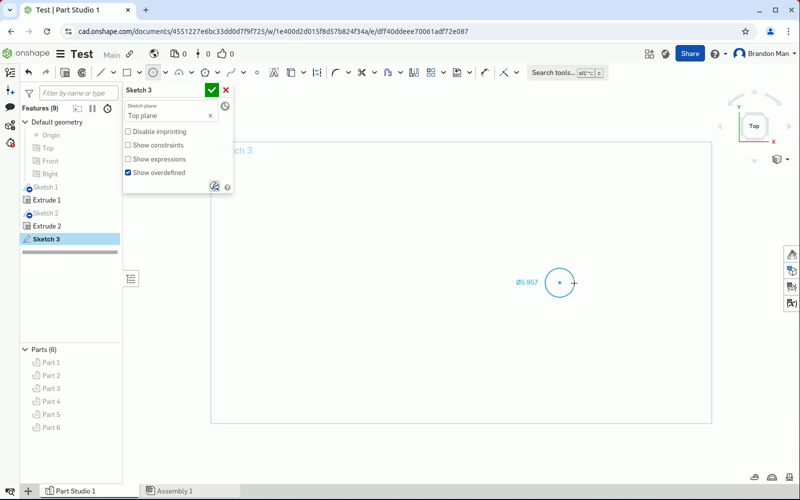
click(574, 282)
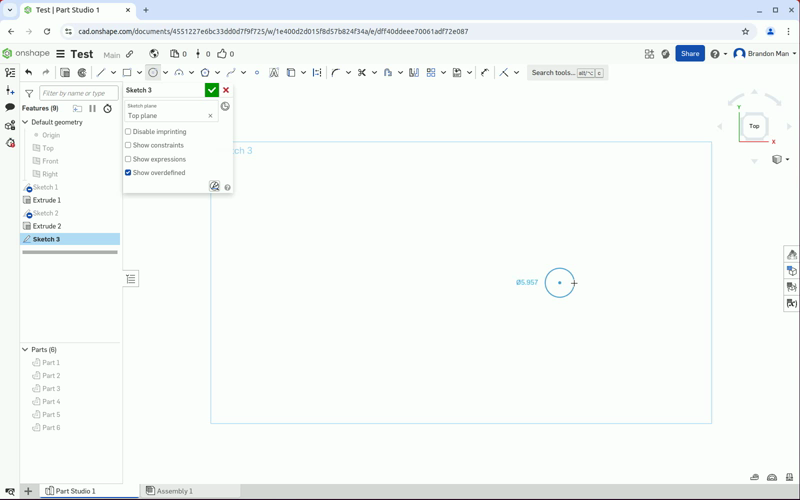
key(esc)
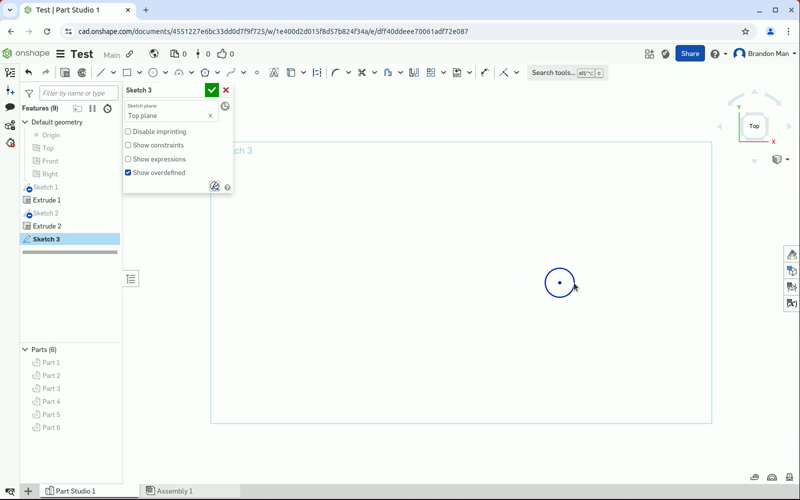
key(c)
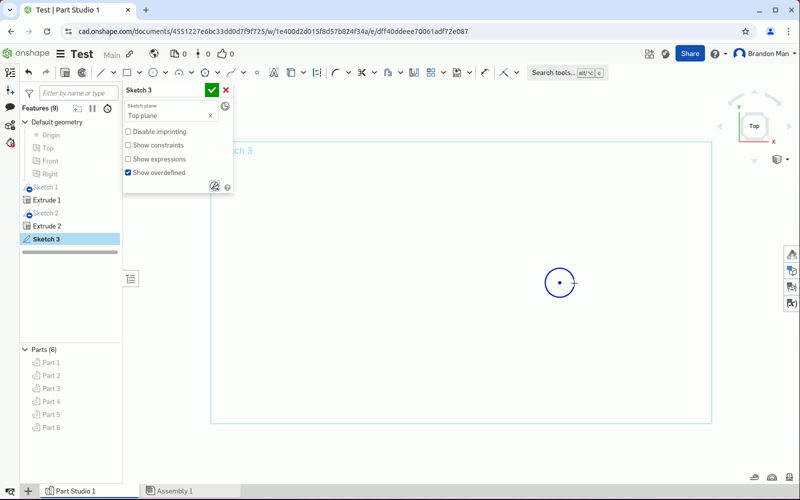
key_down(shift)
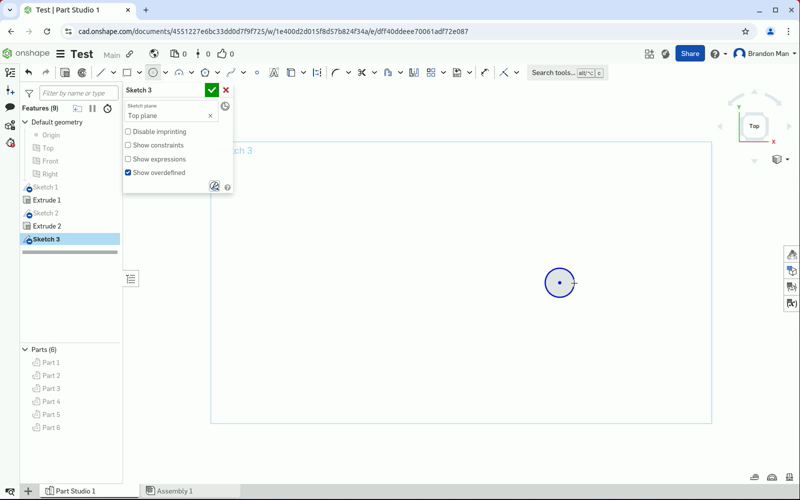
mouse_move(559, 282)
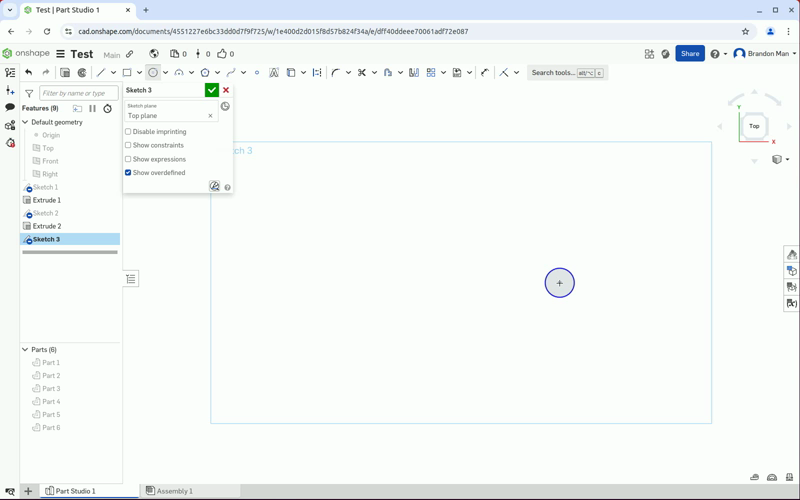
click(559, 282)
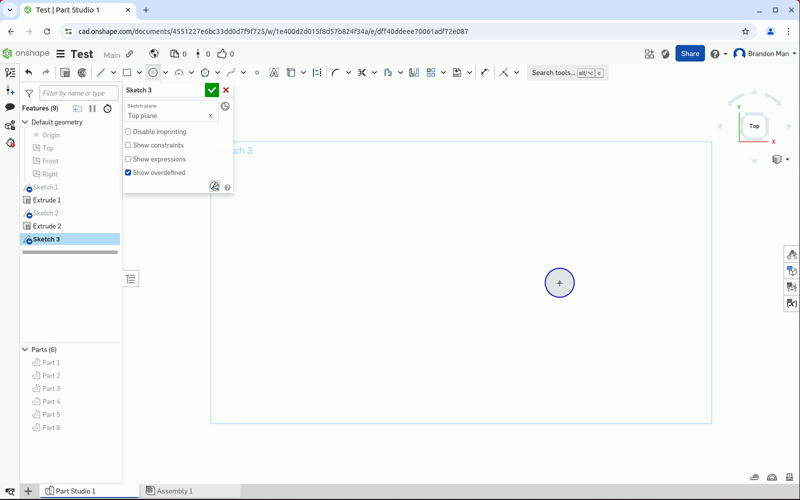
key_up(shift)
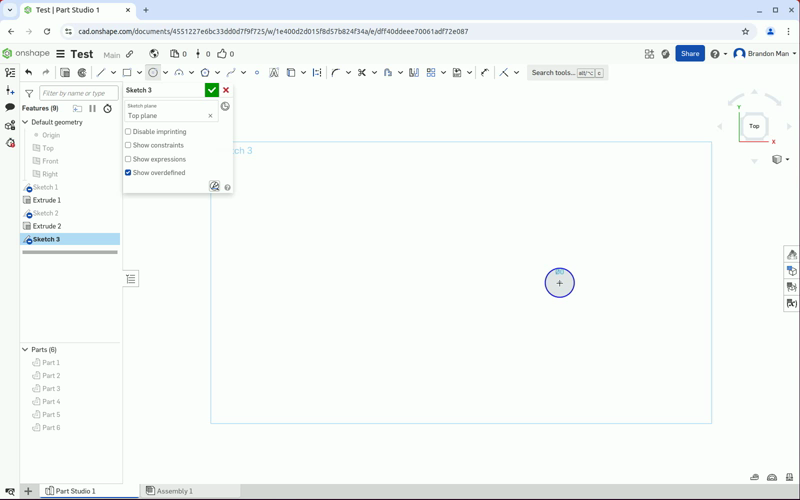
mouse_move(567, 282)
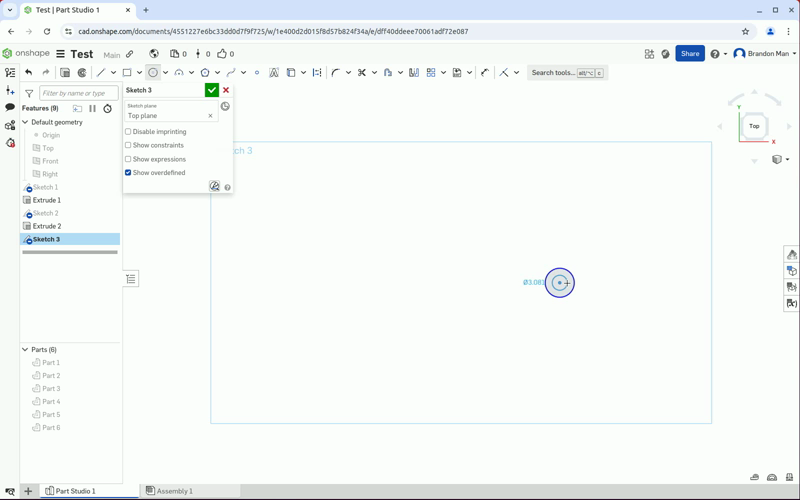
click(567, 282)
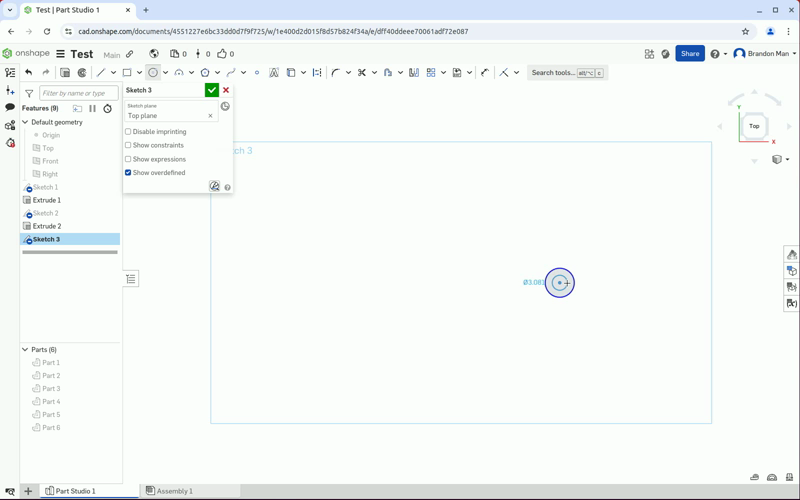
key(esc)
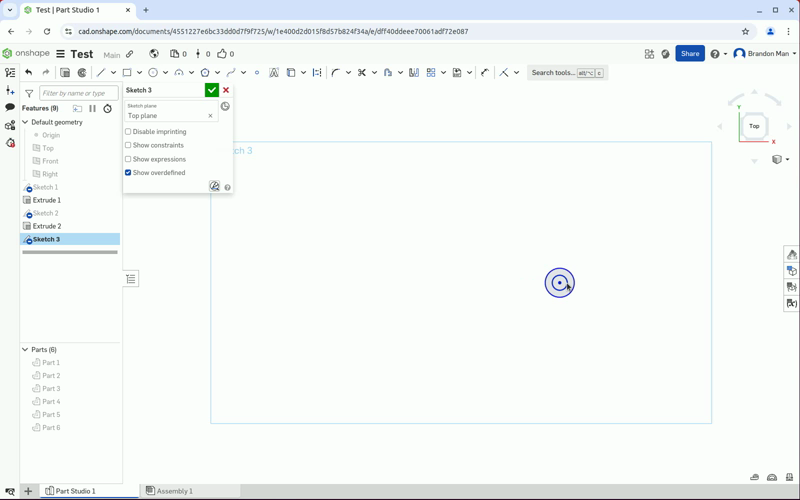
mouse_move(570, 276)
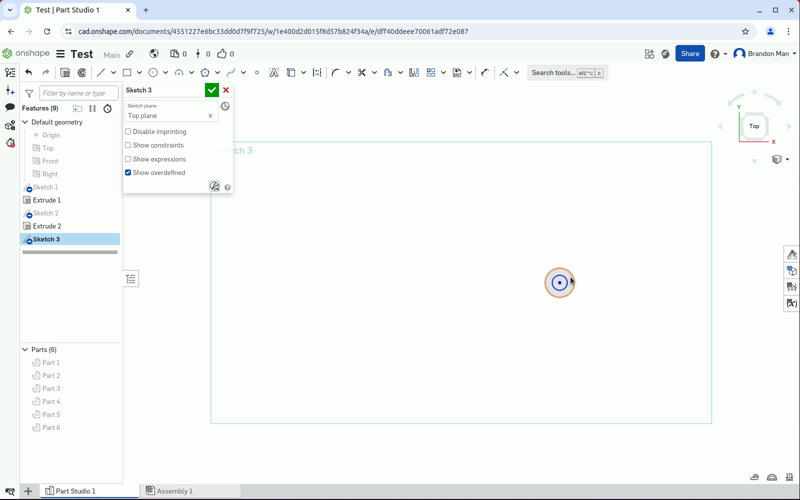
scroll(6)
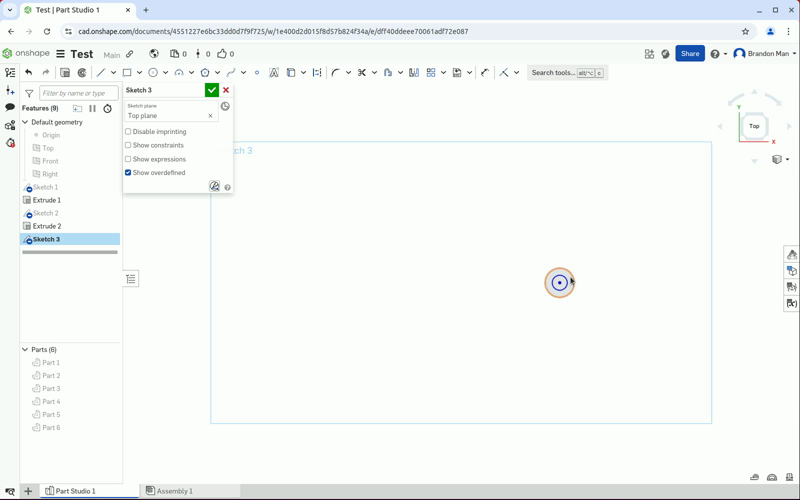
scroll(6)
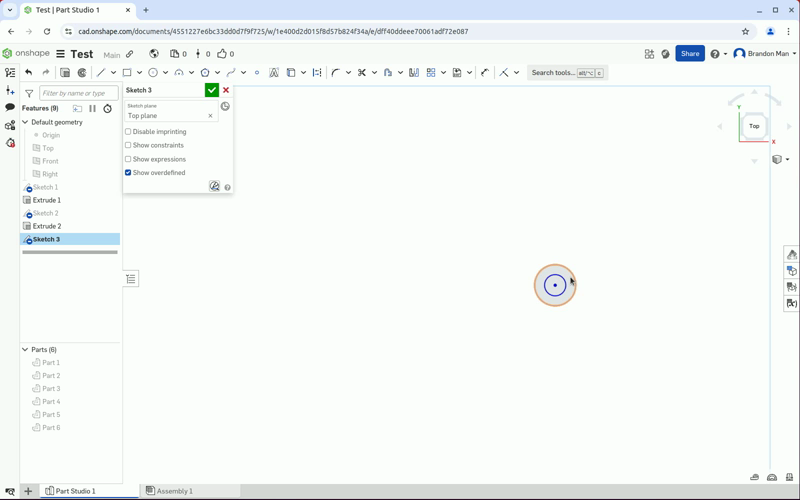
scroll(6)
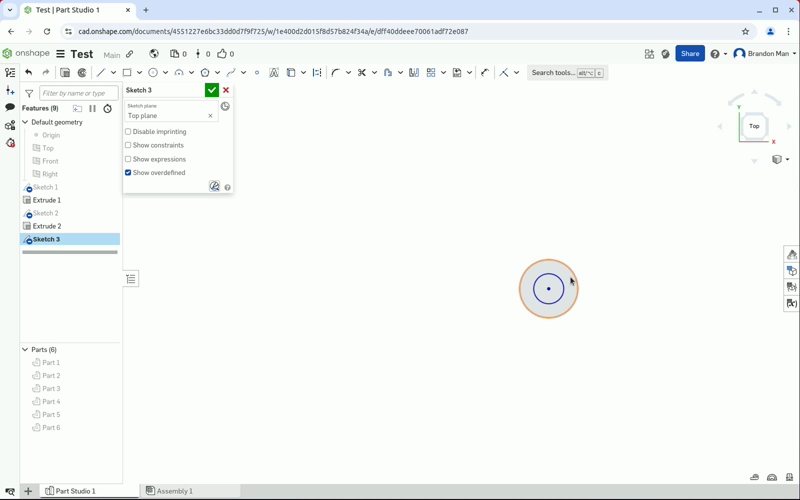
scroll(6)
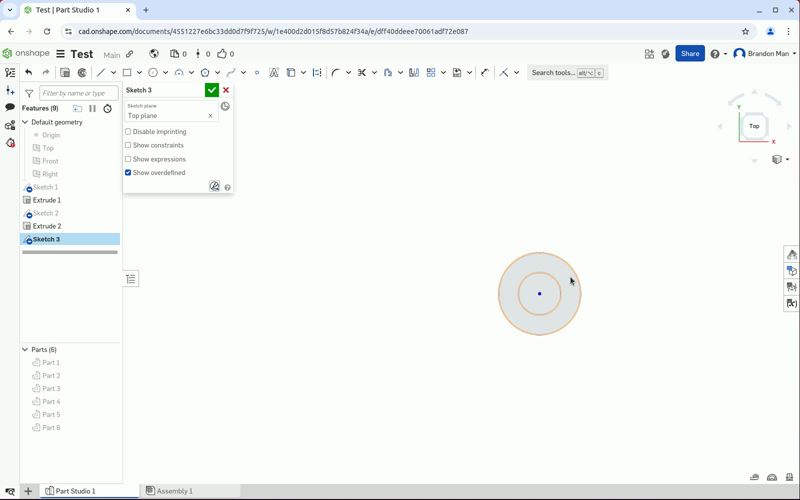
scroll(6)
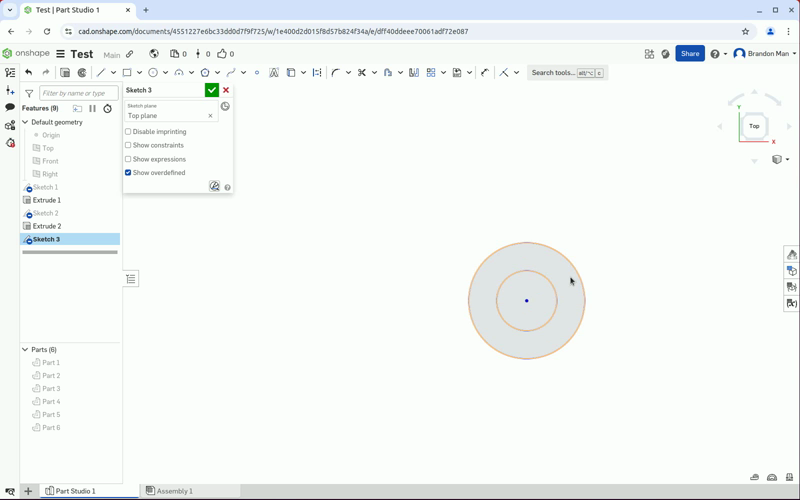
scroll(6)
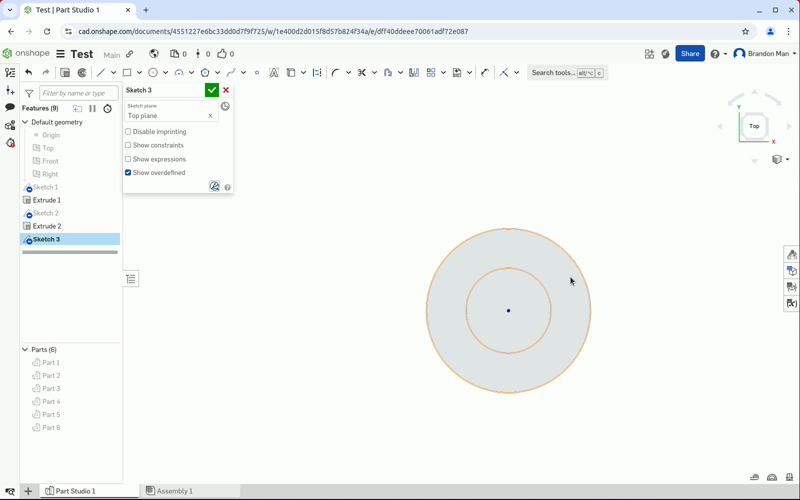
scroll(6)
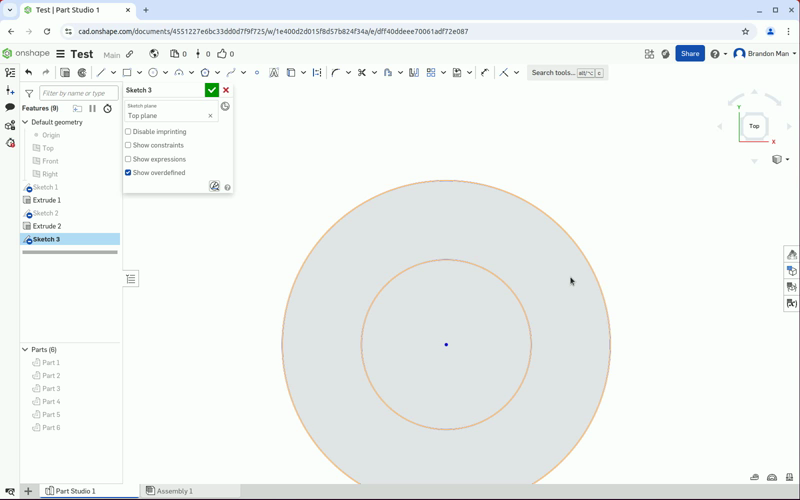
click(570, 276)
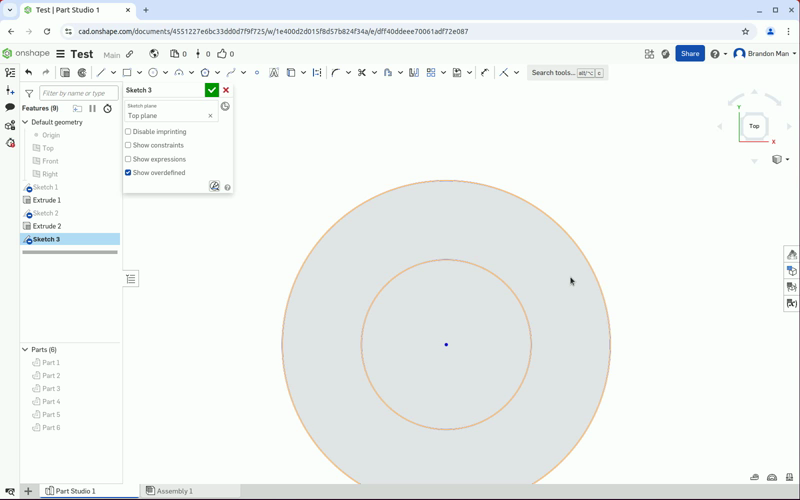
scroll(-6)
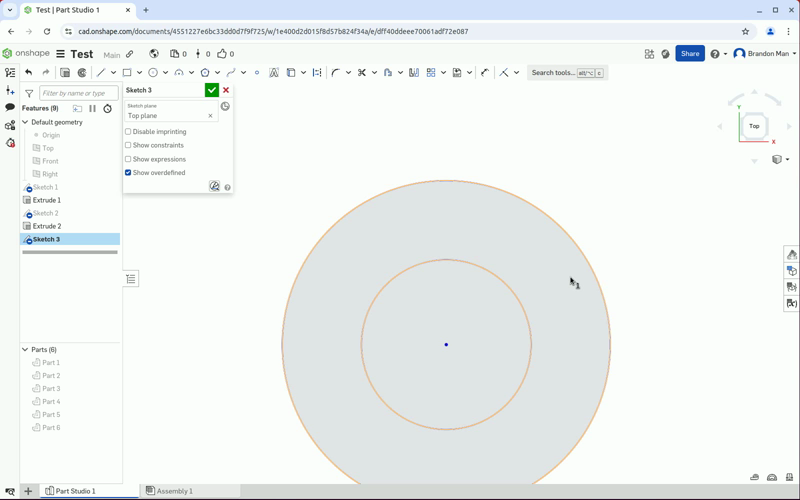
scroll(-6)
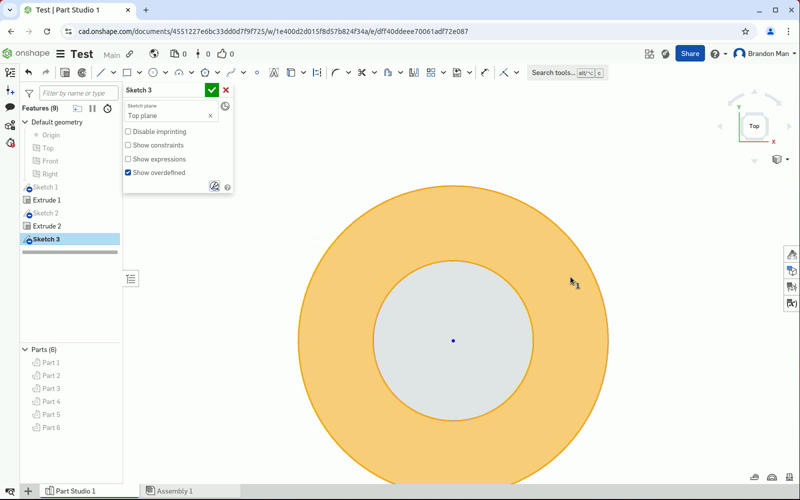
scroll(-6)
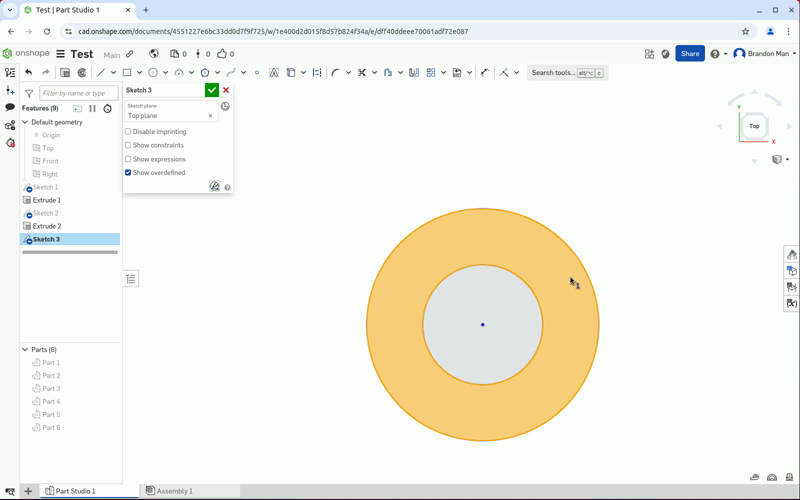
scroll(-6)
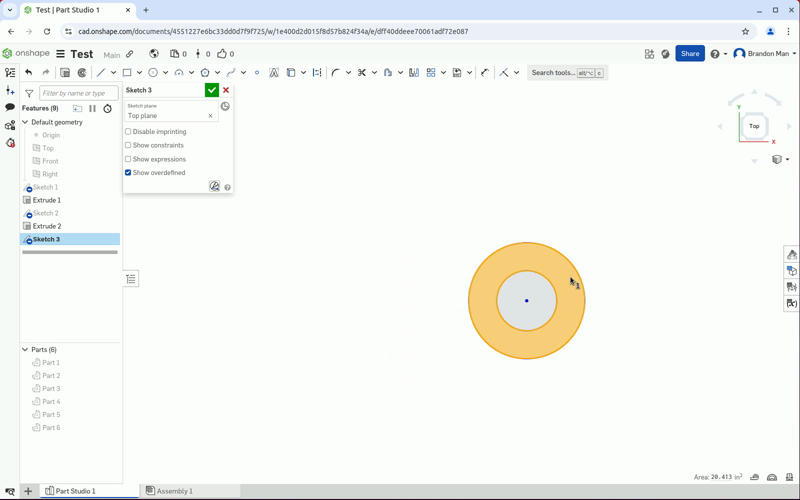
scroll(-6)
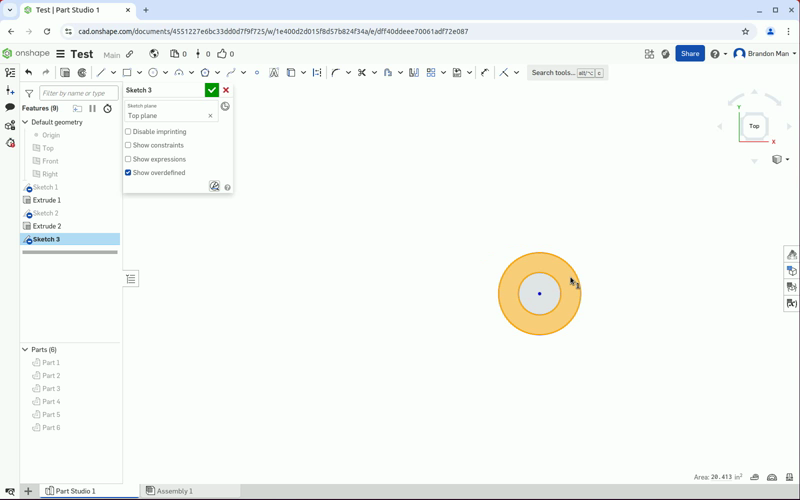
scroll(-6)
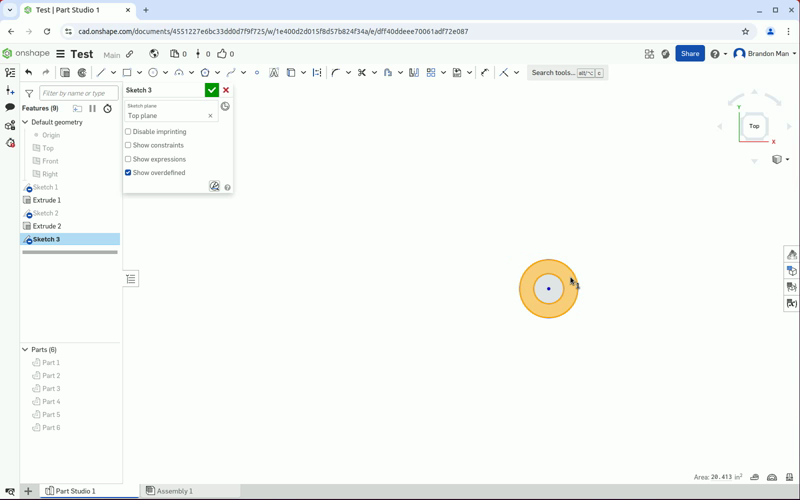
scroll(-6)
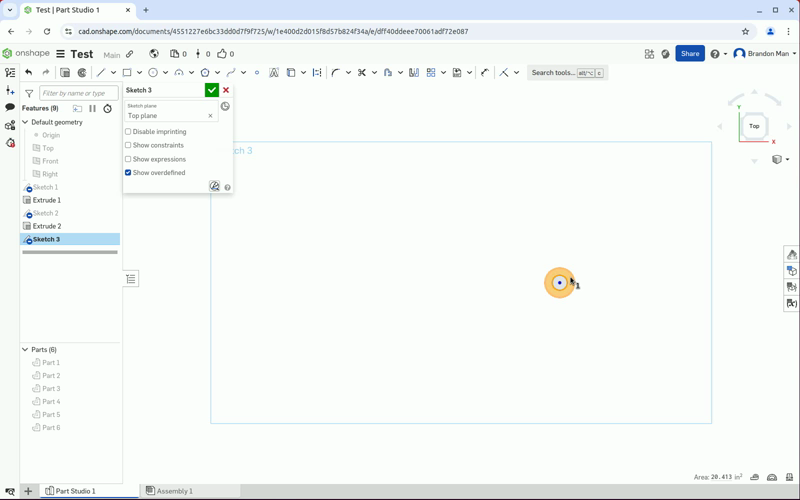
mouse_move(73, 352)
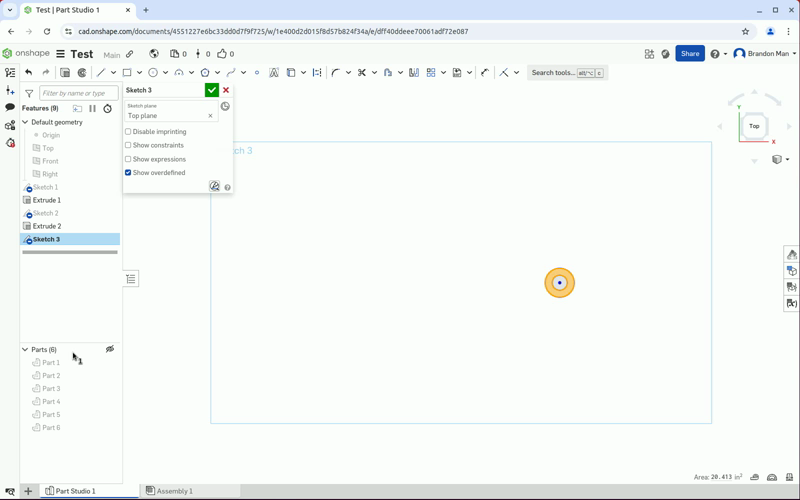
key(shift+y)
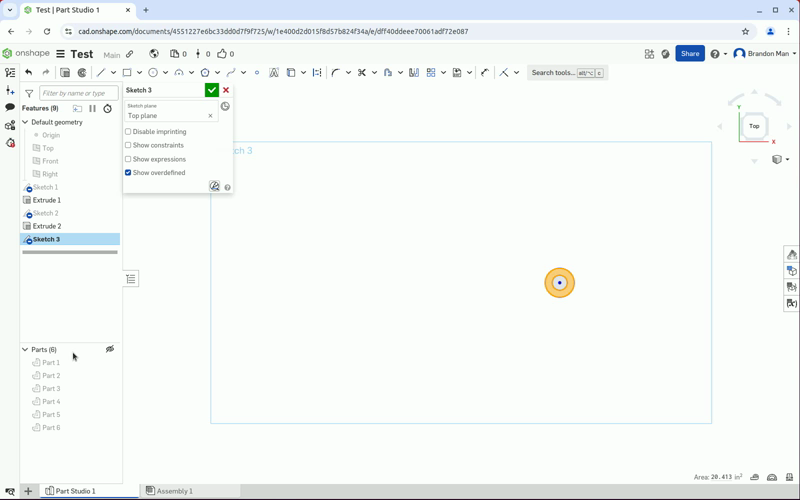
key(shift+e)
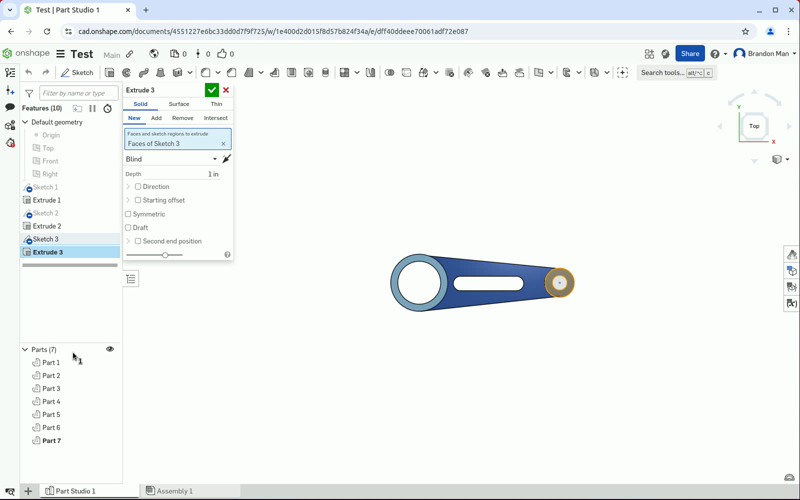
mouse_move(143, 106)
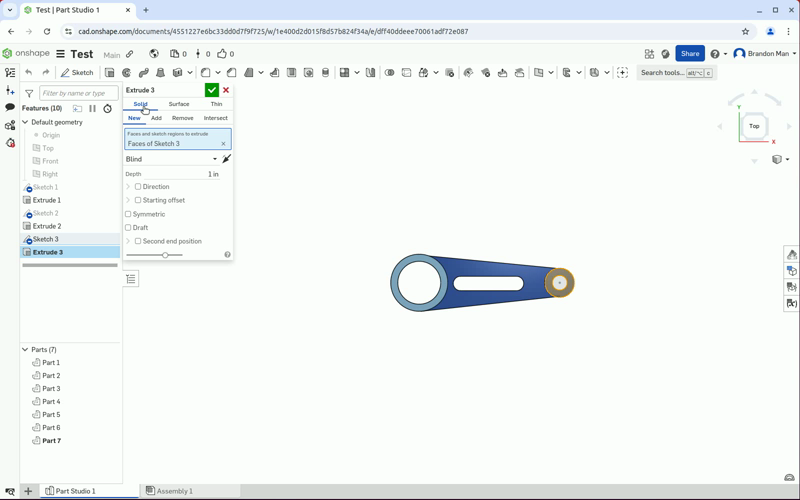
click(143, 106)
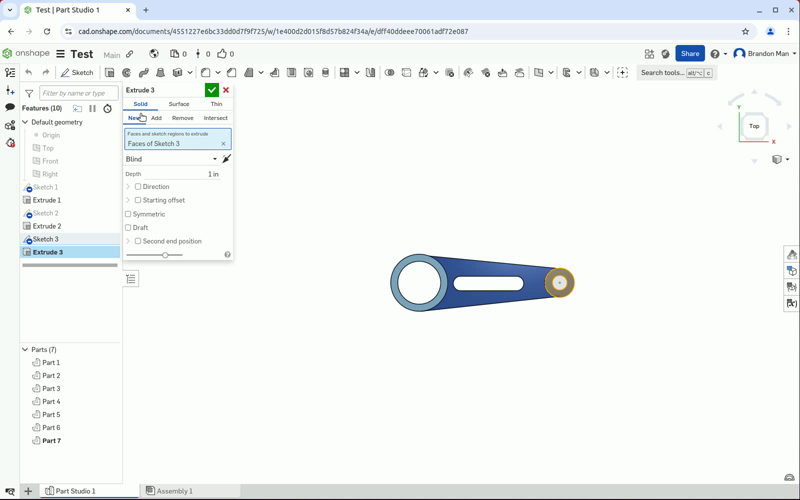
mouse_move(137, 120)
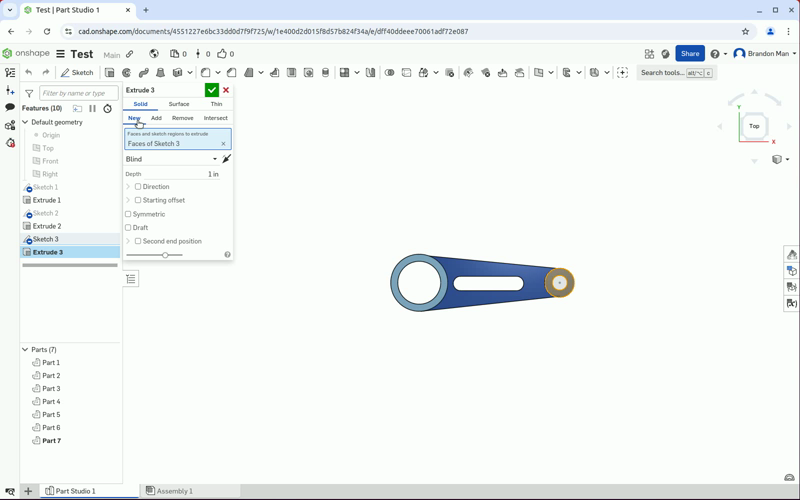
click(137, 120)
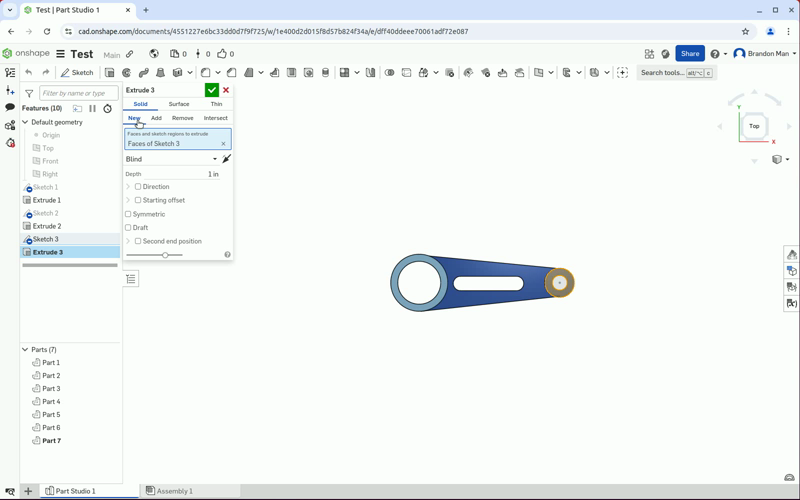
key(tab, 4)
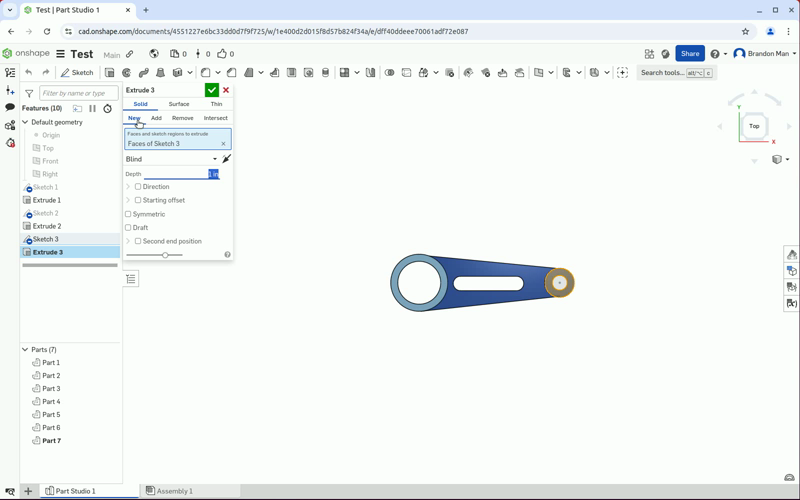
text(7.221)
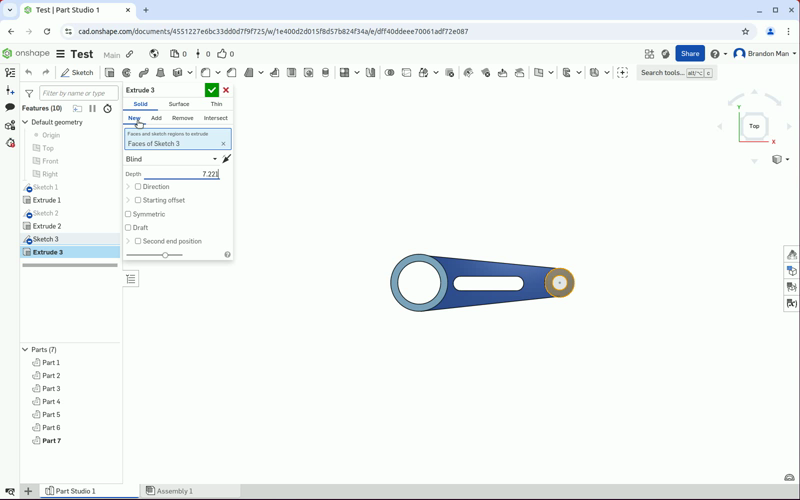
key(enter)
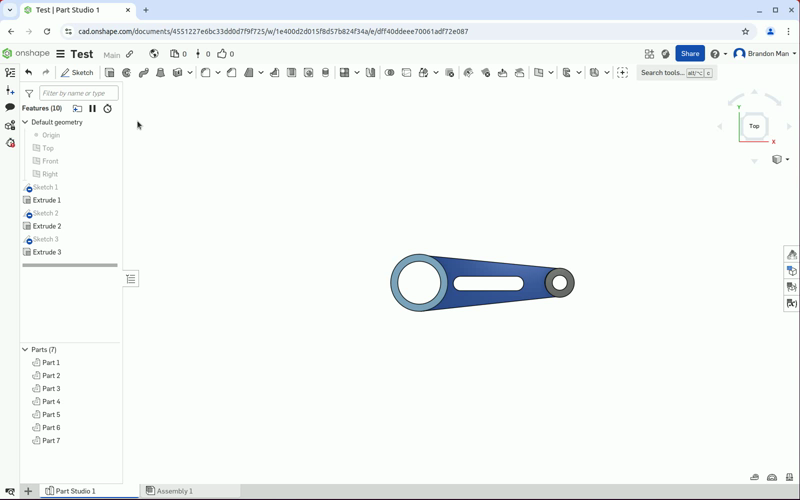
key(shift+h)
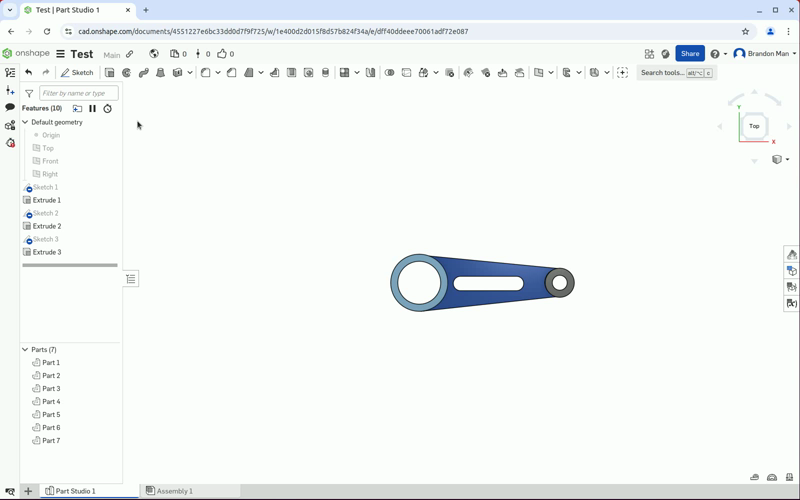
key(shift+h)
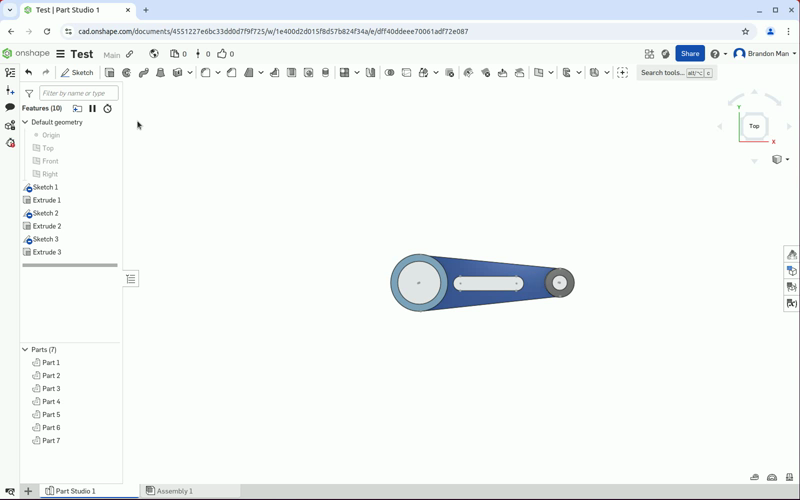
key(shift+7)
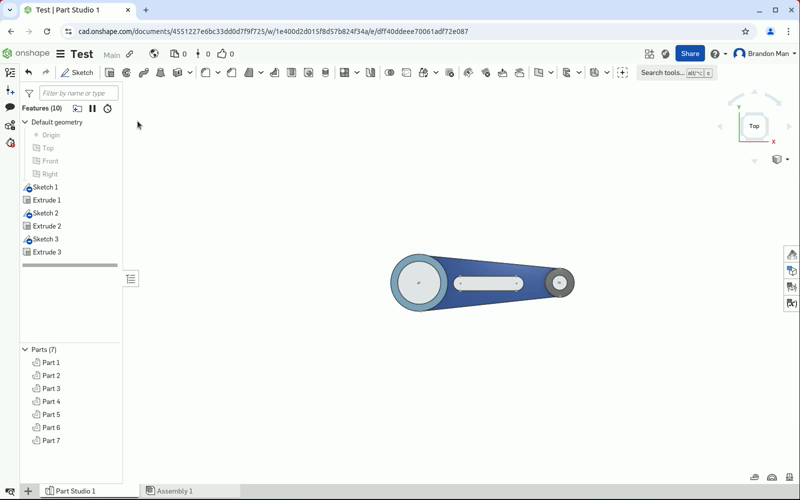
key(up, 3)
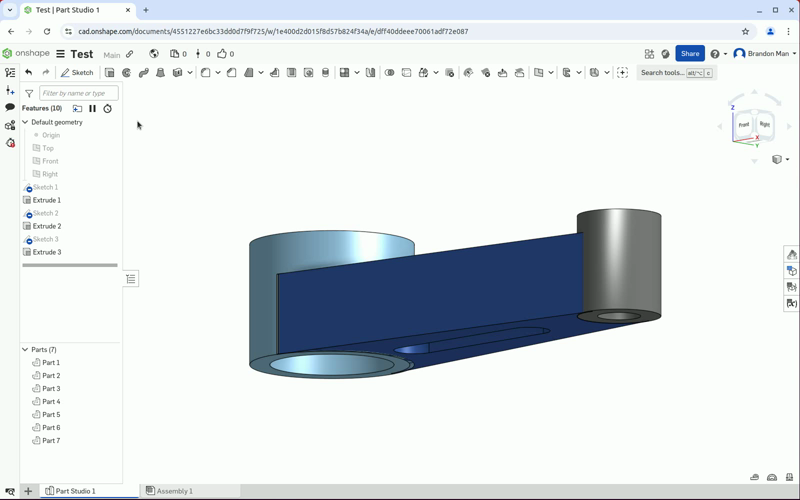
key(left, 3)
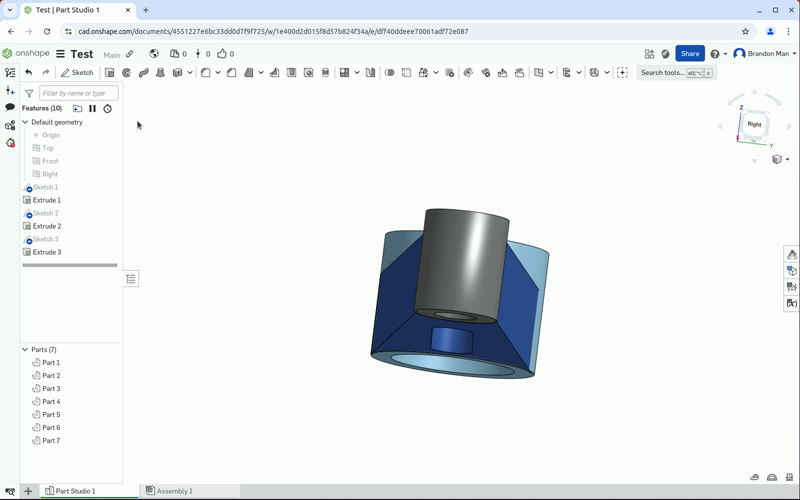
key(right, 3)
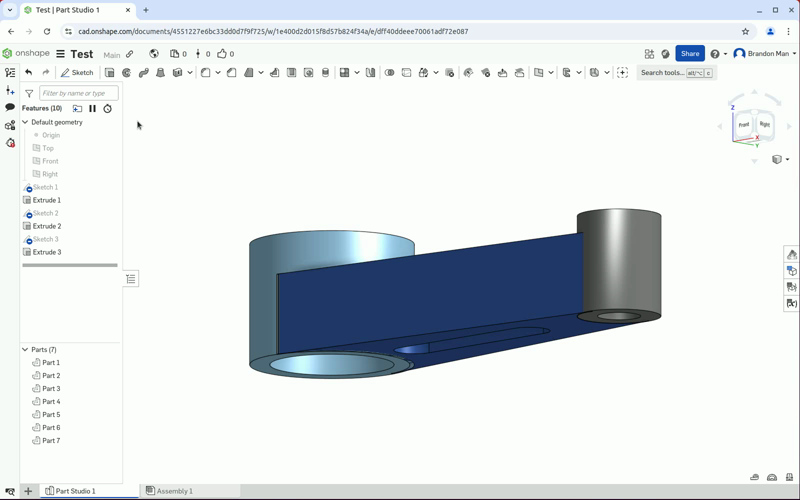
key(down, 3)
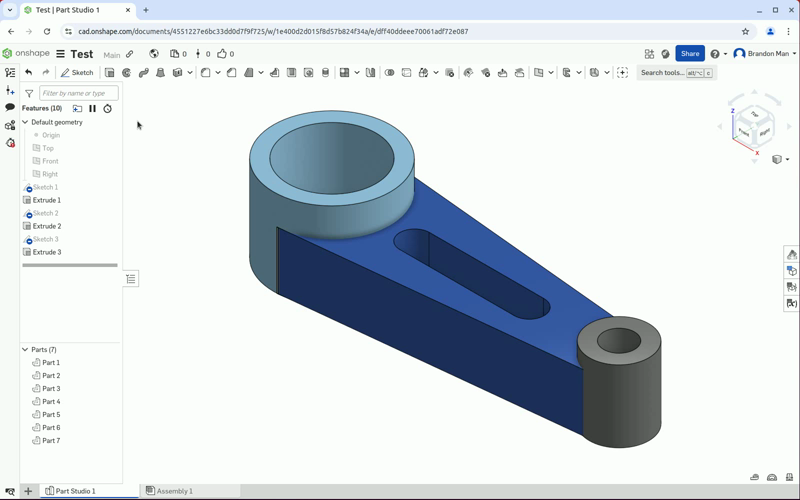
mouse_move(73, 189)
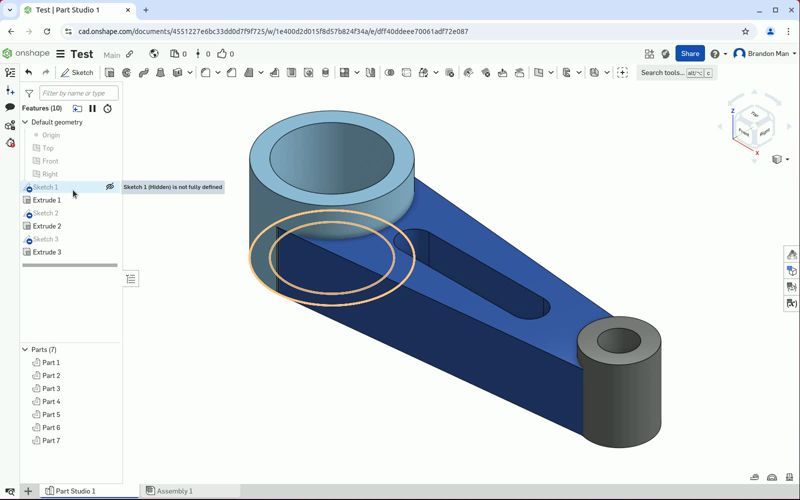
click(73, 189)